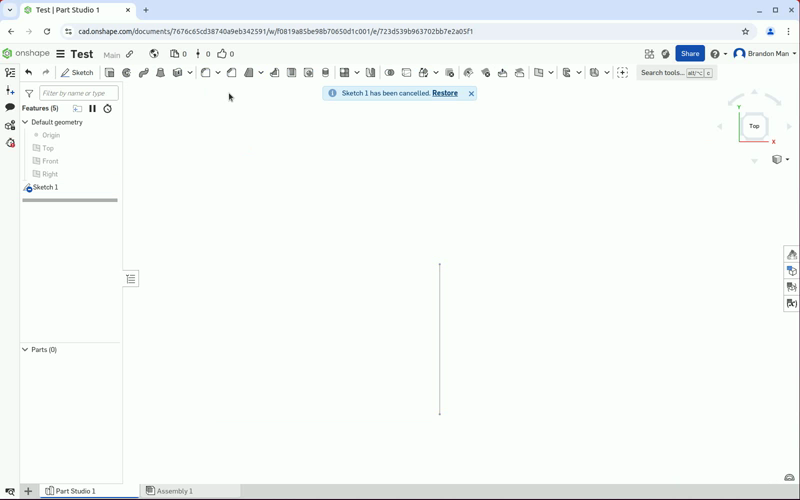
key(shift+h)
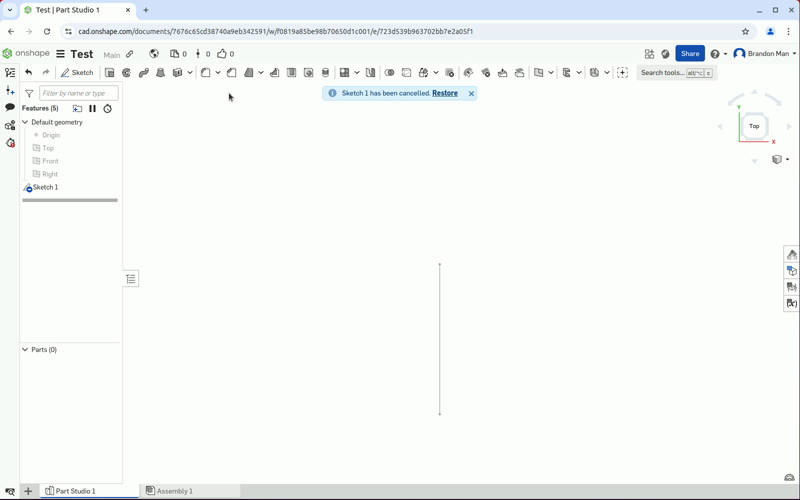
key(shift+s)
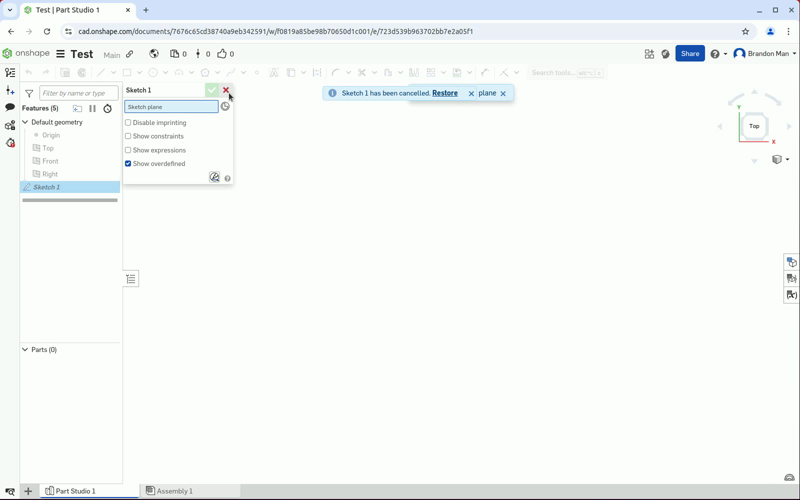
mouse_move(73, 150)
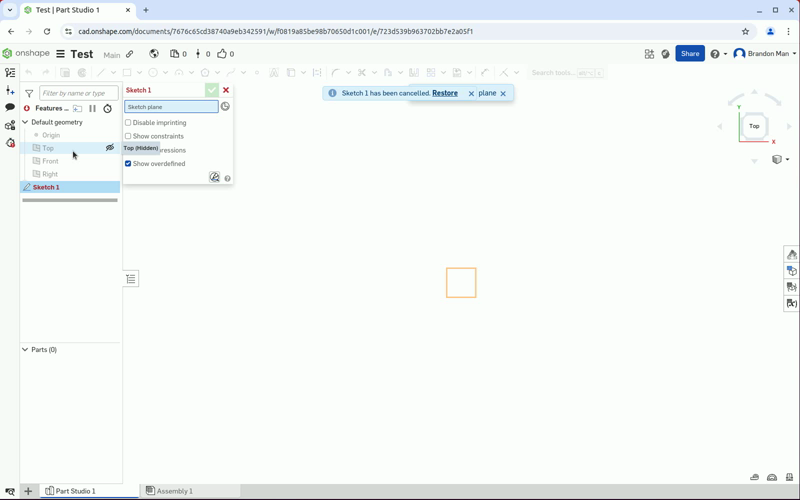
click(73, 150)
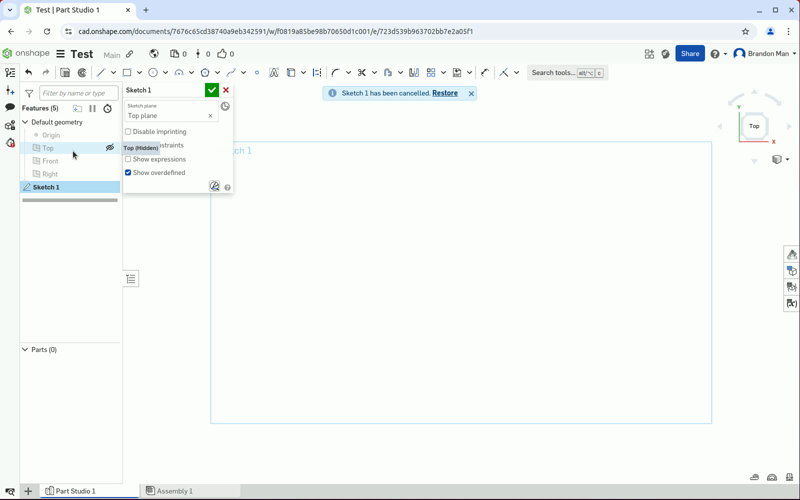
mouse_move(73, 352)
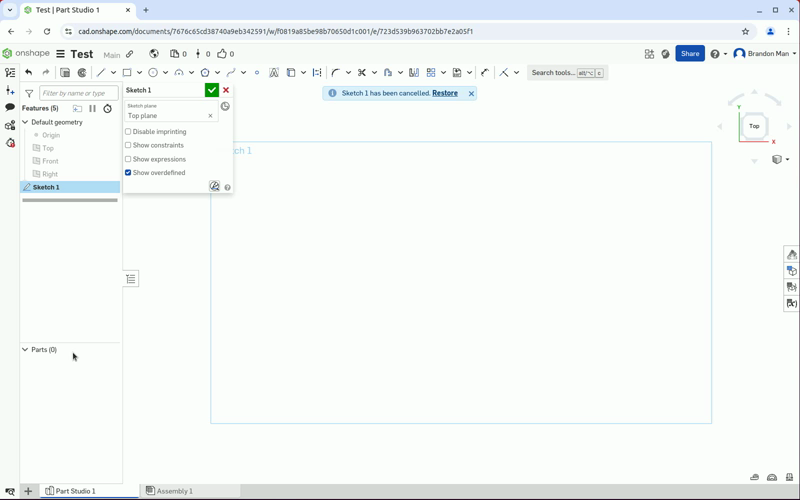
key(y)
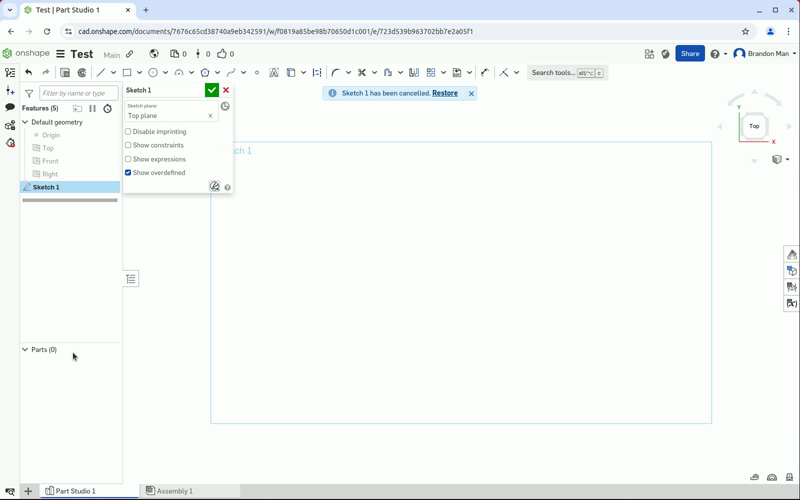
key(l)
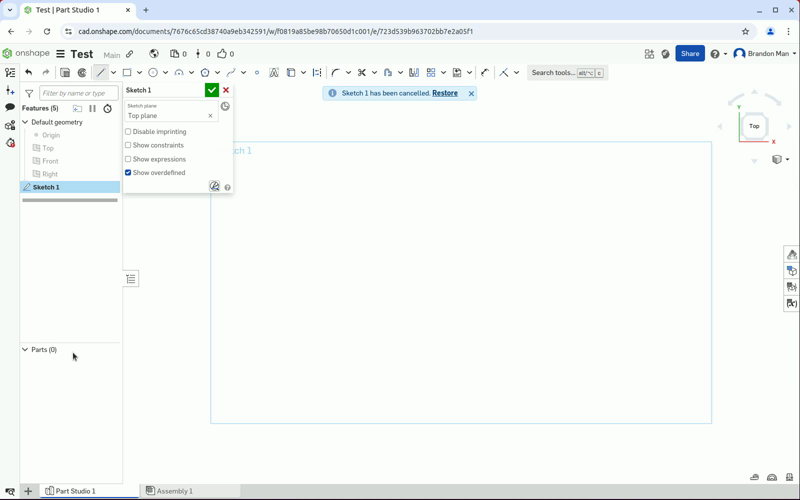
key_down(shift)
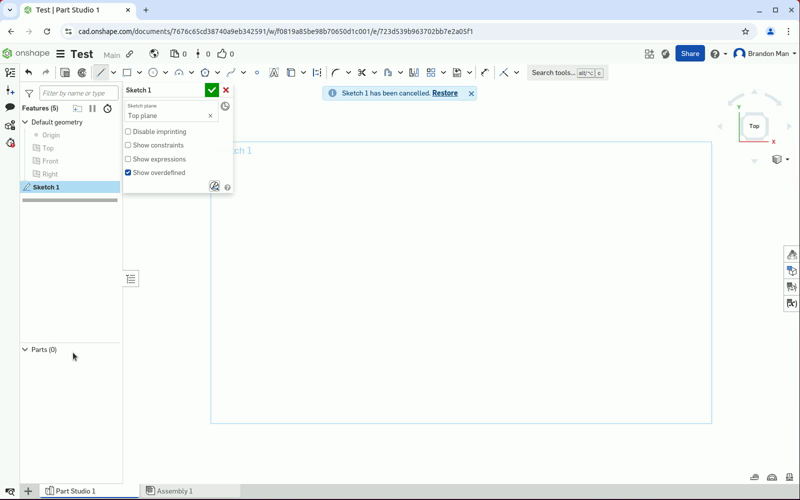
mouse_move(393, 305)
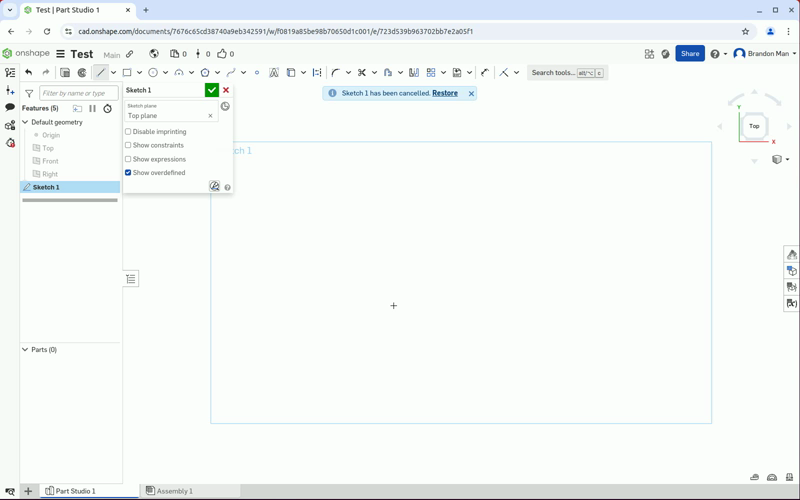
click(393, 305)
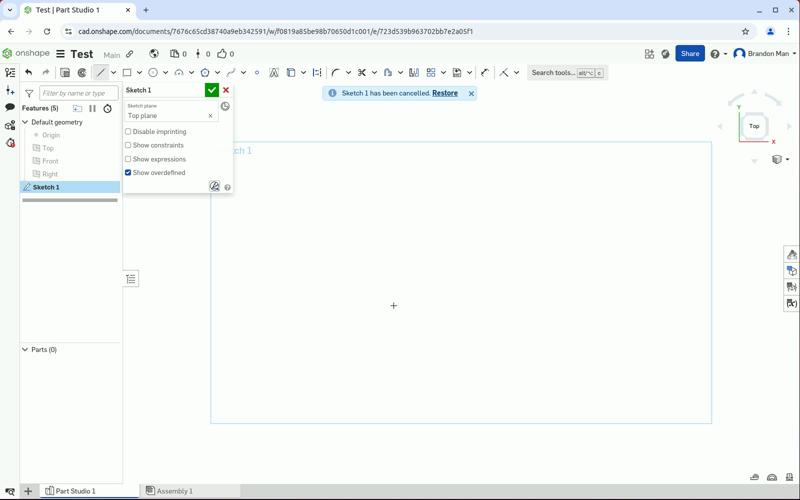
key_up(shift)
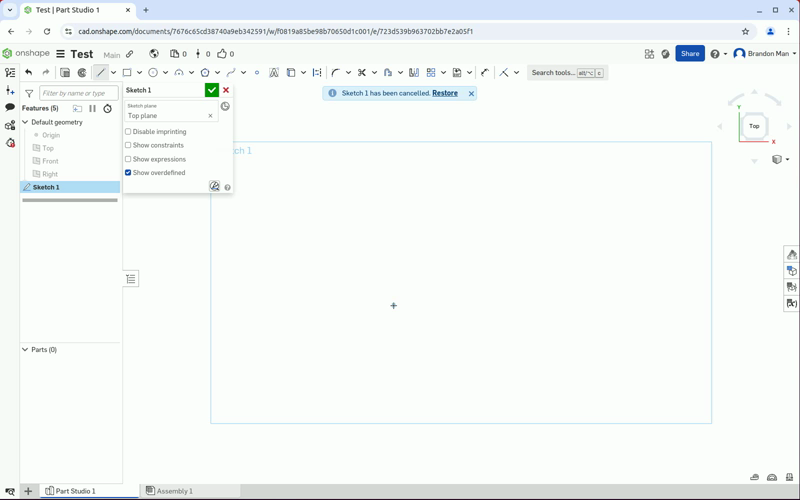
key_down(shift)
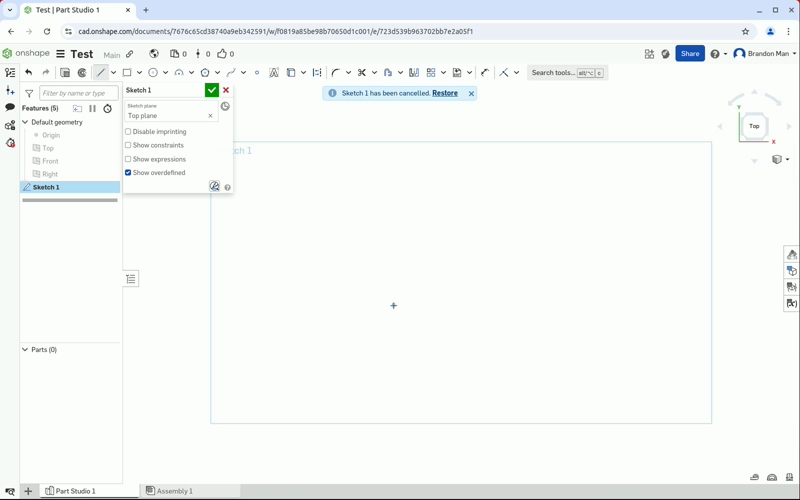
mouse_move(438, 349)
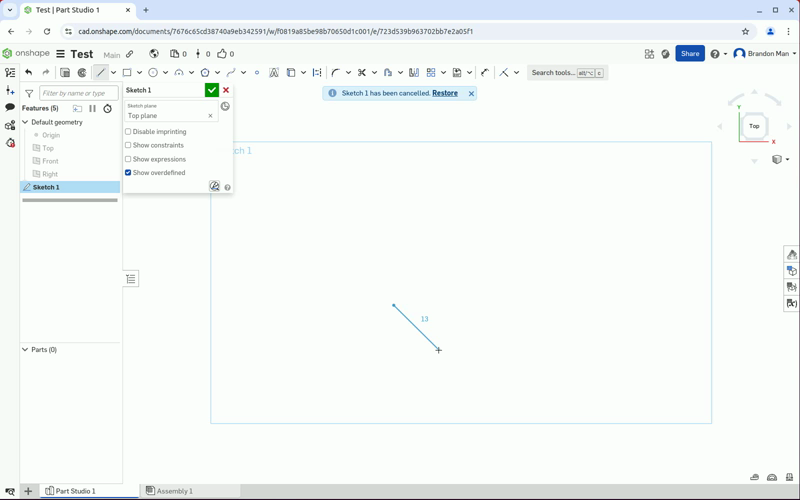
click(438, 349)
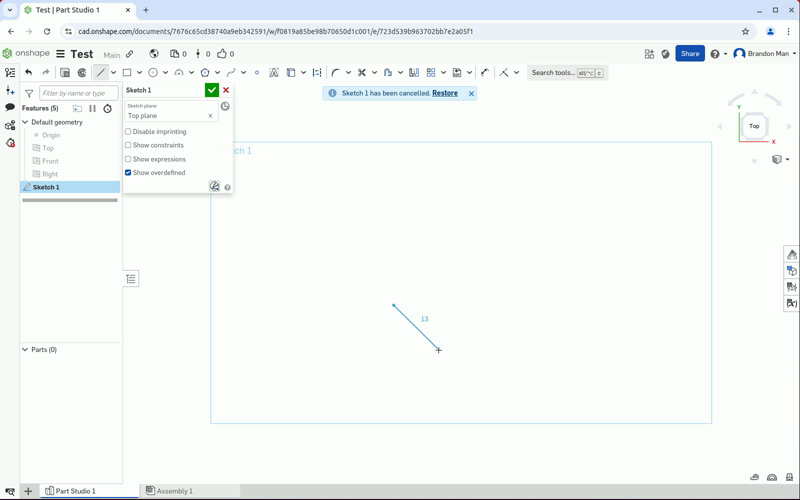
key_up(shift)
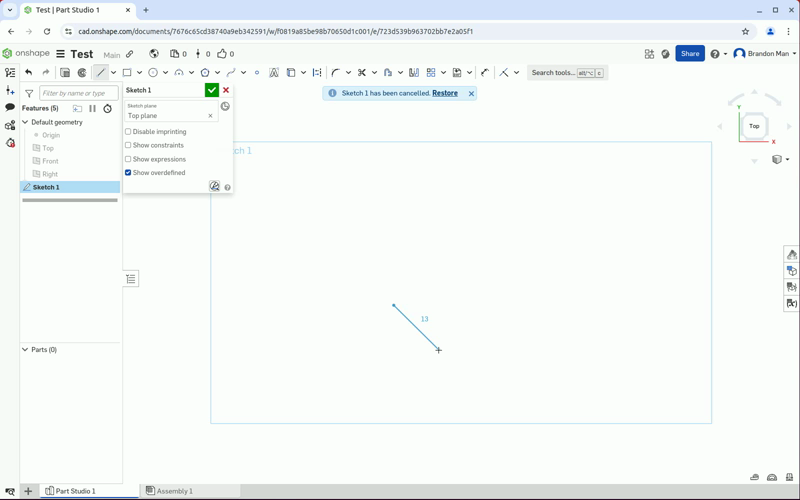
key_down(shift)
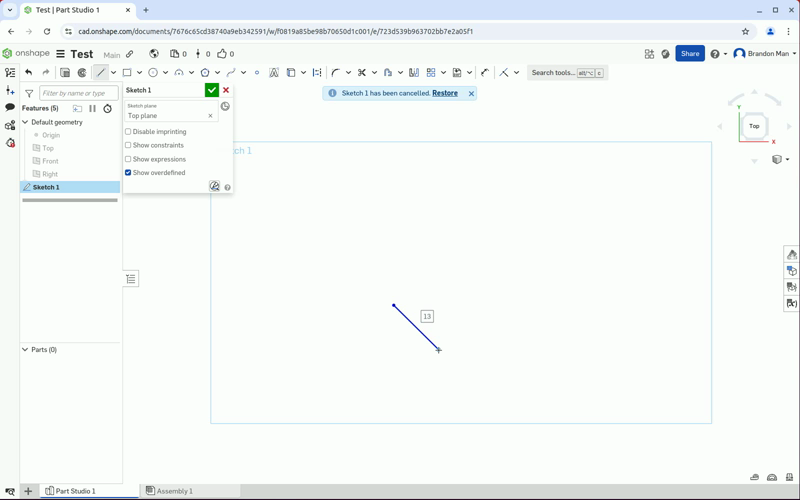
mouse_move(468, 349)
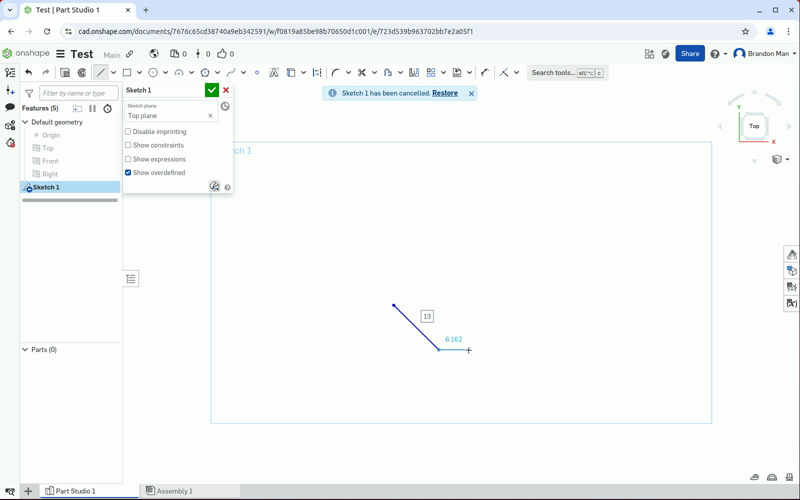
mouse_move(442, 349)
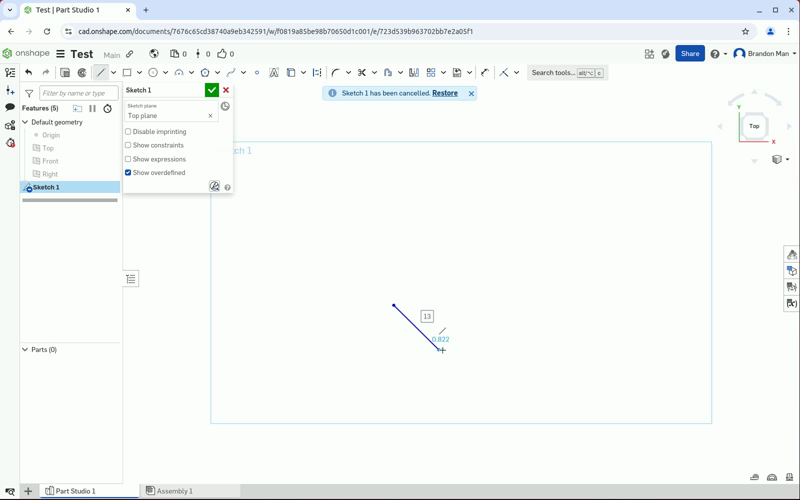
scroll(6)
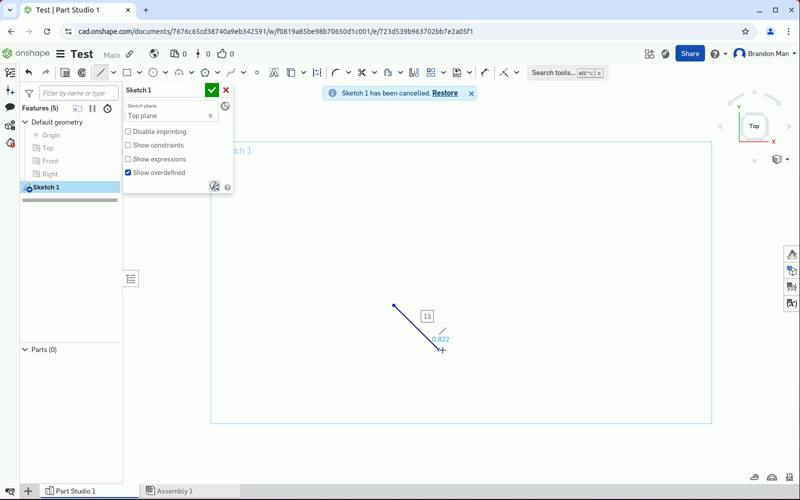
scroll(6)
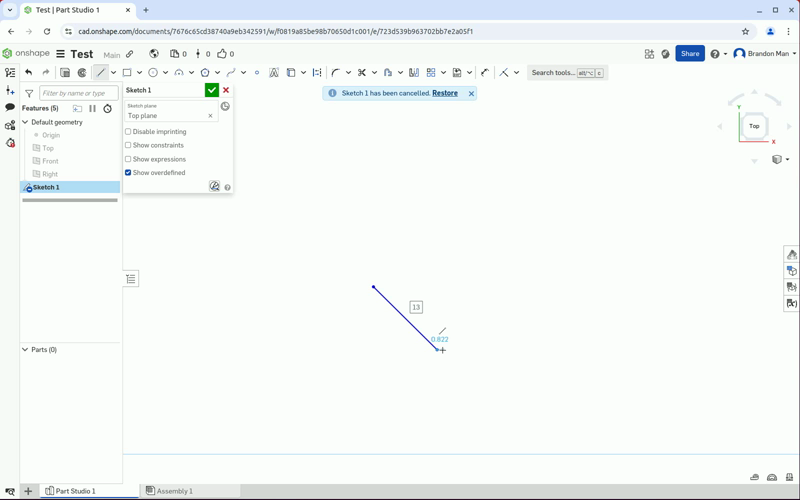
scroll(6)
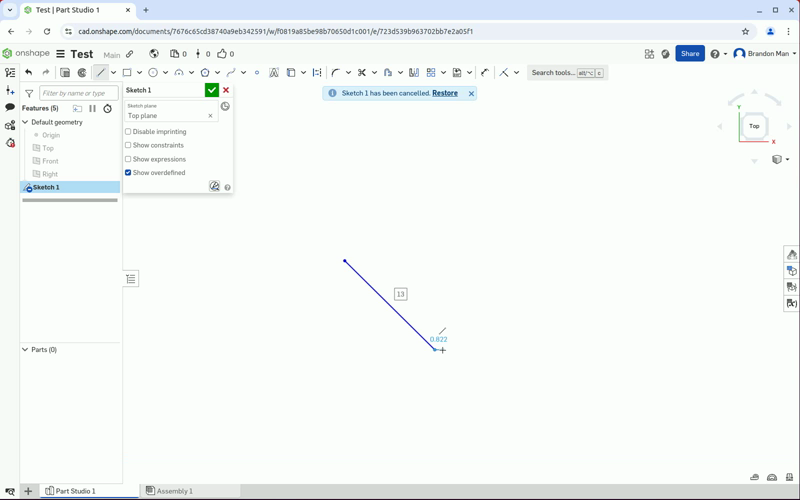
scroll(6)
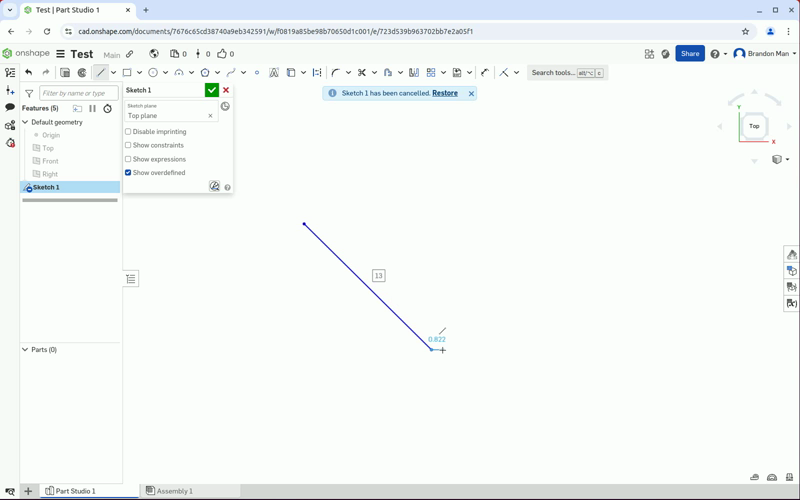
scroll(6)
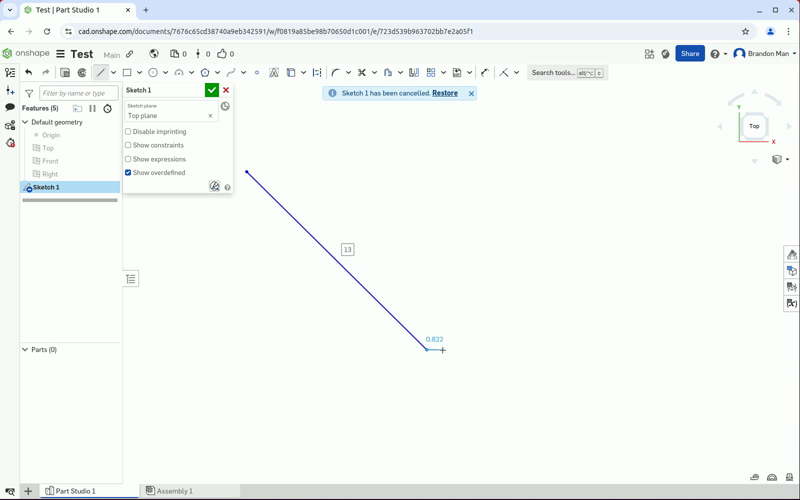
scroll(6)
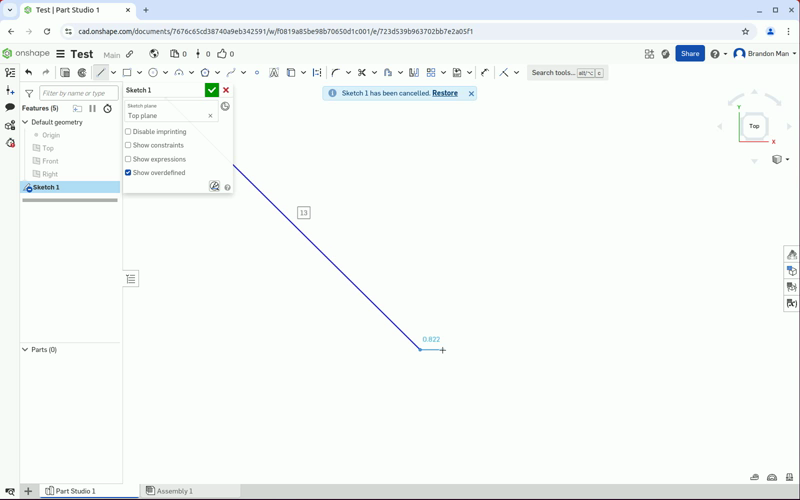
scroll(6)
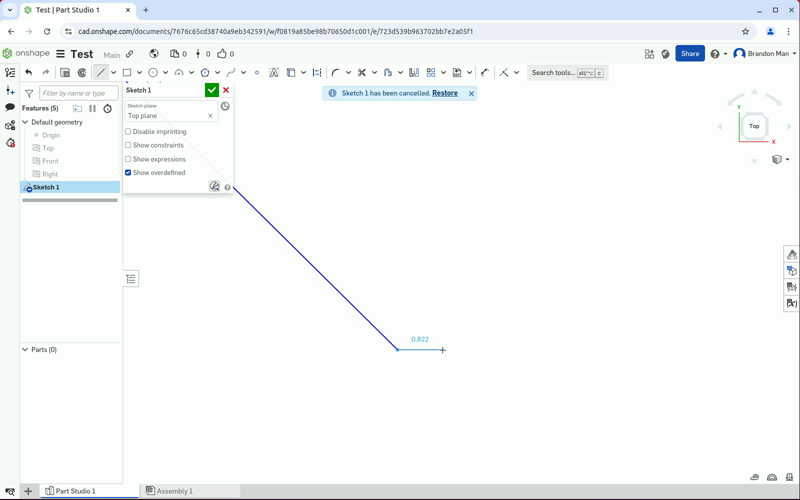
click(442, 349)
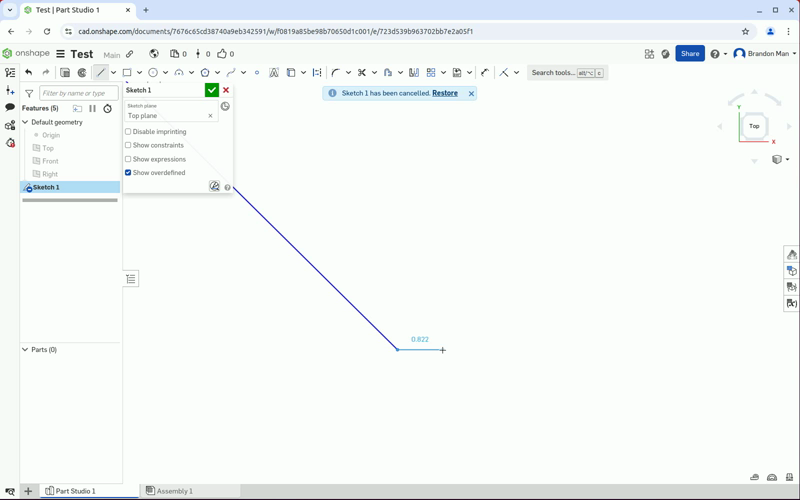
scroll(-6)
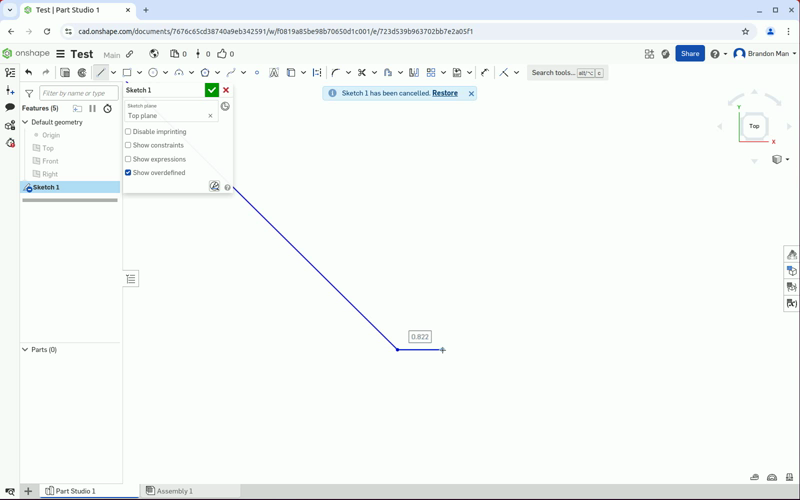
scroll(-6)
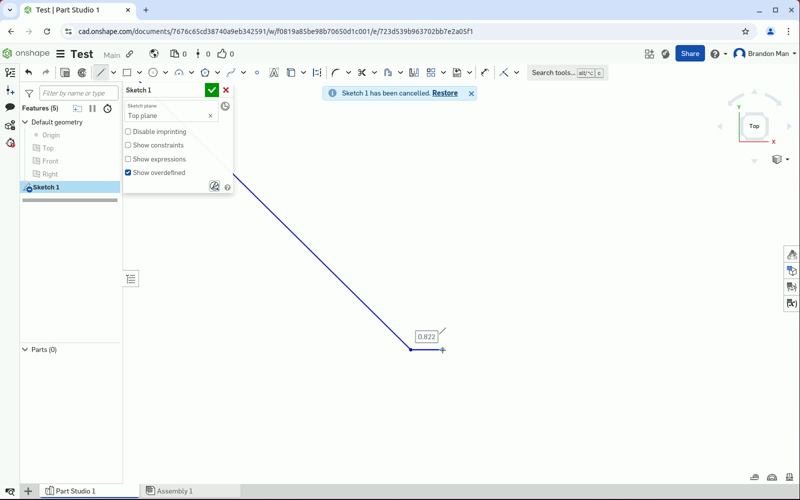
scroll(-6)
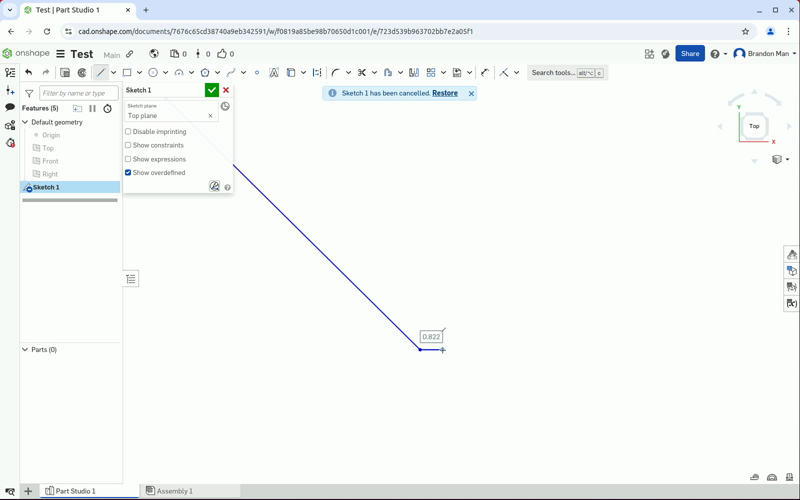
scroll(-6)
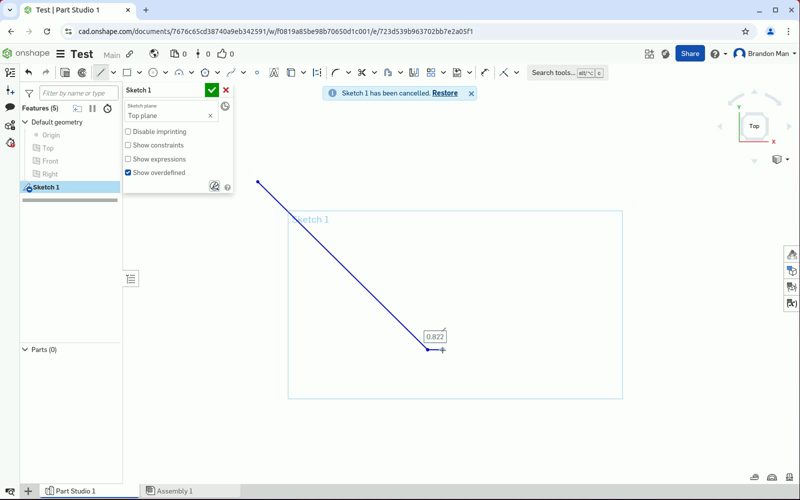
scroll(-6)
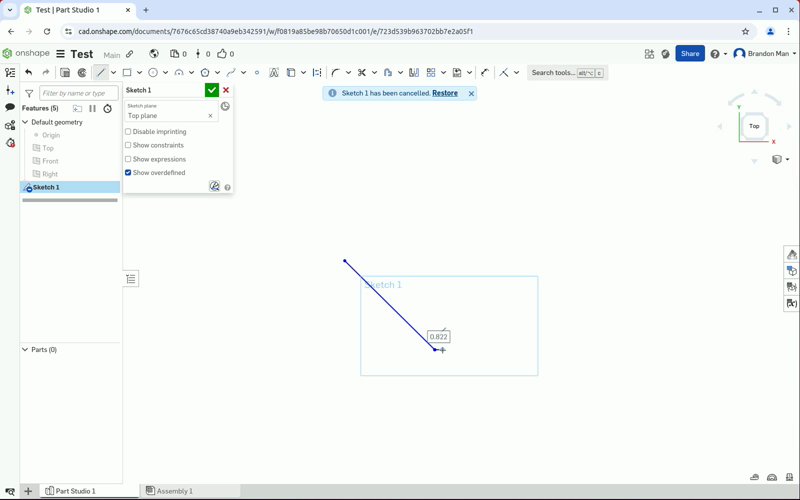
scroll(-6)
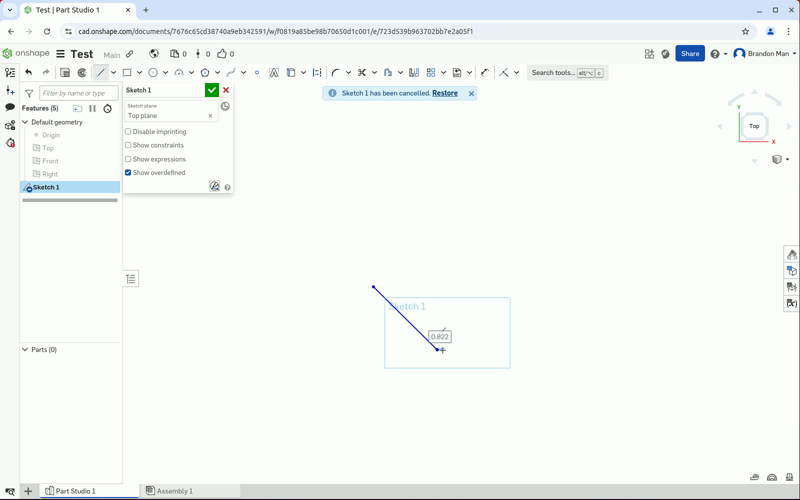
scroll(-6)
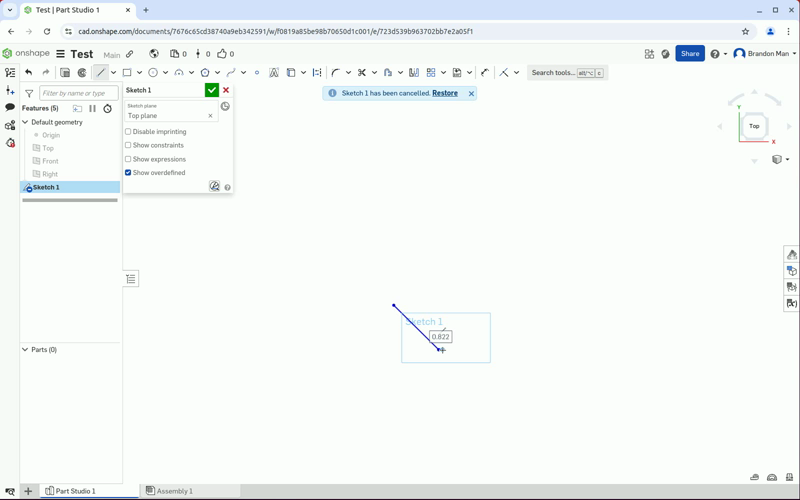
key_up(shift)
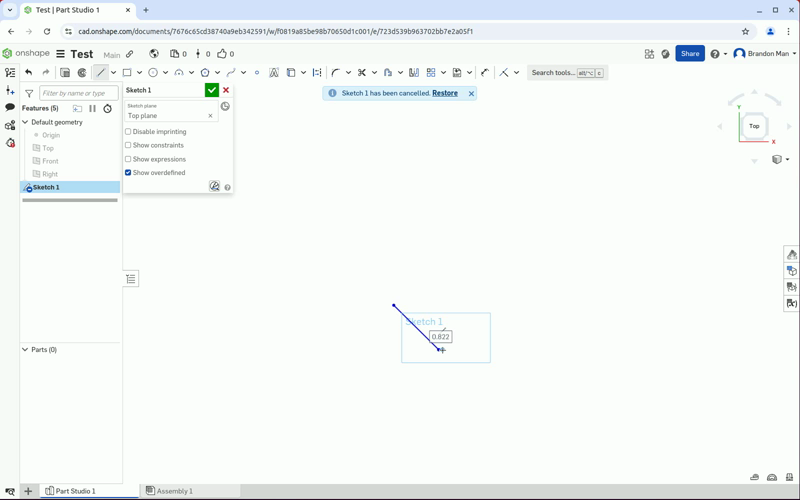
key_down(shift)
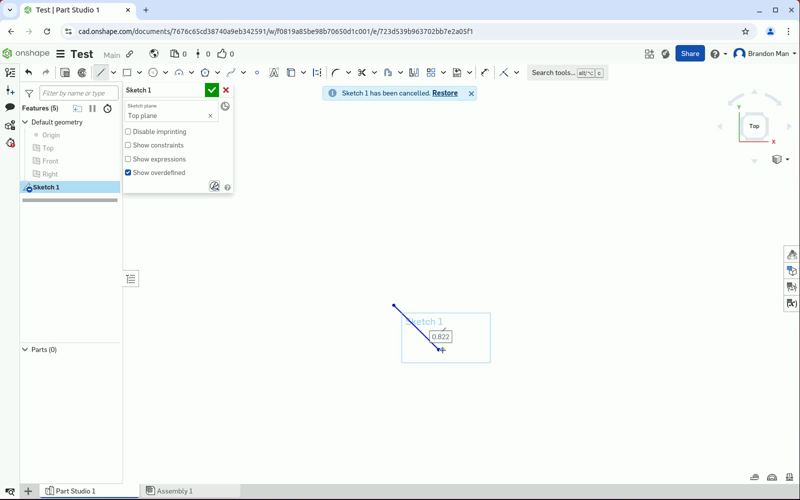
mouse_move(472, 349)
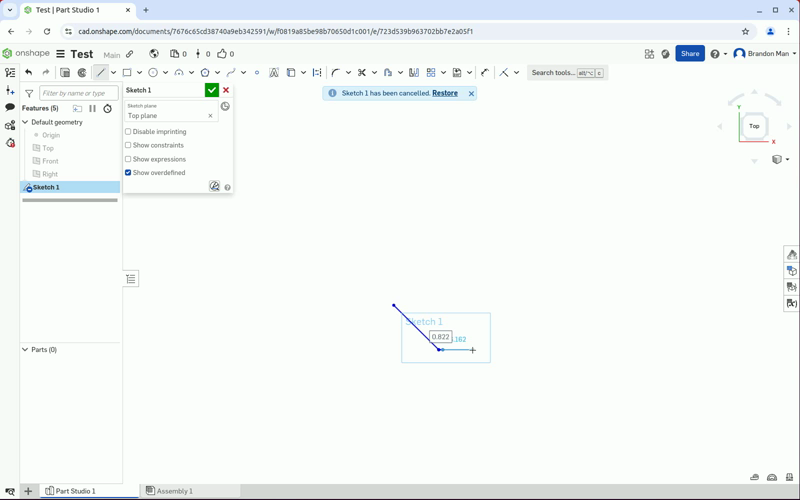
mouse_move(440, 348)
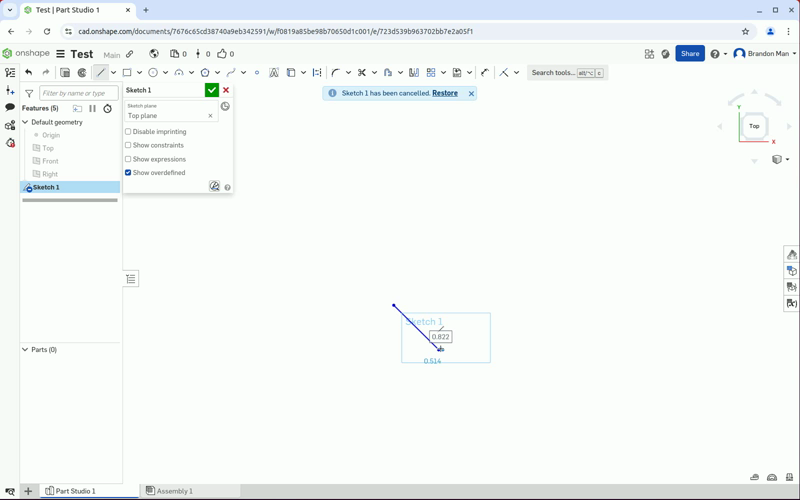
scroll(6)
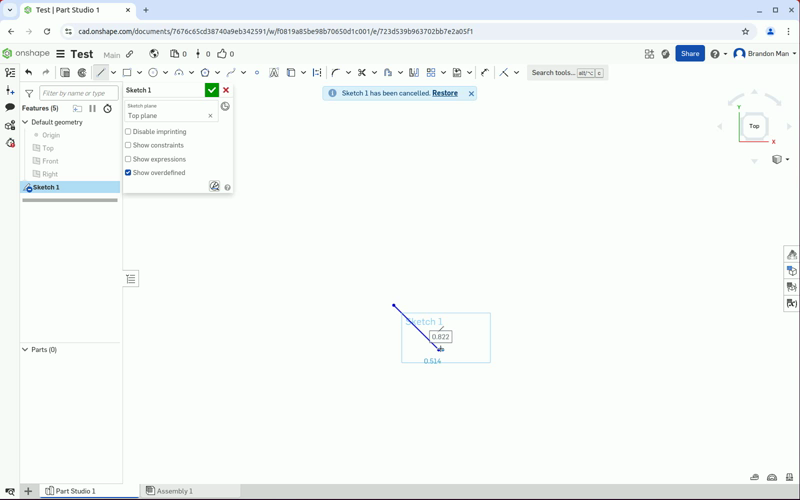
scroll(6)
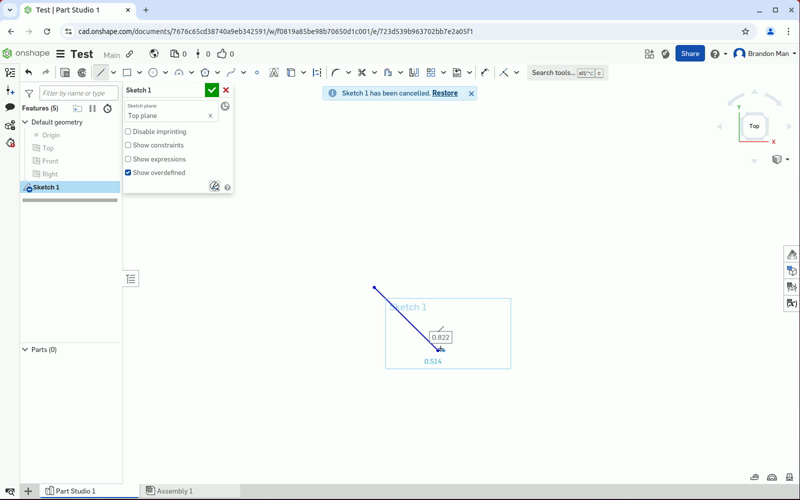
scroll(6)
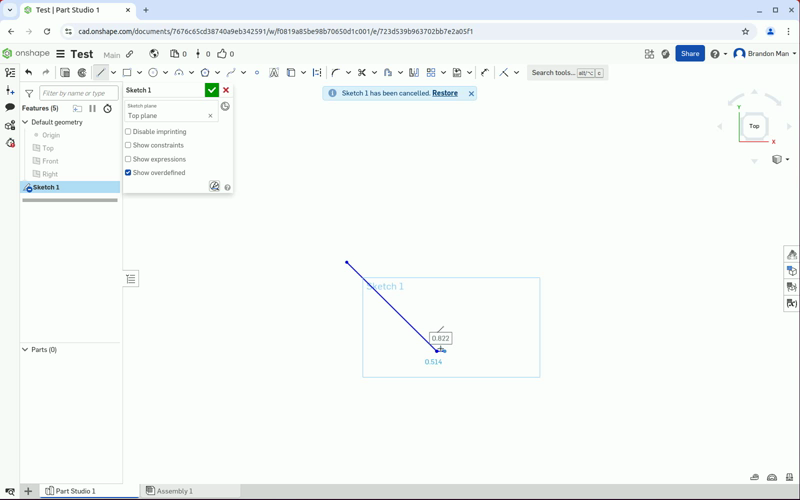
scroll(6)
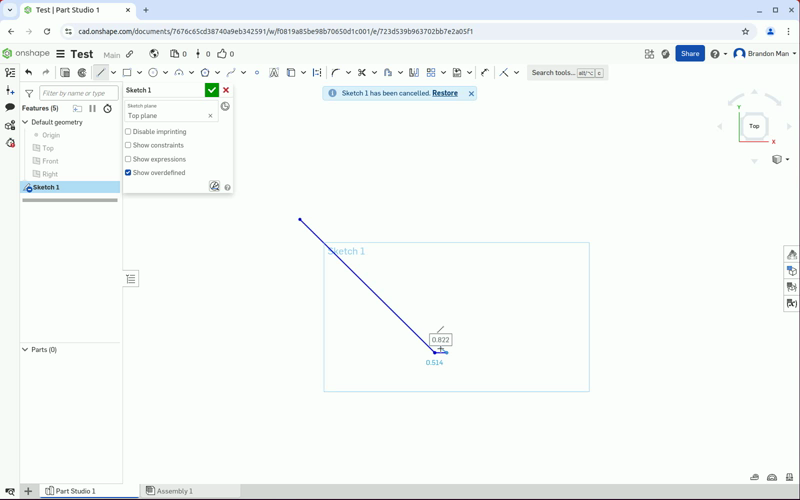
scroll(6)
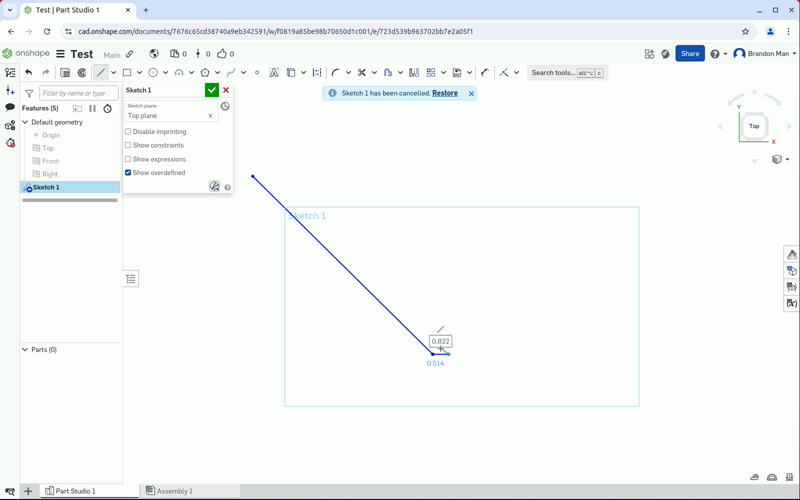
scroll(6)
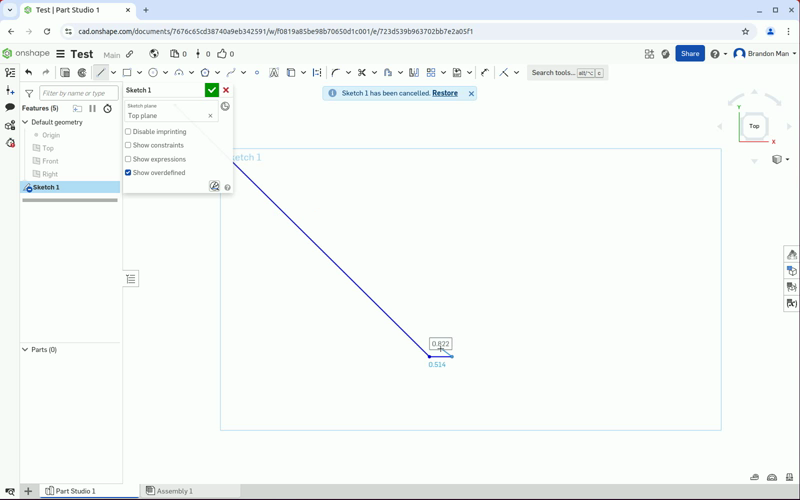
scroll(6)
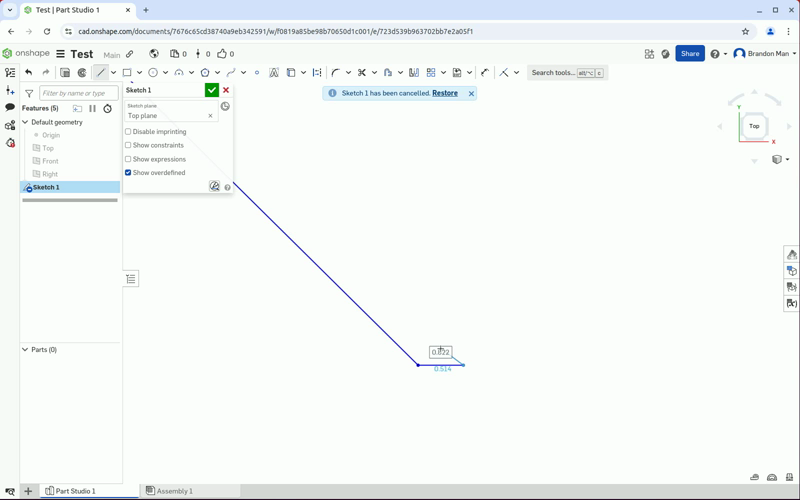
click(440, 348)
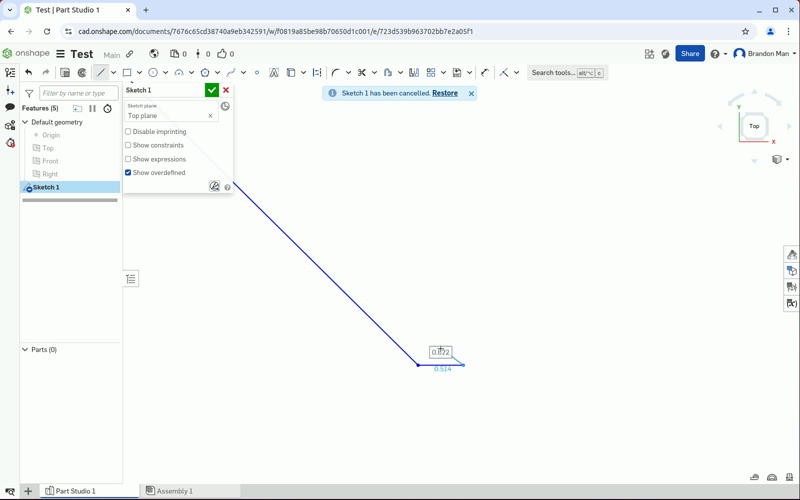
scroll(-6)
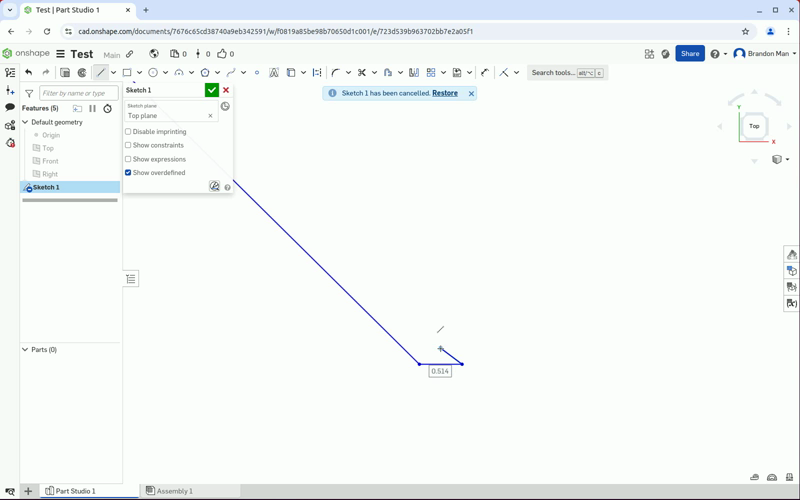
scroll(-6)
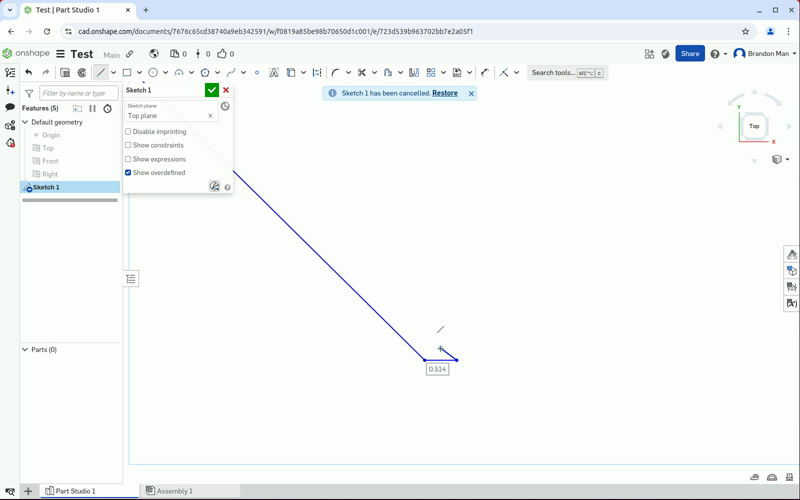
scroll(-6)
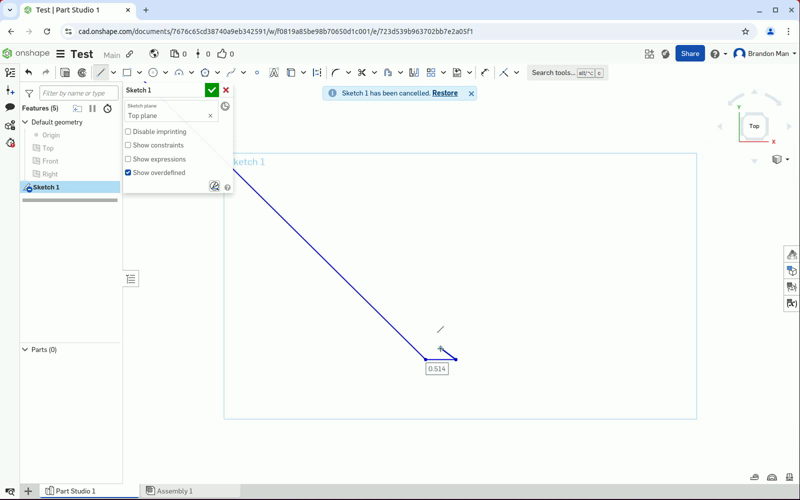
scroll(-6)
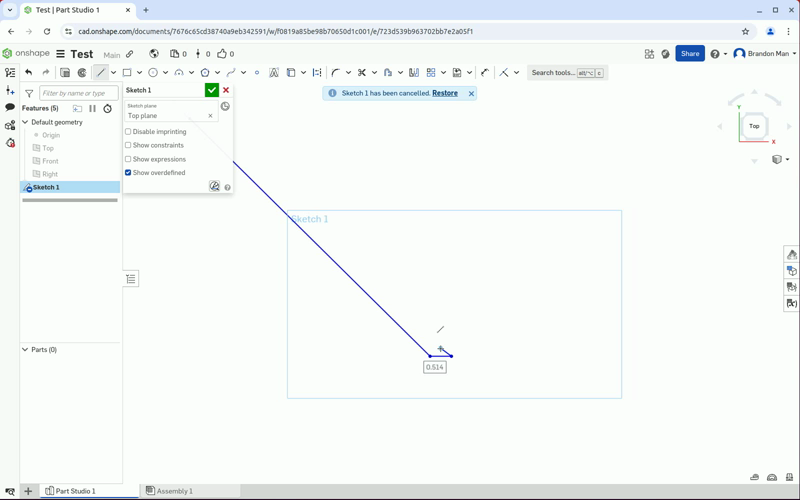
scroll(-6)
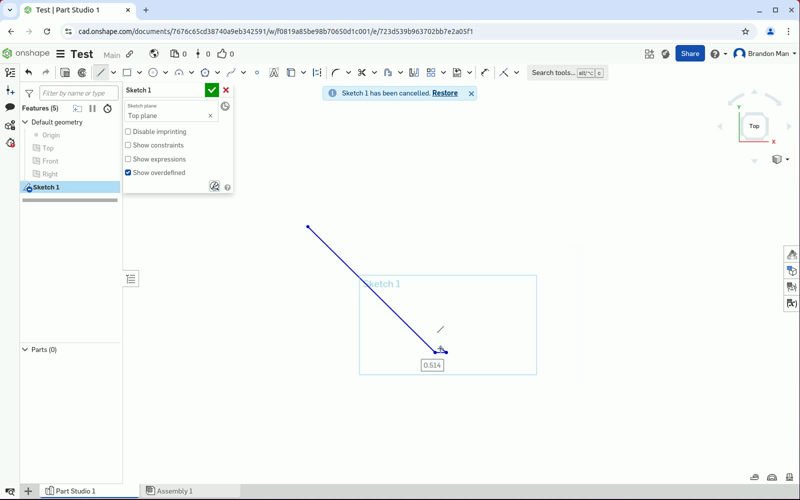
scroll(-6)
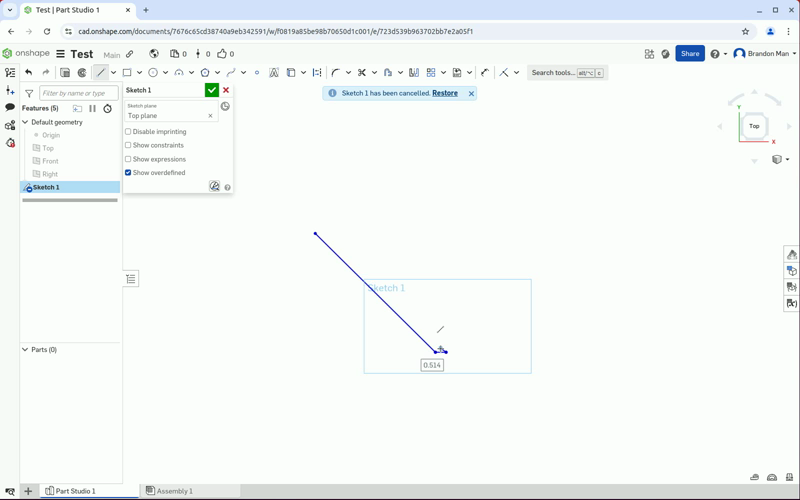
scroll(-6)
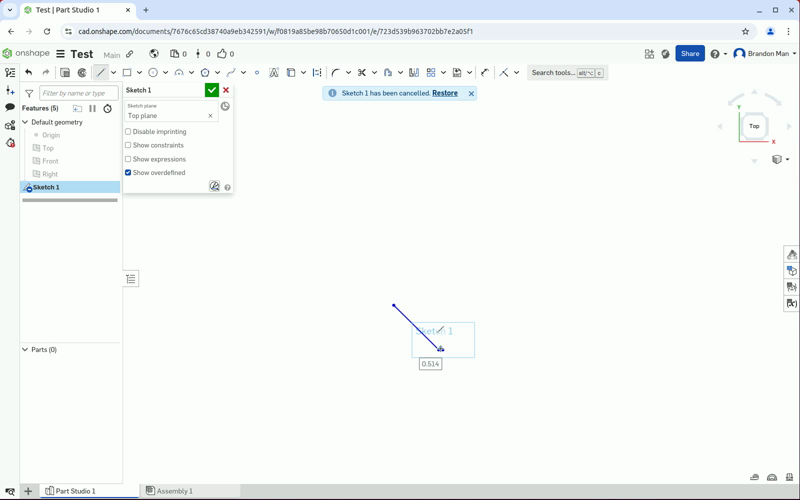
key_up(shift)
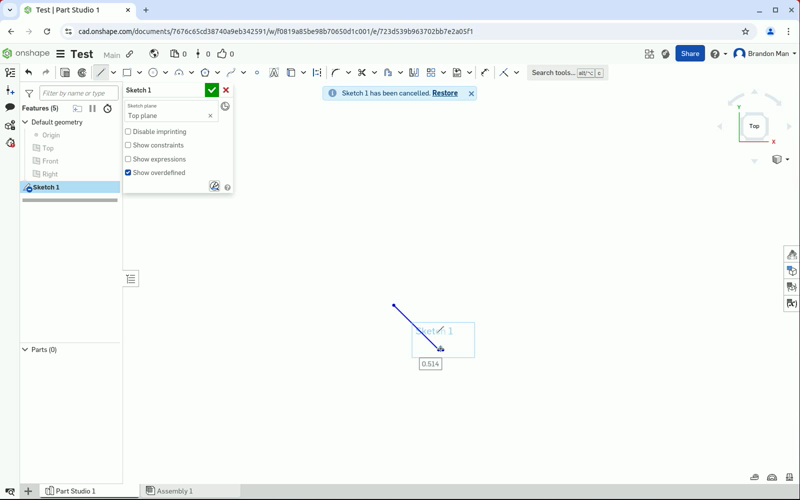
key_down(shift)
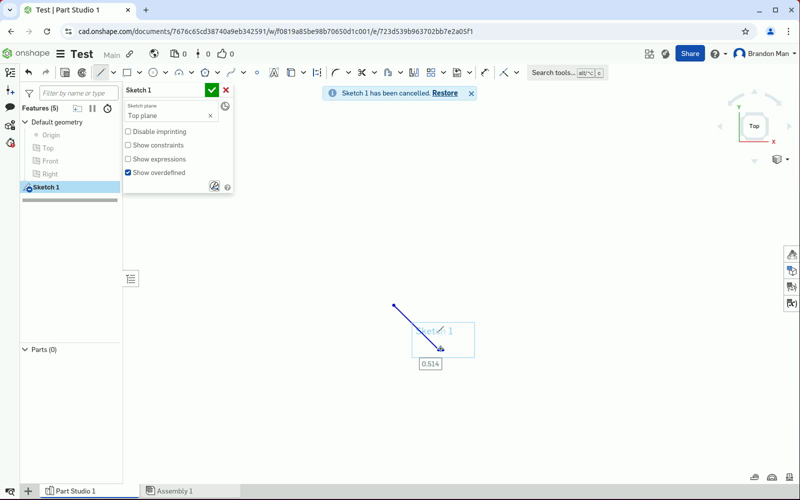
mouse_move(395, 303)
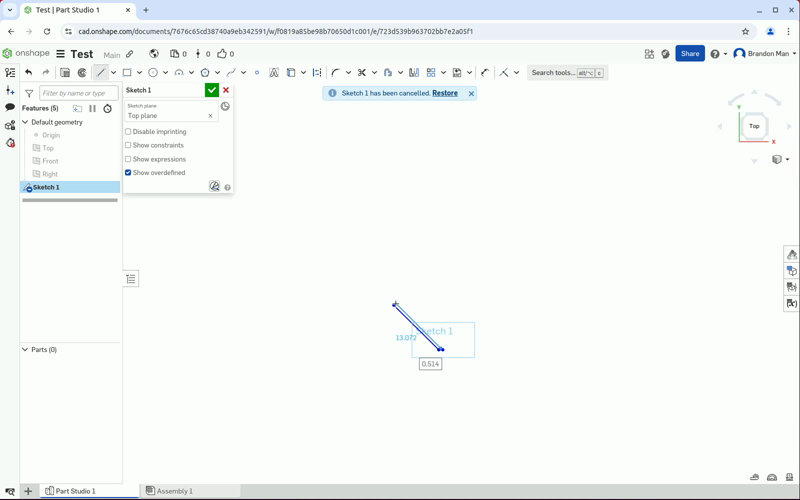
scroll(6)
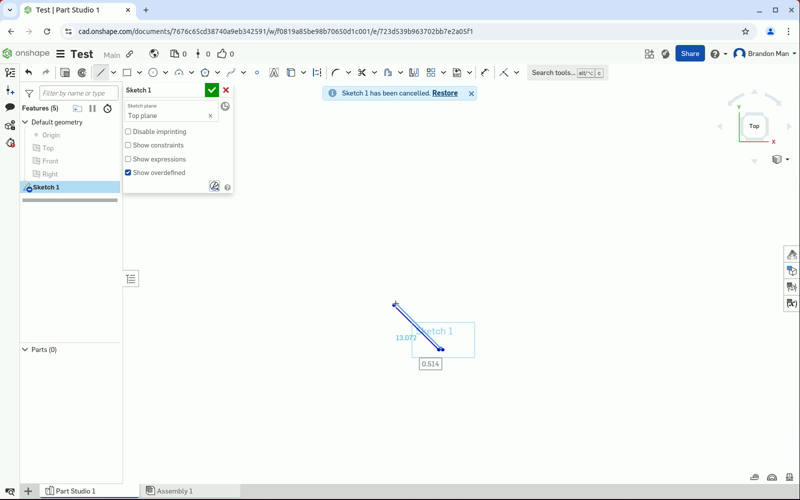
scroll(6)
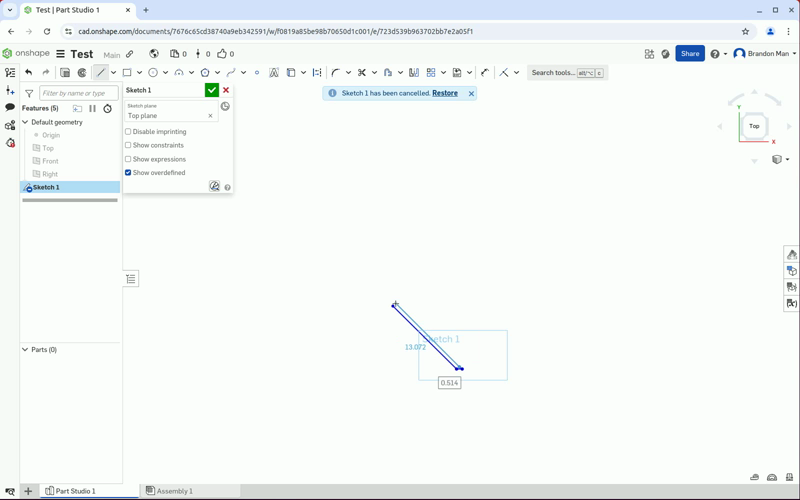
scroll(6)
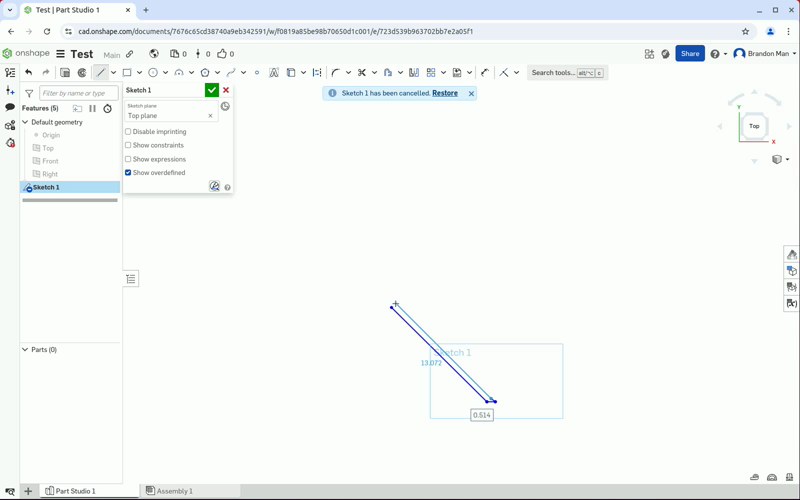
scroll(6)
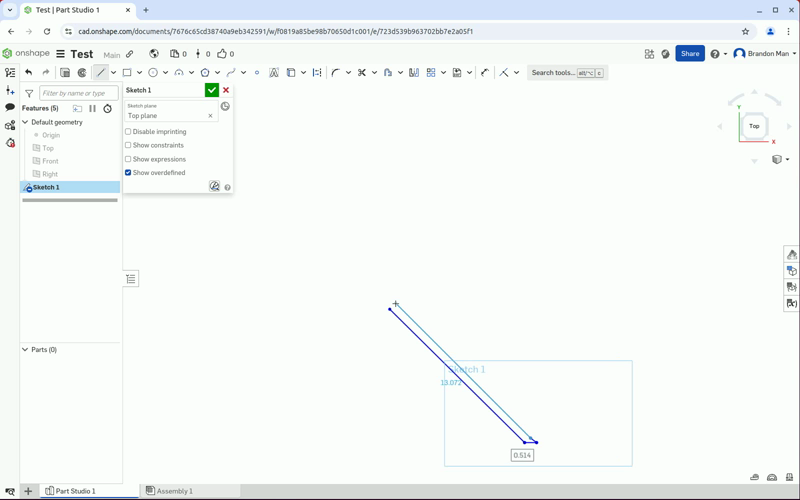
scroll(6)
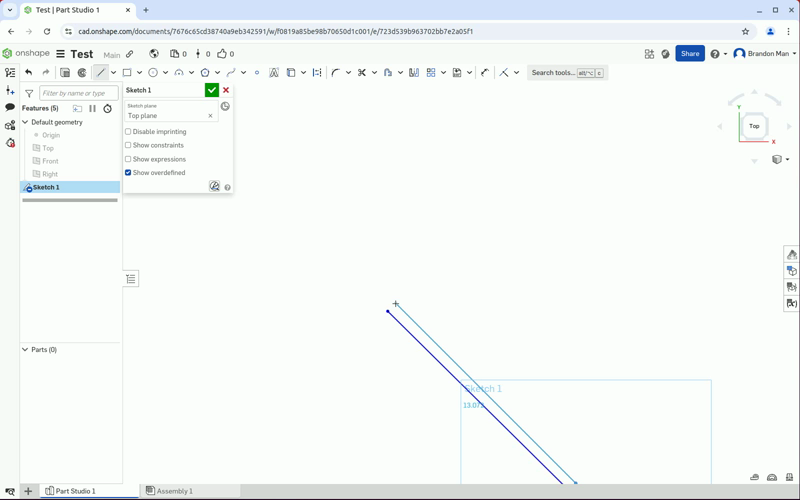
scroll(6)
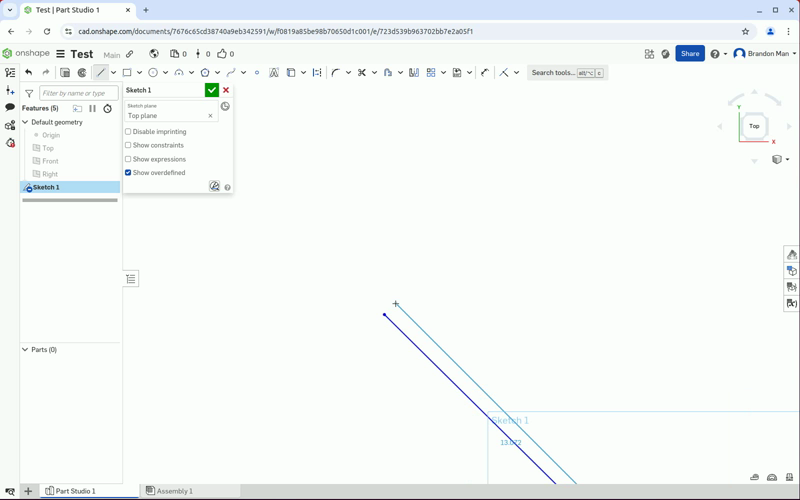
scroll(6)
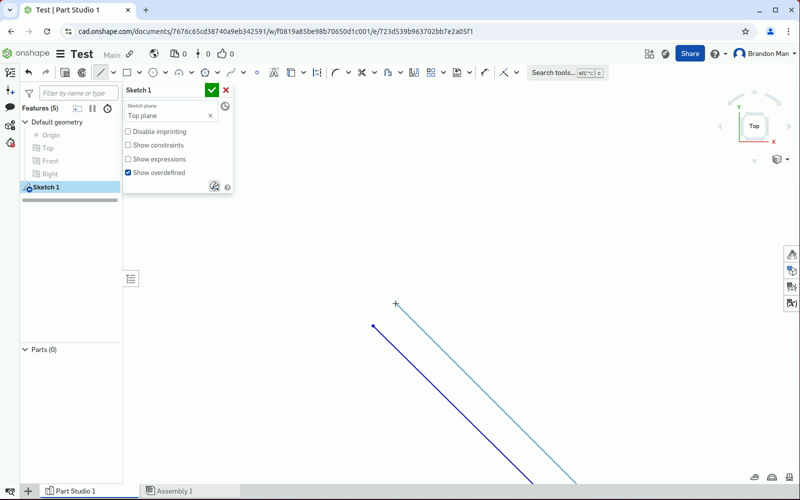
click(395, 303)
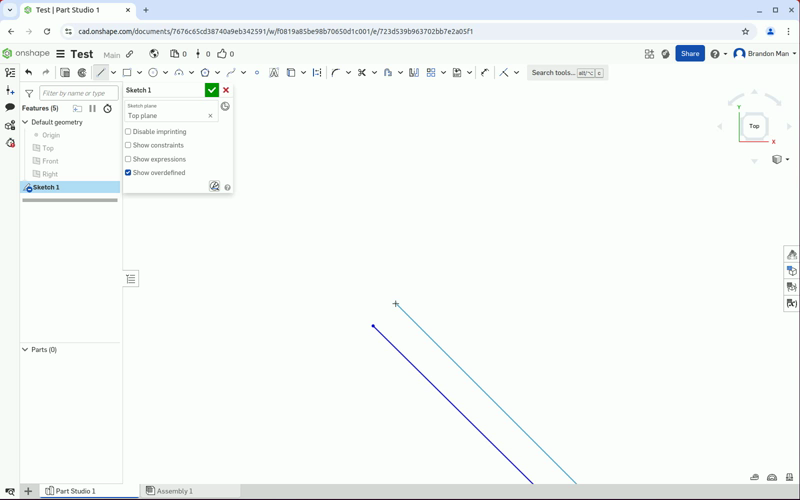
scroll(-6)
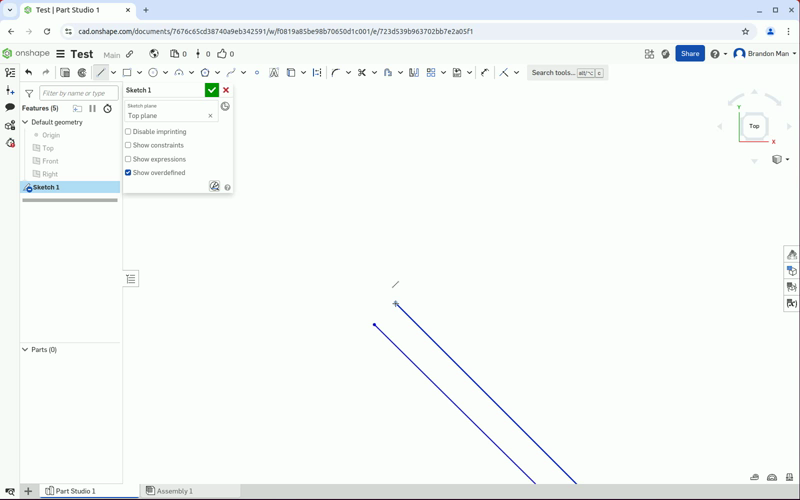
scroll(-6)
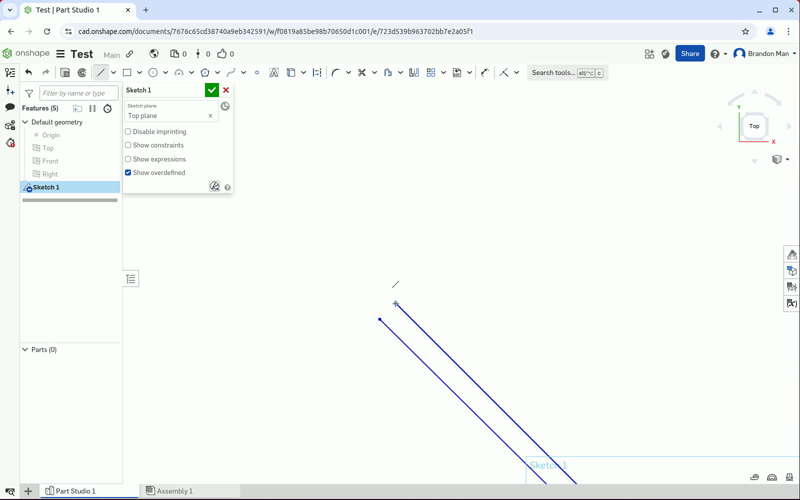
scroll(-6)
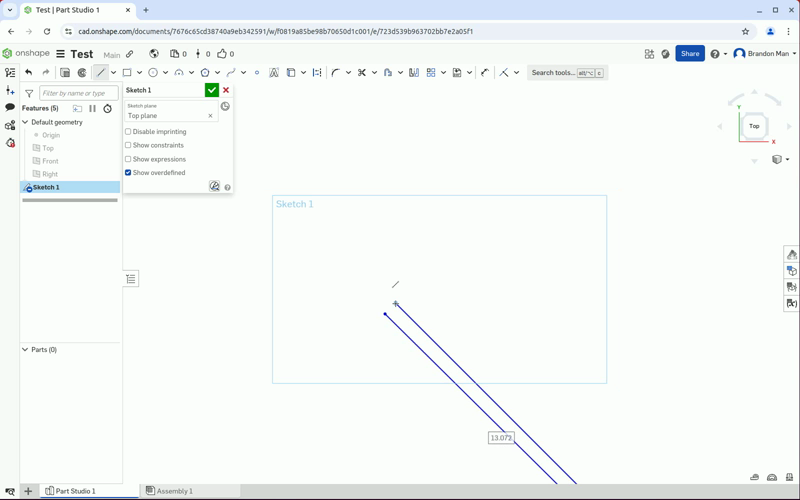
scroll(-6)
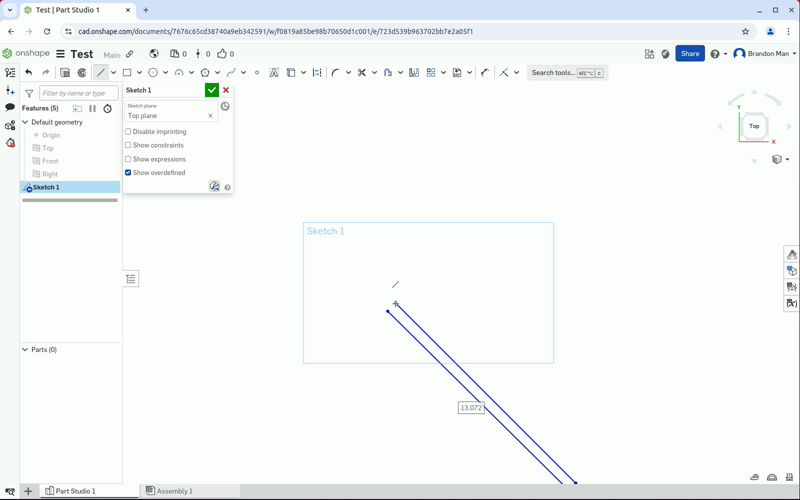
scroll(-6)
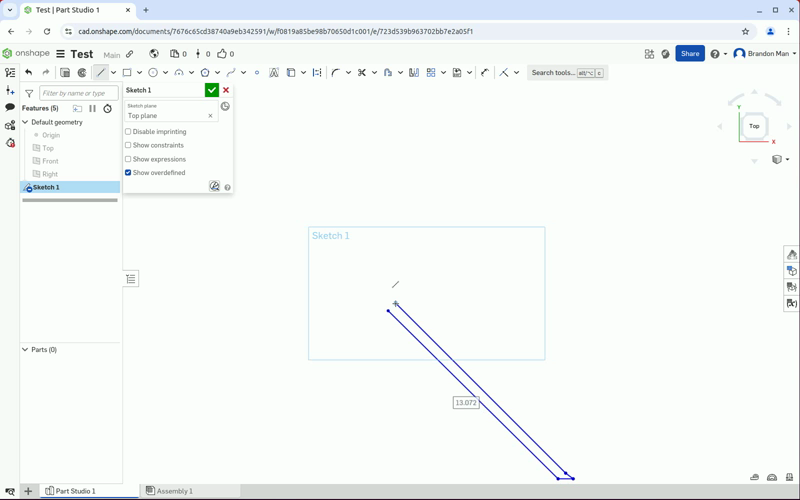
scroll(-6)
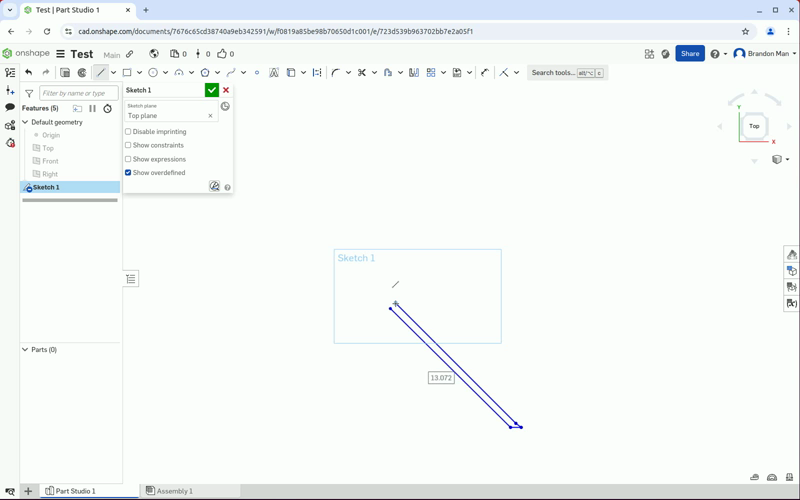
scroll(-6)
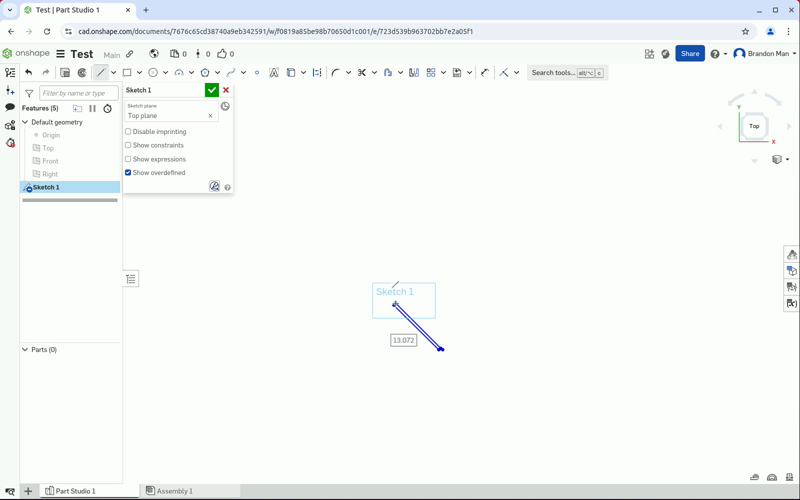
key_up(shift)
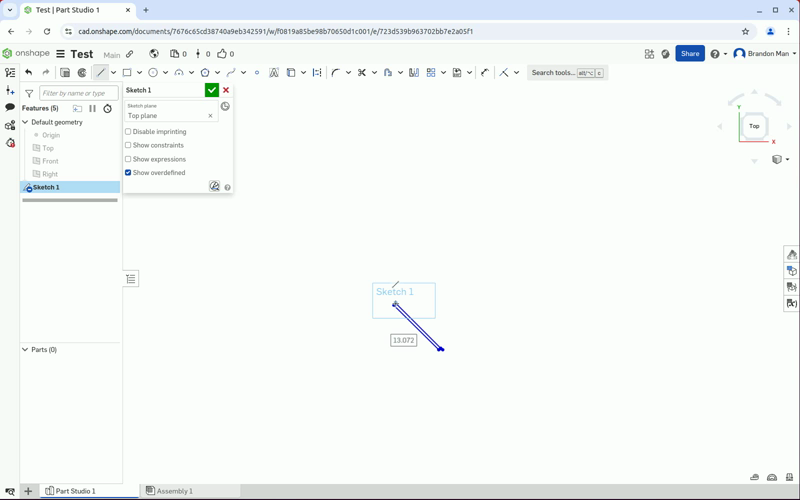
key_down(shift)
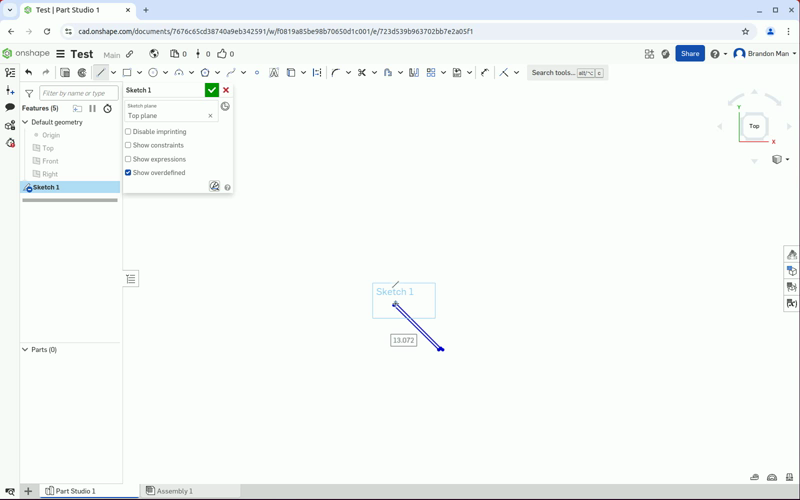
mouse_move(425, 303)
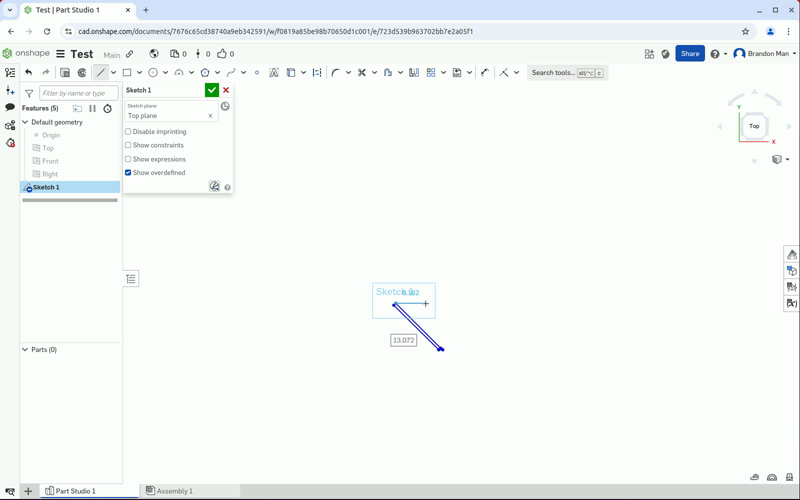
mouse_move(393, 300)
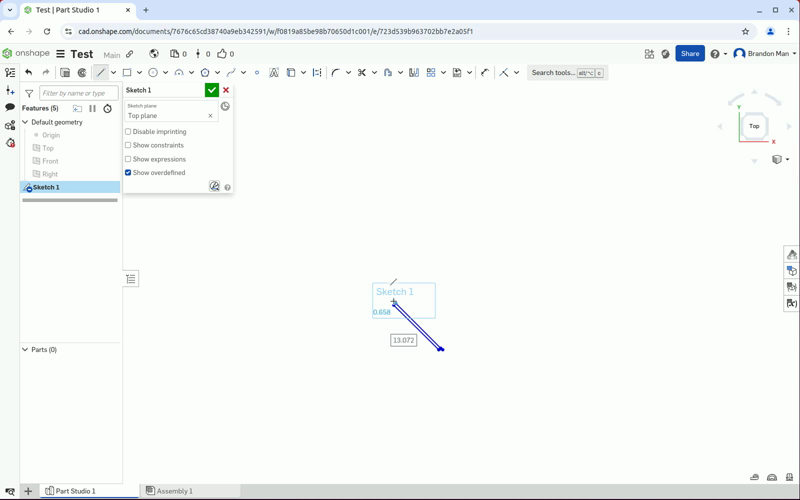
scroll(6)
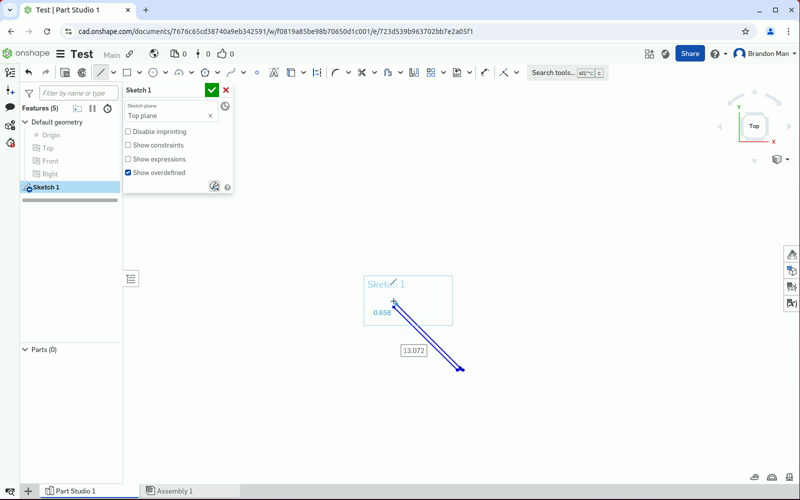
scroll(6)
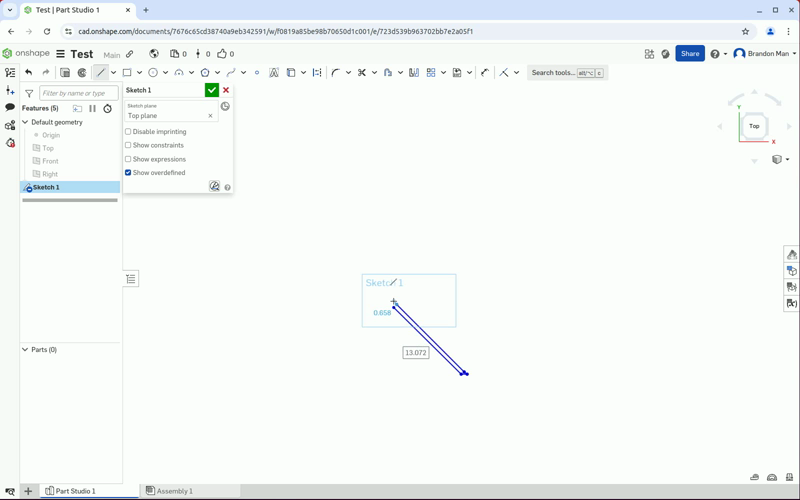
scroll(6)
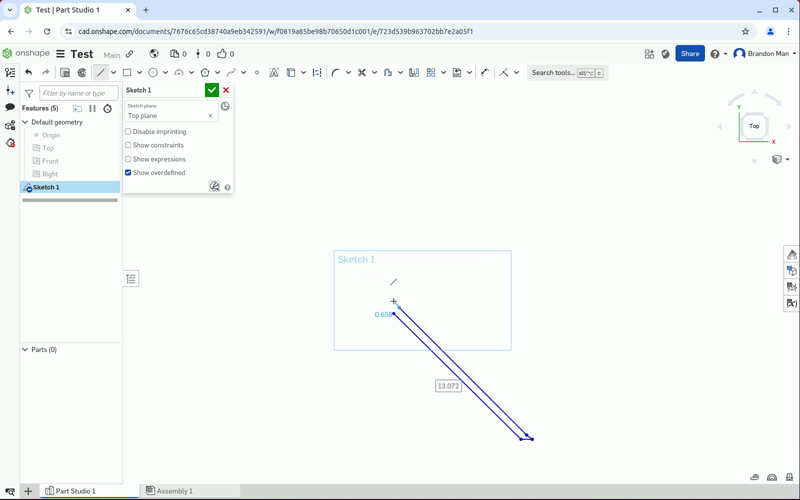
scroll(6)
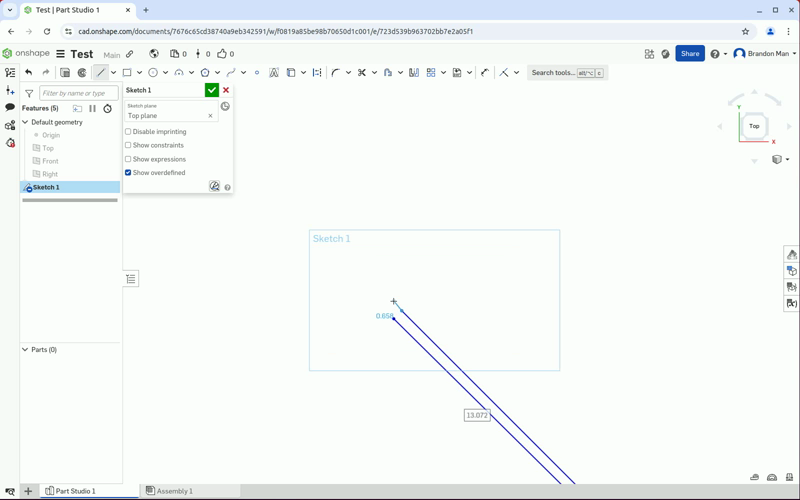
scroll(6)
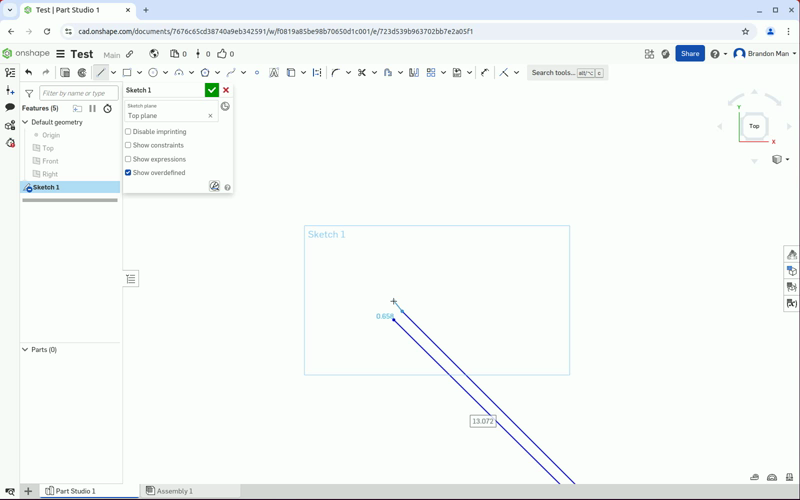
scroll(6)
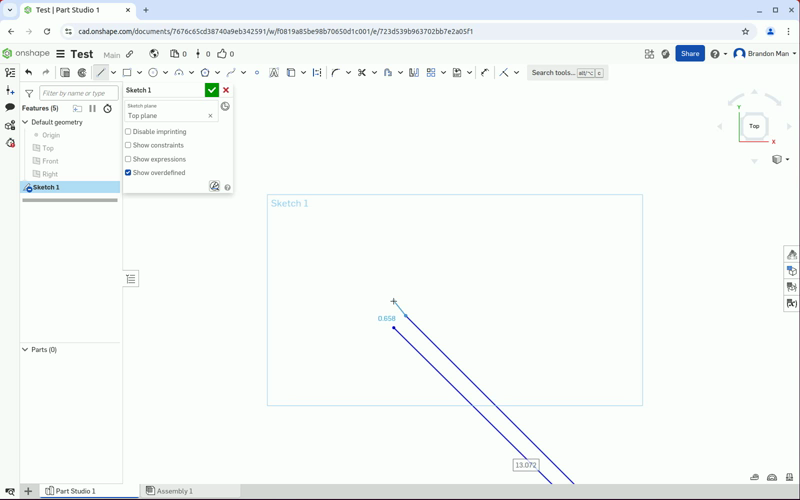
scroll(6)
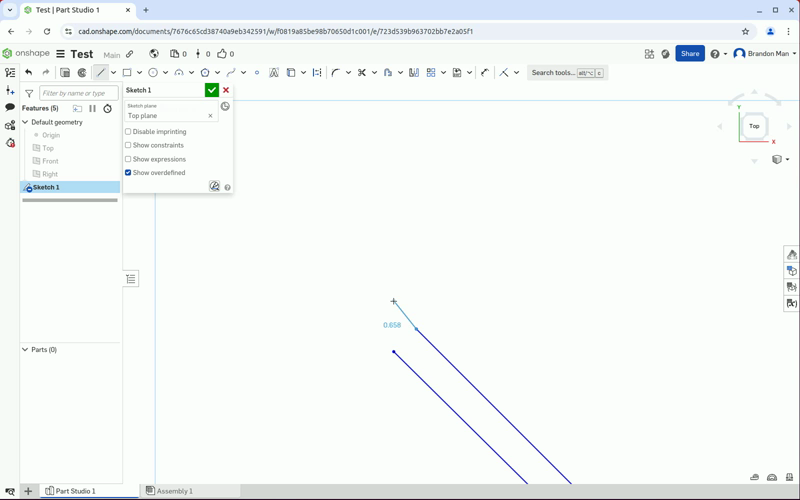
click(393, 300)
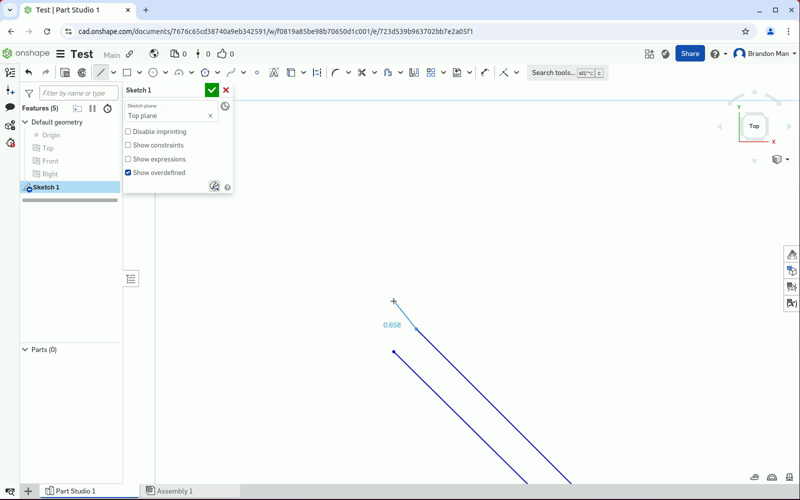
scroll(-6)
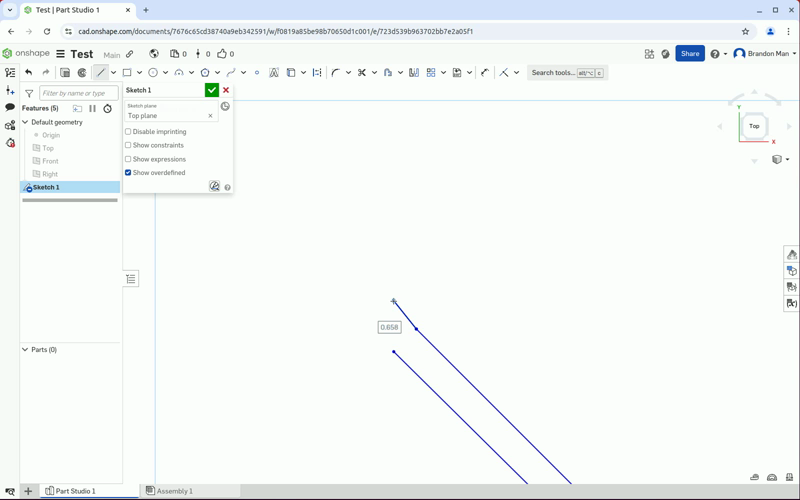
scroll(-6)
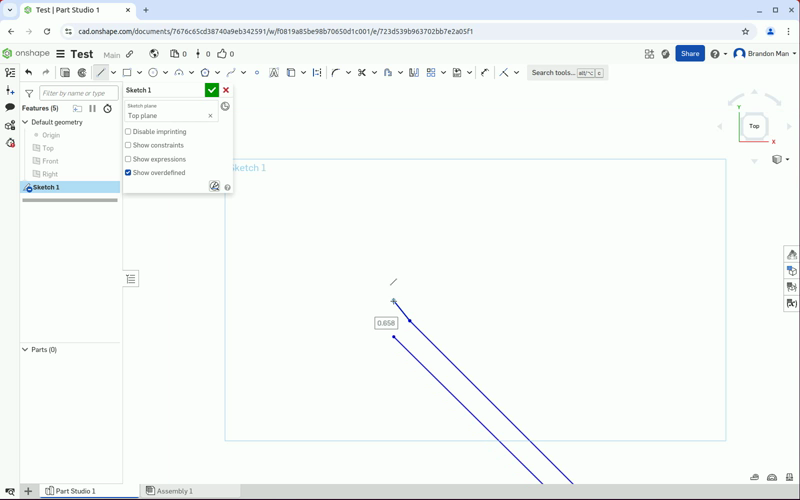
scroll(-6)
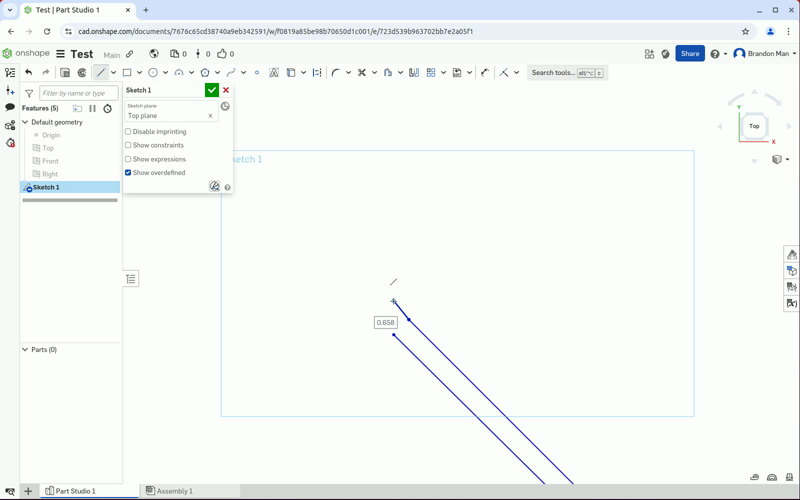
scroll(-6)
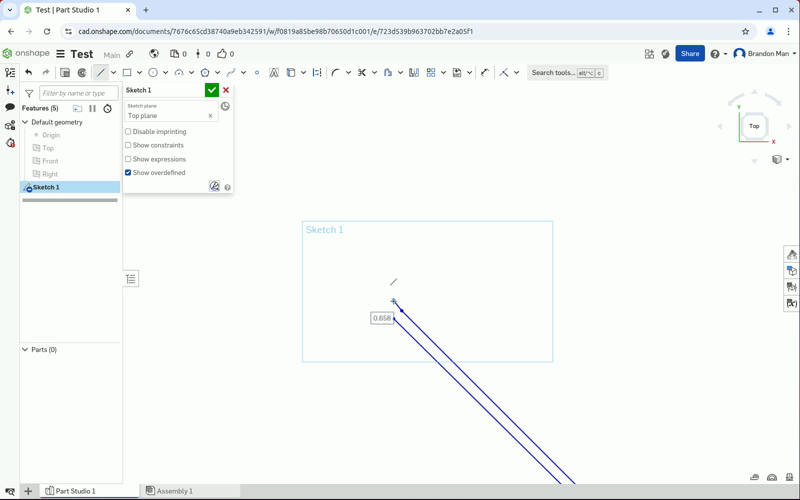
scroll(-6)
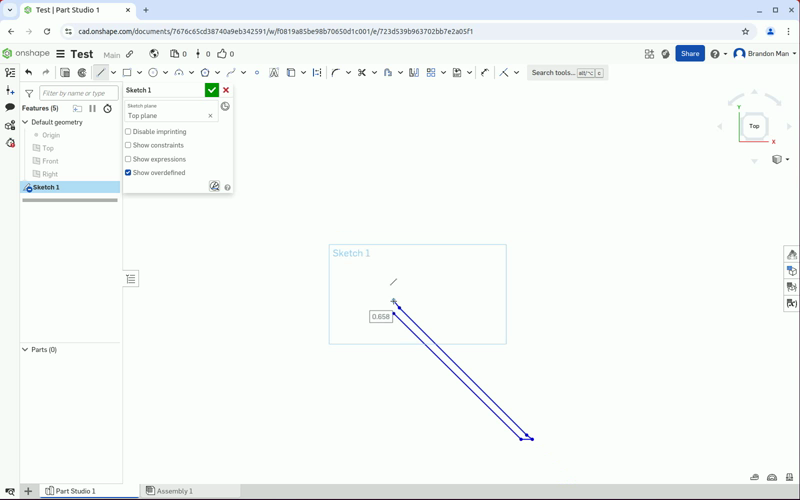
scroll(-6)
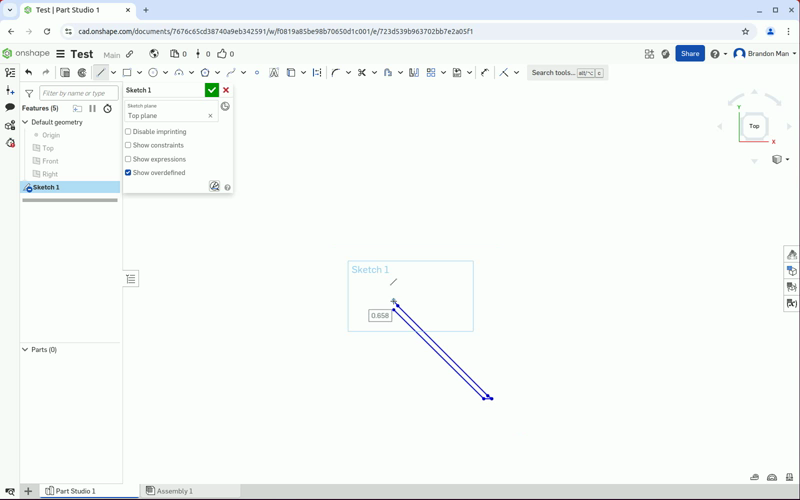
scroll(-6)
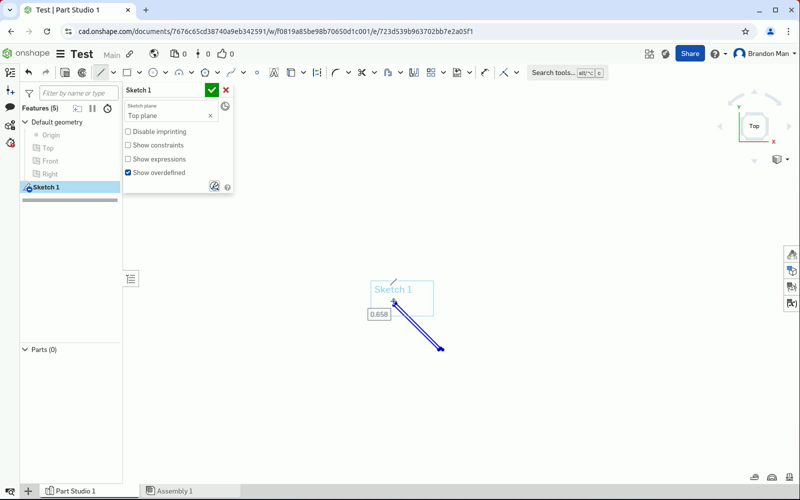
key_up(shift)
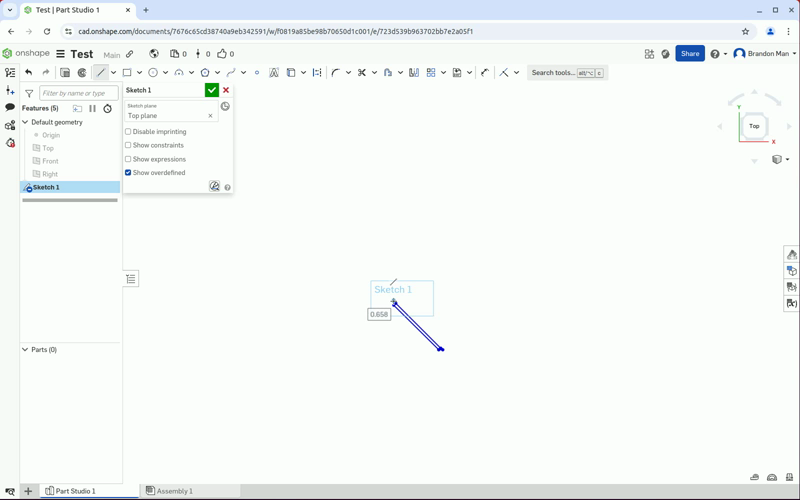
mouse_move(423, 300)
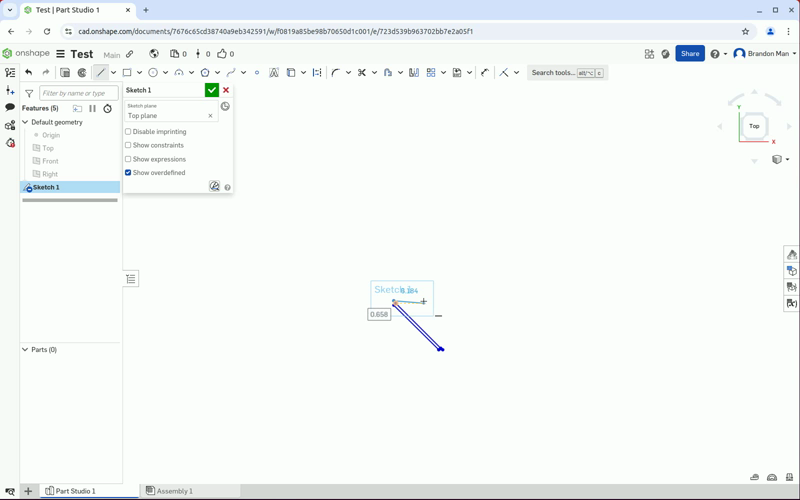
key_down(shift)
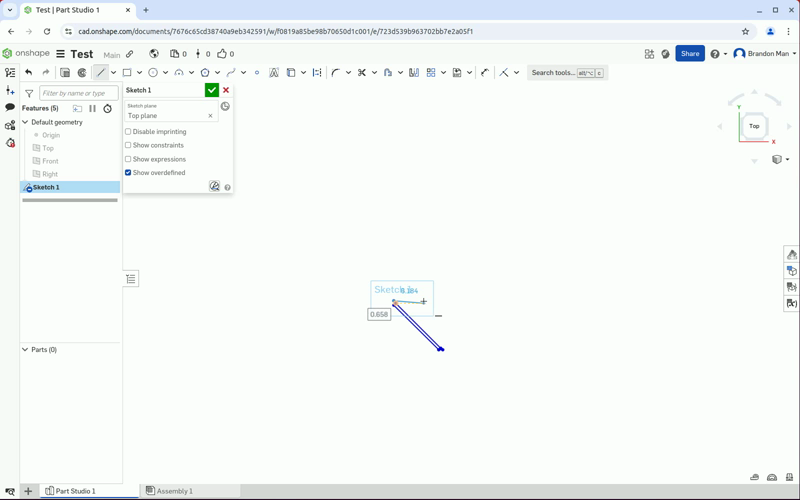
mouse_move(393, 305)
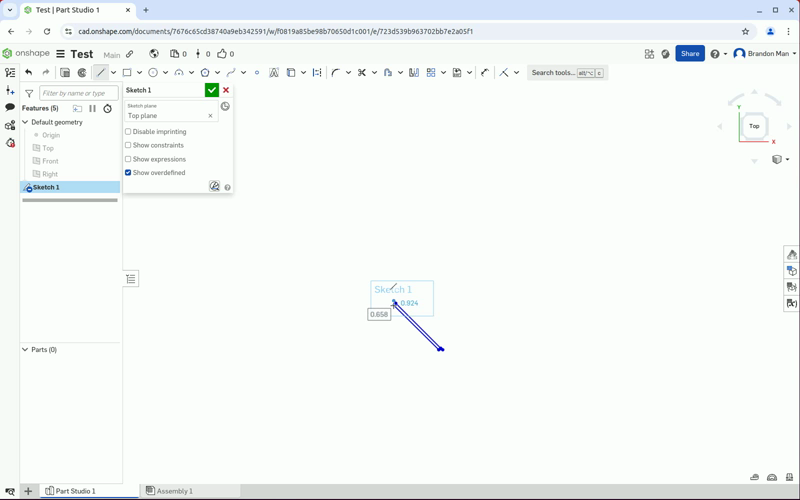
scroll(6)
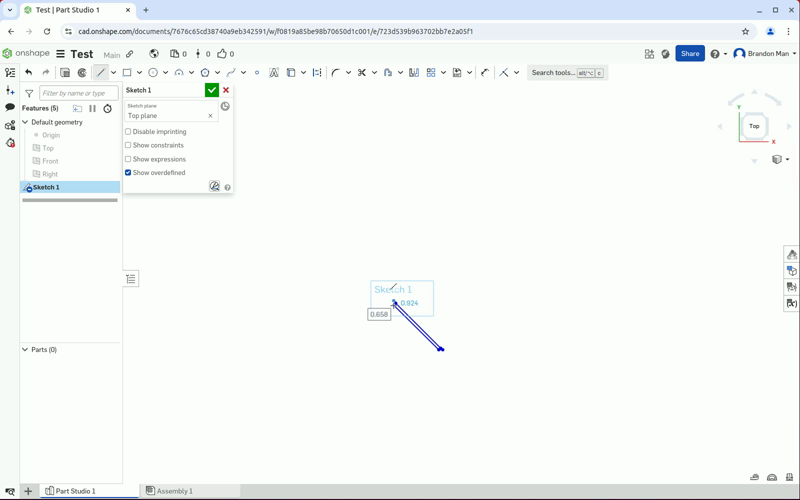
scroll(6)
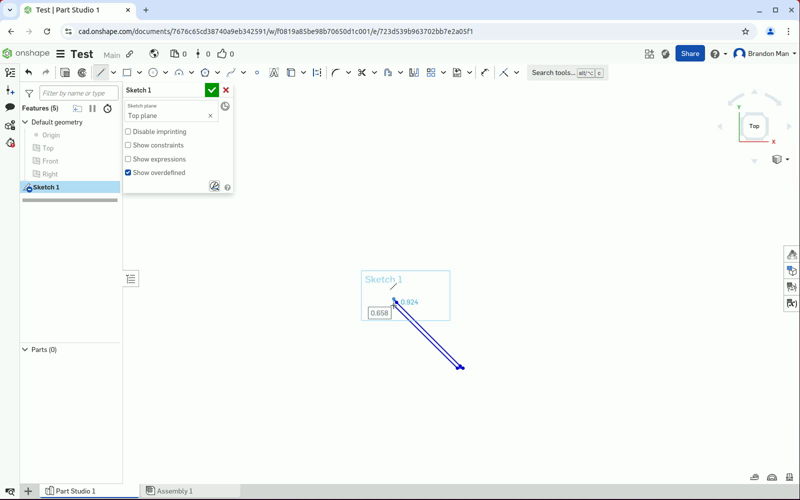
scroll(6)
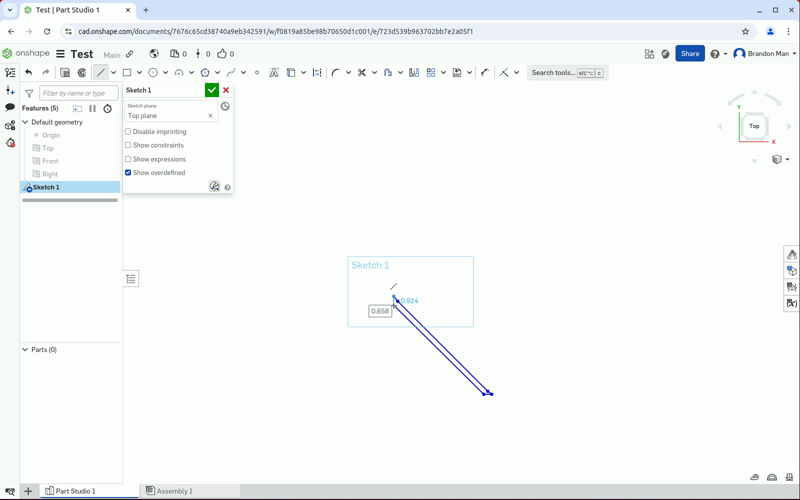
scroll(6)
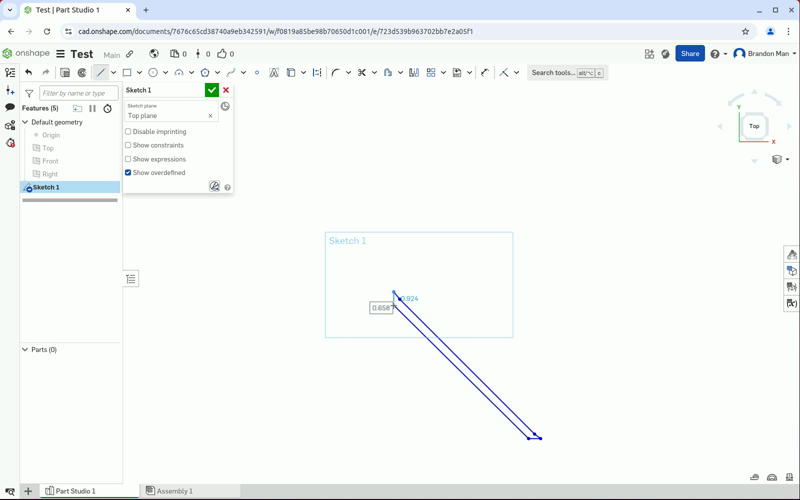
scroll(6)
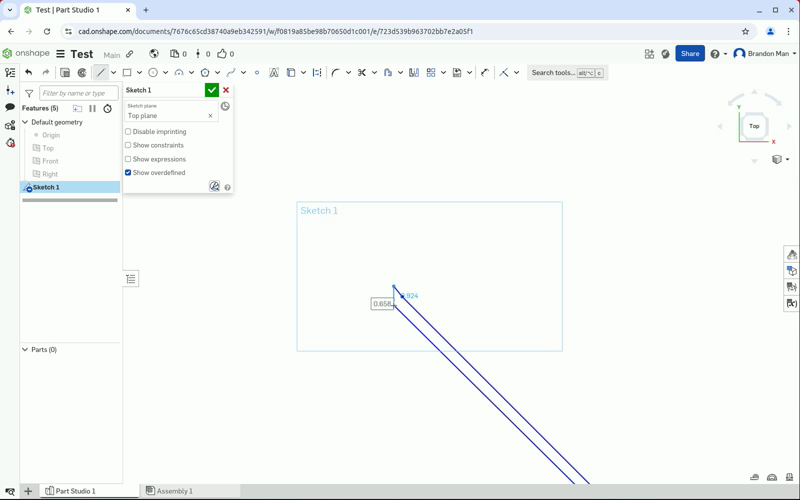
scroll(6)
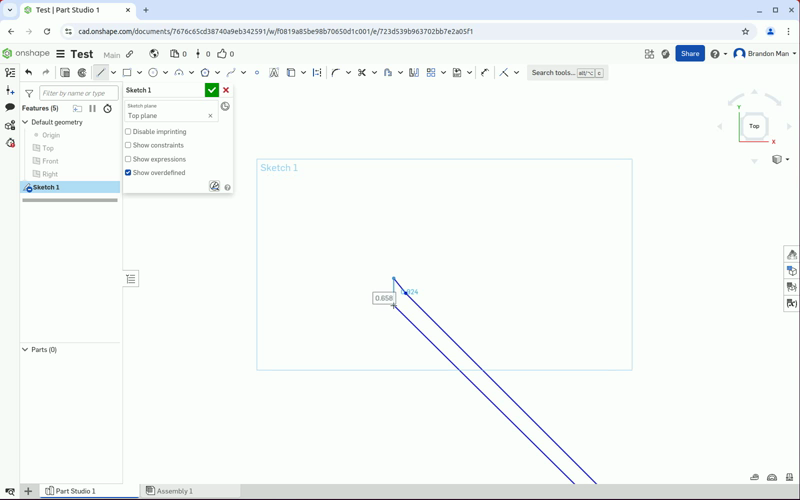
scroll(6)
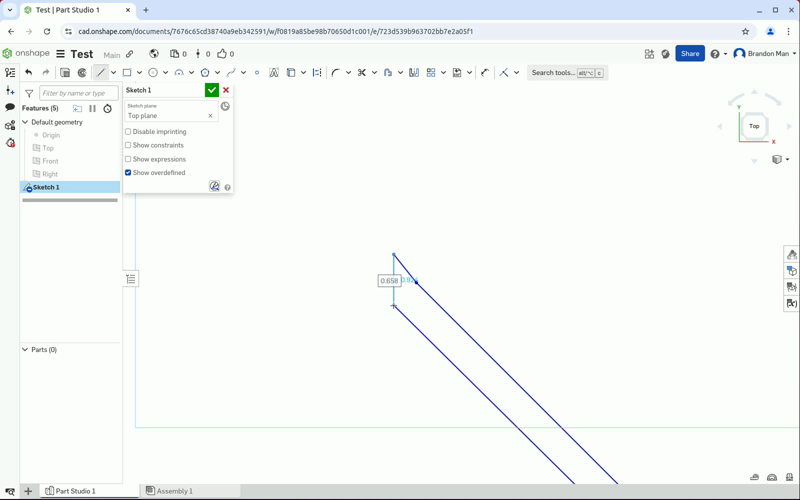
key_up(shift)
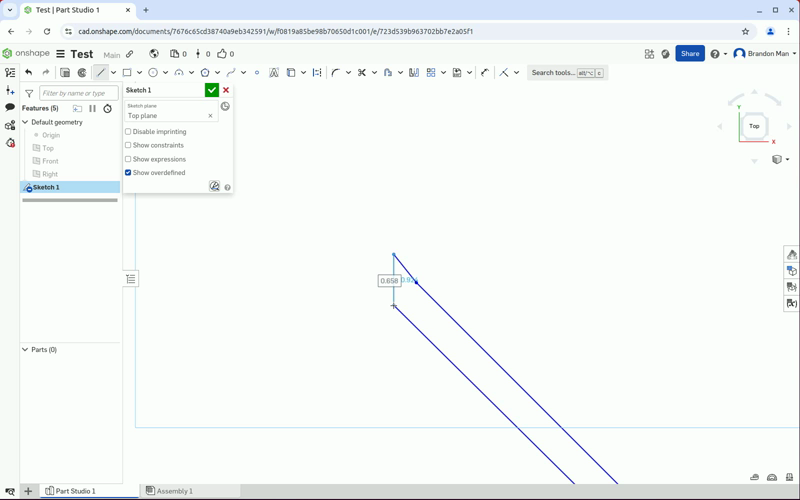
click(393, 305)
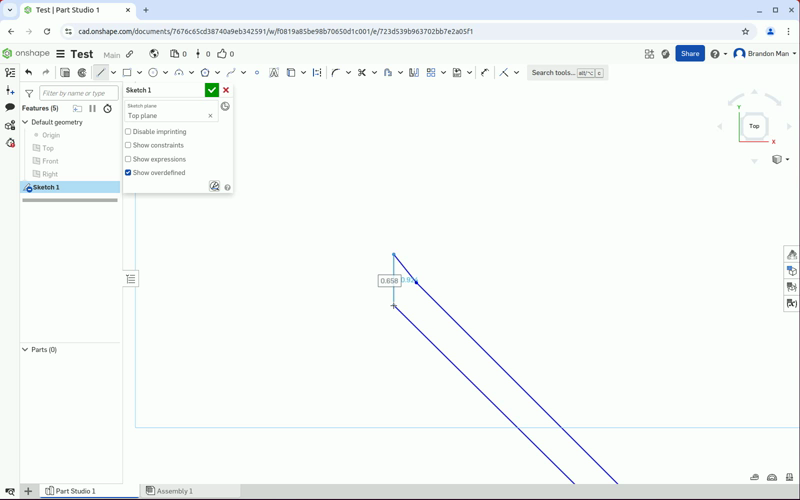
scroll(-6)
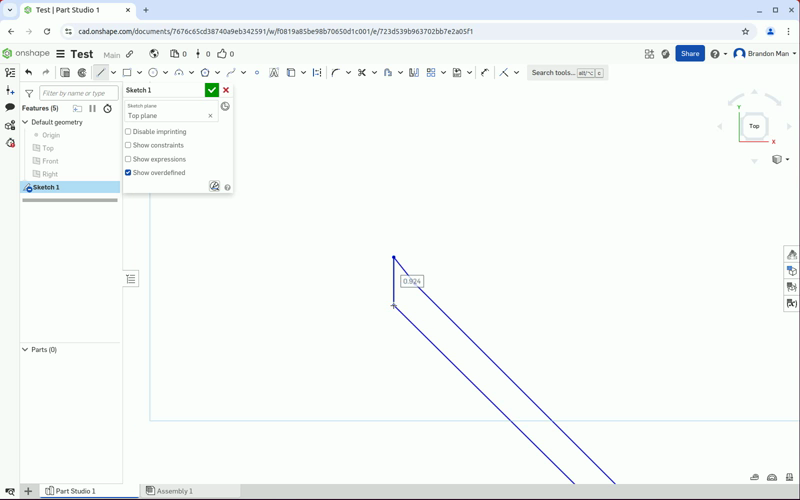
scroll(-6)
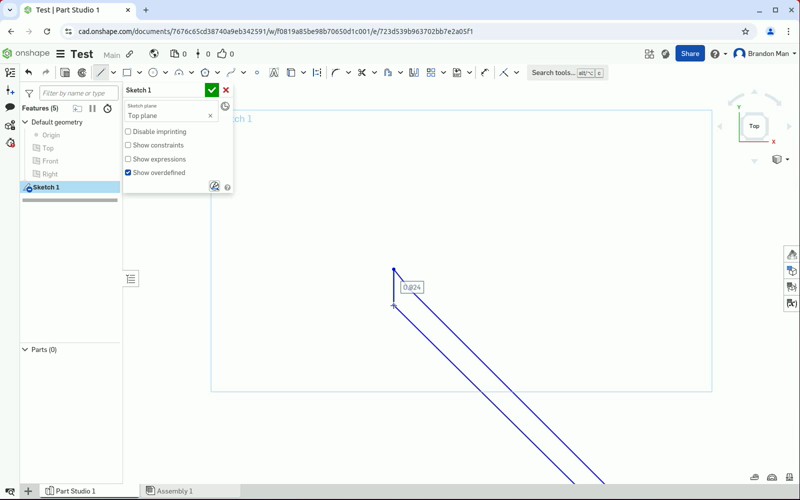
scroll(-6)
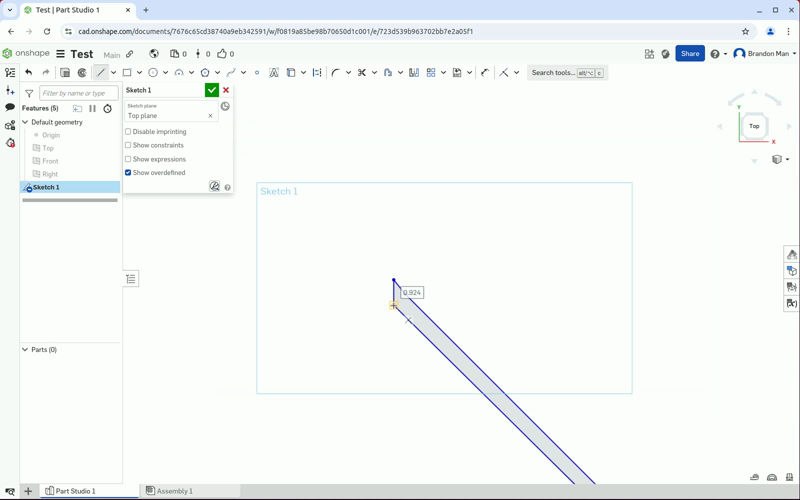
scroll(-6)
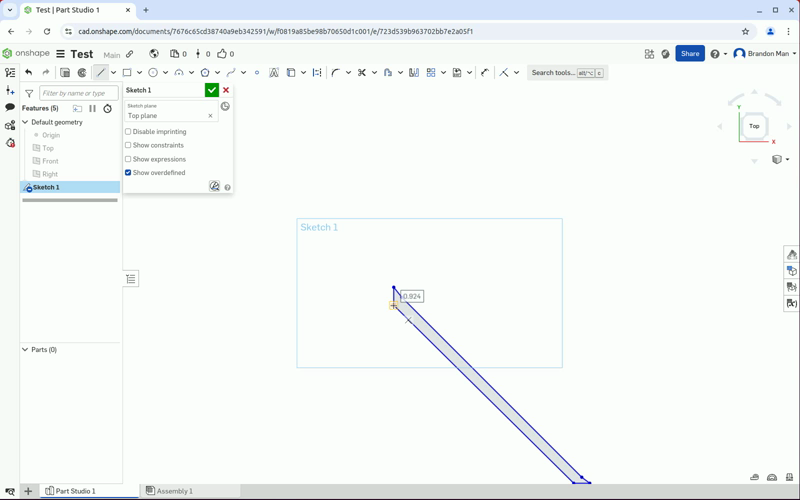
scroll(-6)
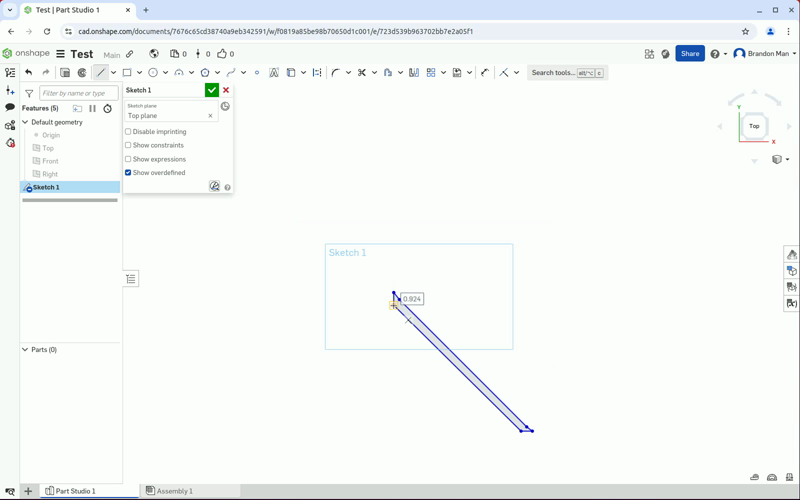
scroll(-6)
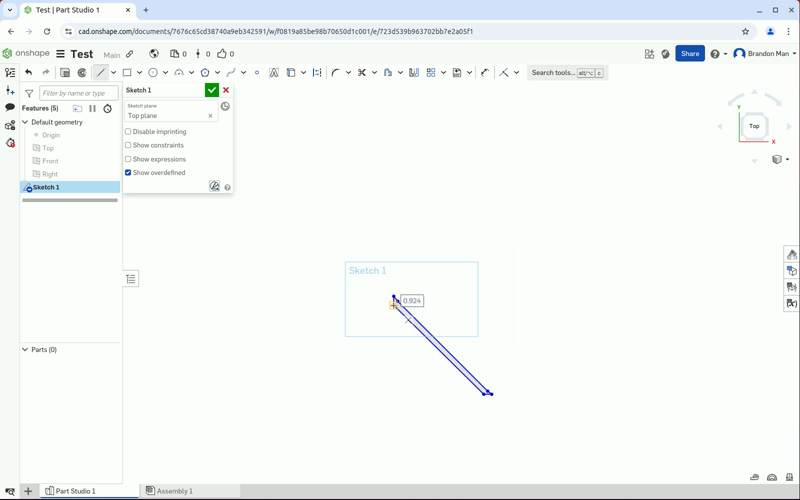
scroll(-6)
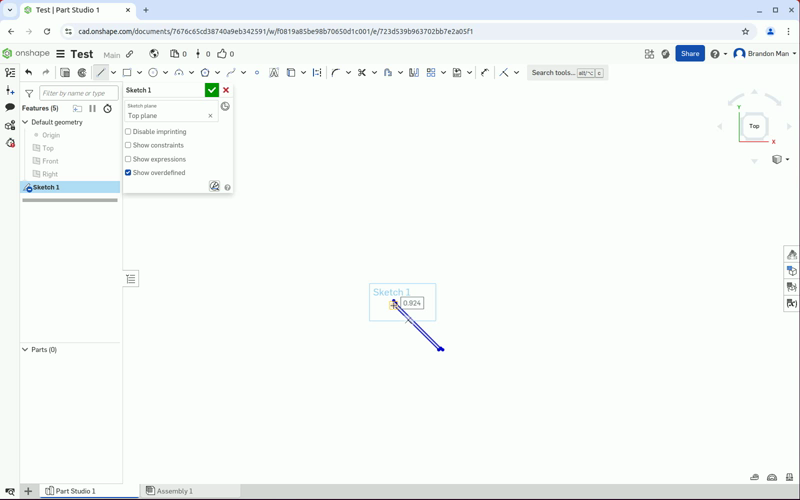
key(esc)
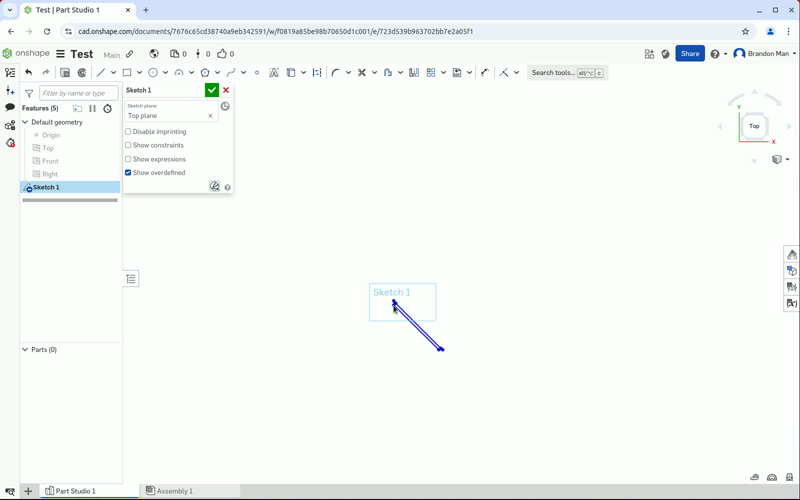
mouse_move(413, 320)
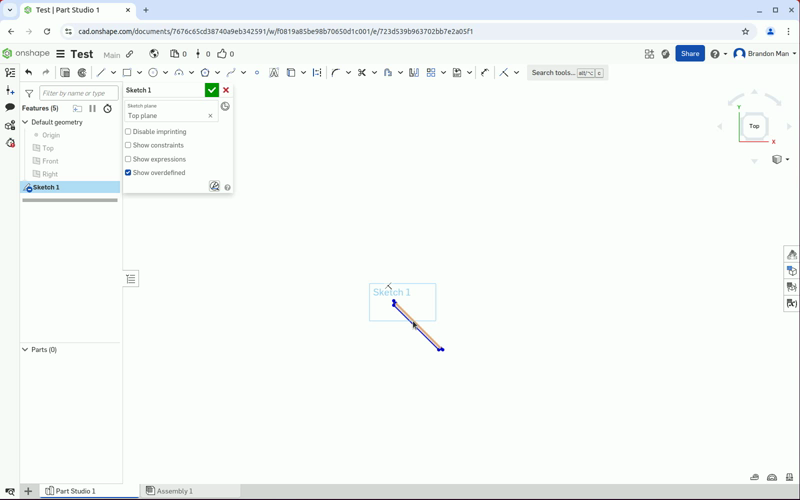
scroll(6)
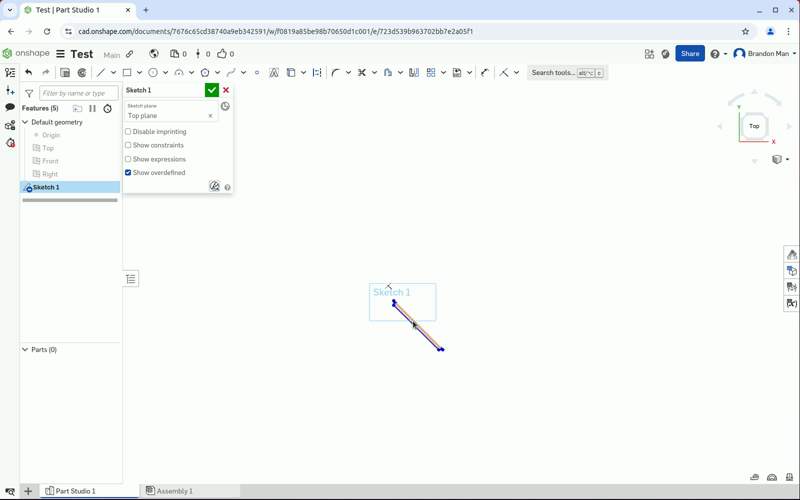
scroll(6)
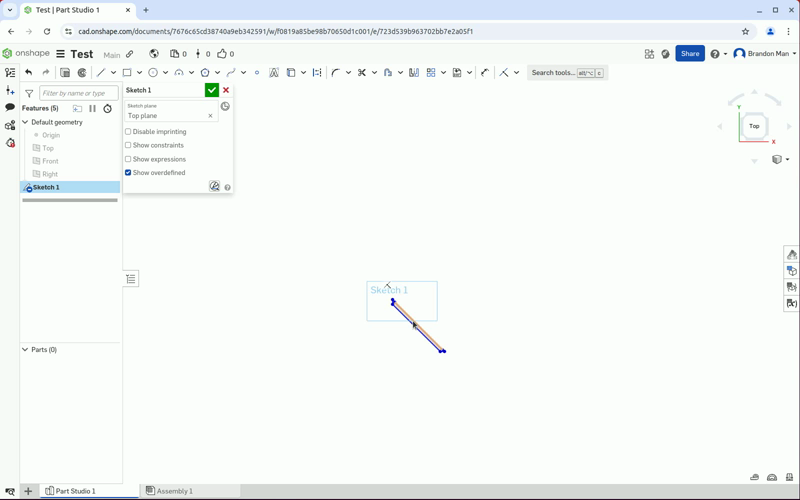
scroll(6)
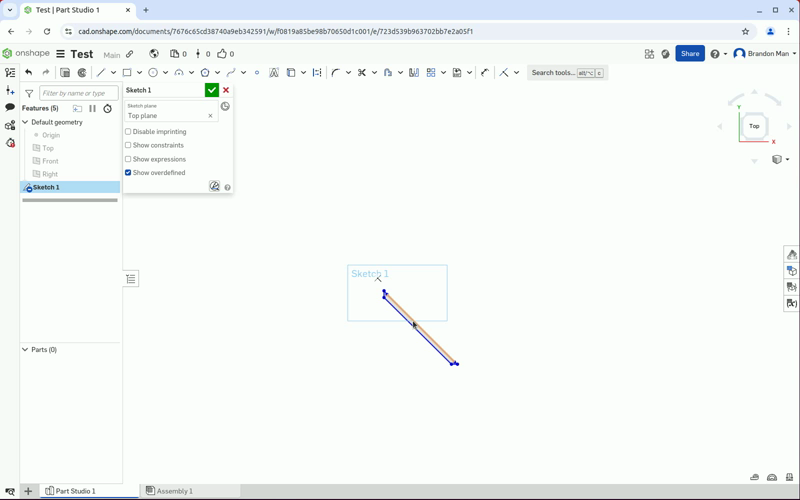
scroll(6)
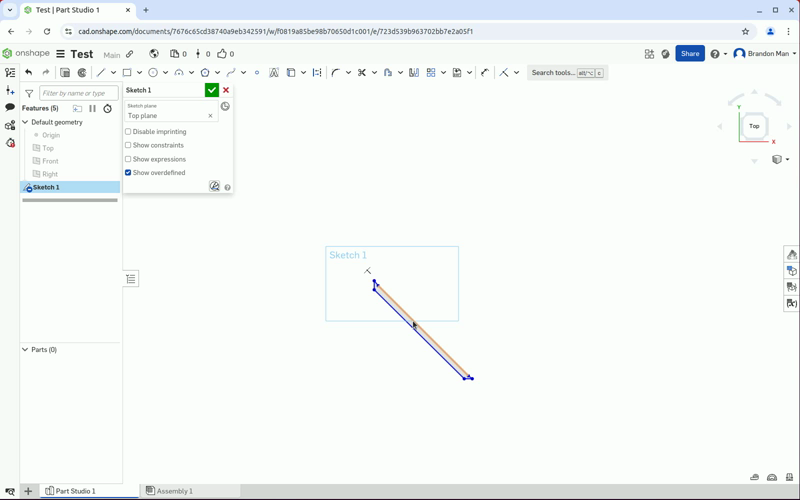
scroll(6)
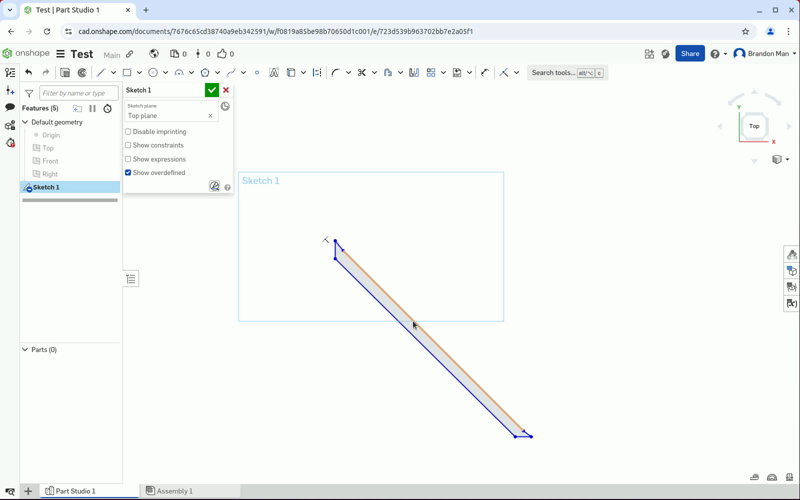
scroll(6)
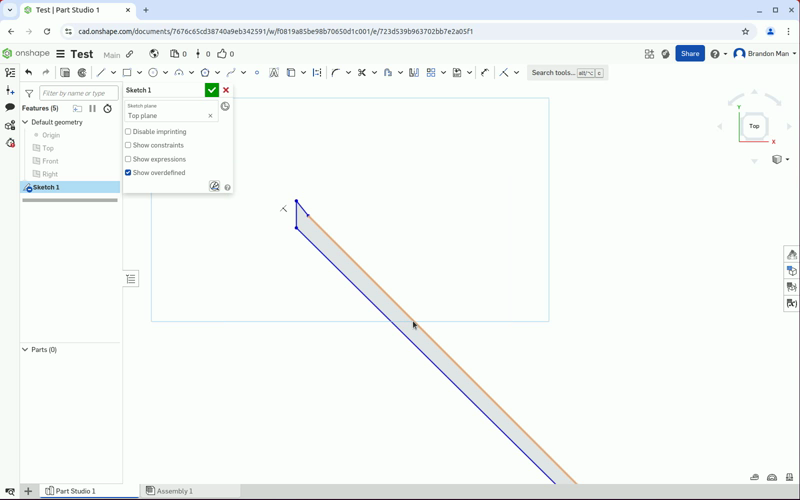
scroll(6)
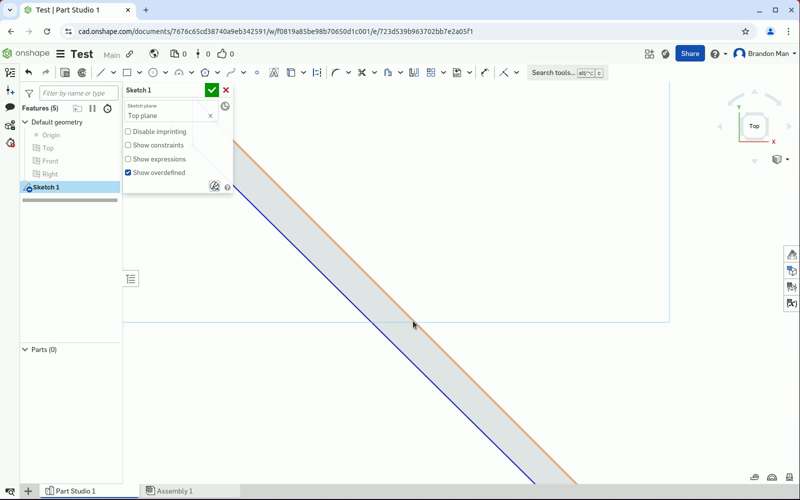
click(413, 320)
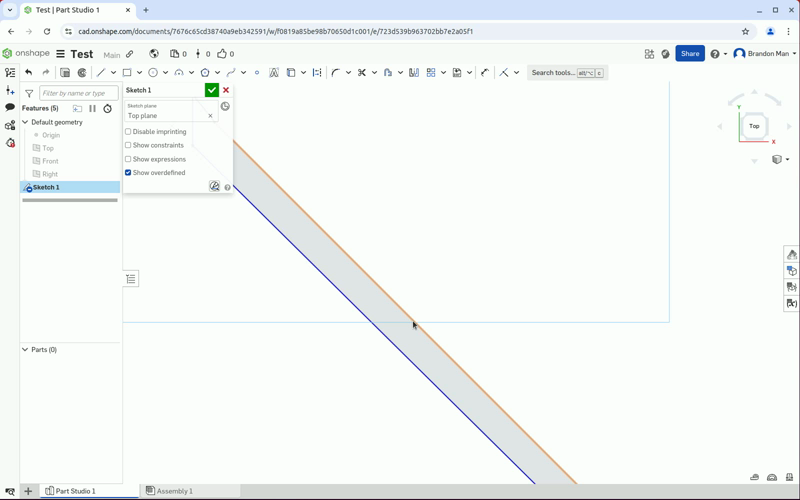
scroll(-6)
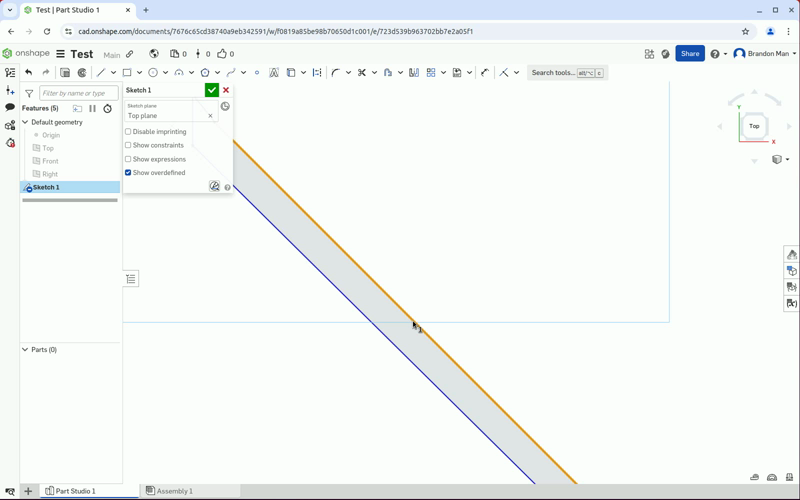
scroll(-6)
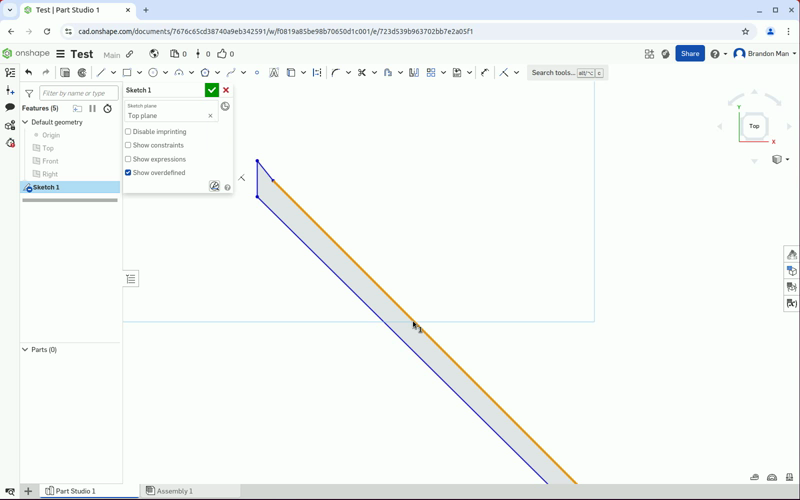
scroll(-6)
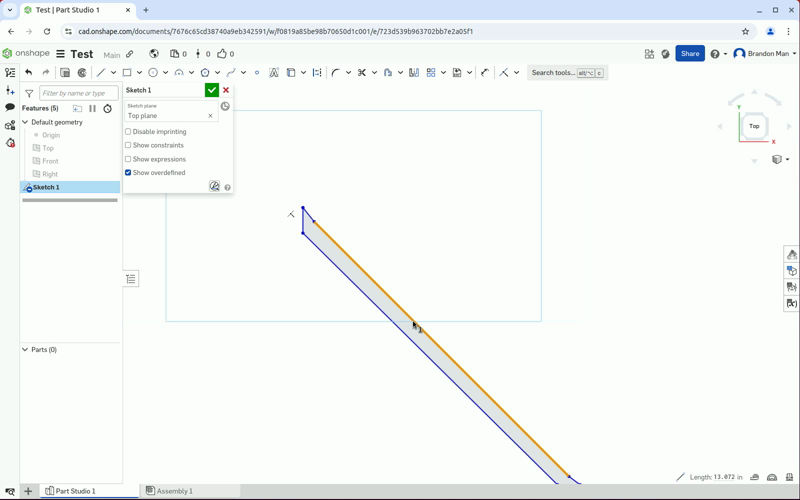
scroll(-6)
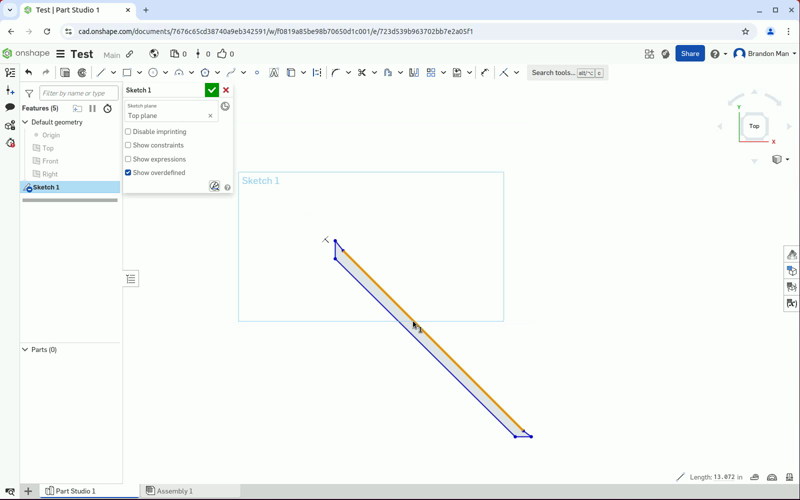
scroll(-6)
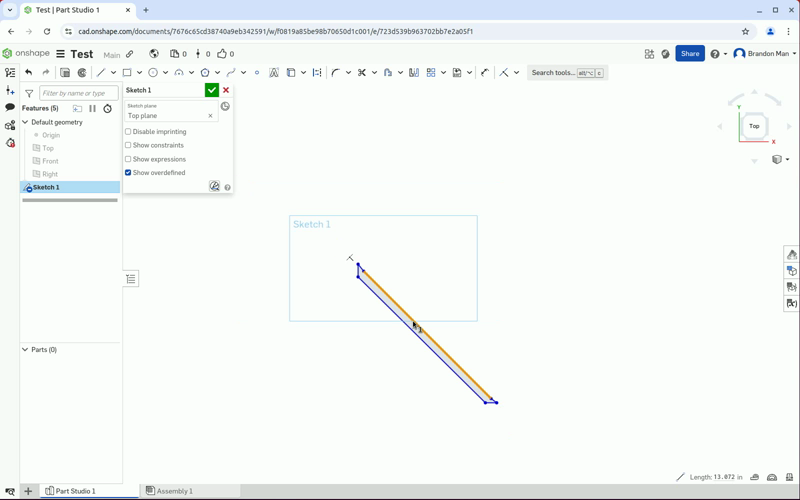
scroll(-6)
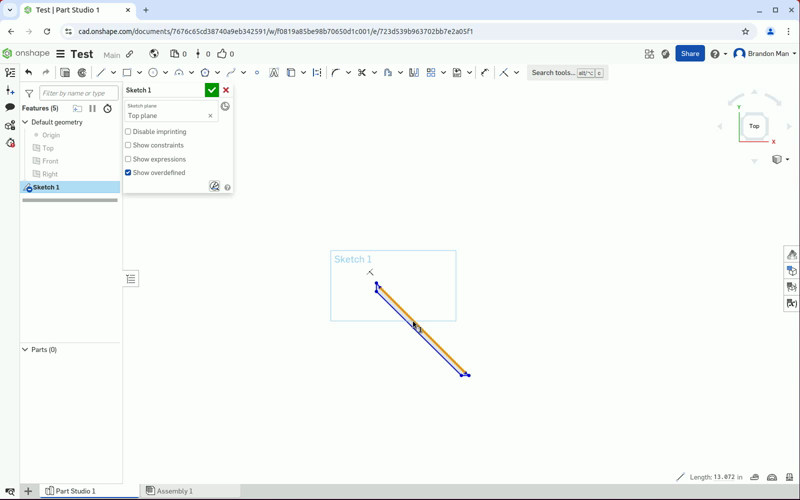
scroll(-6)
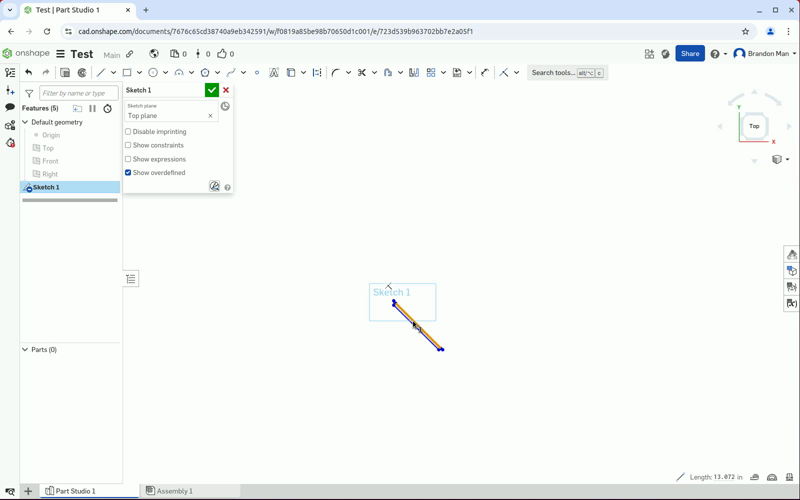
mouse_move(73, 352)
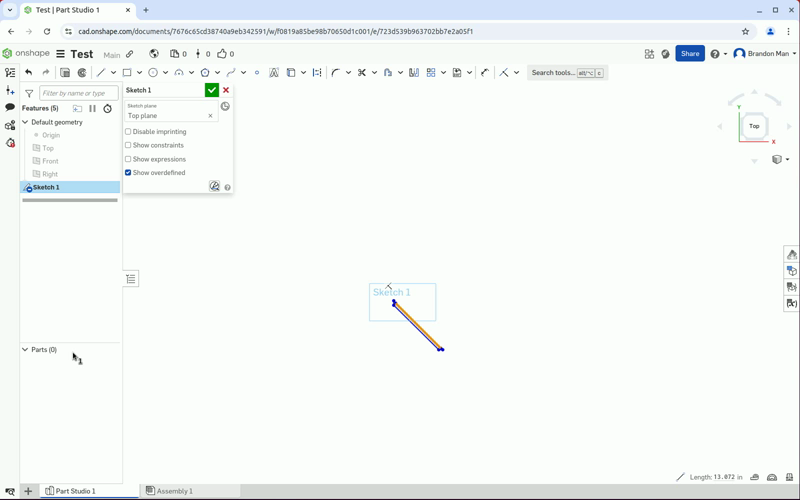
key(shift+y)
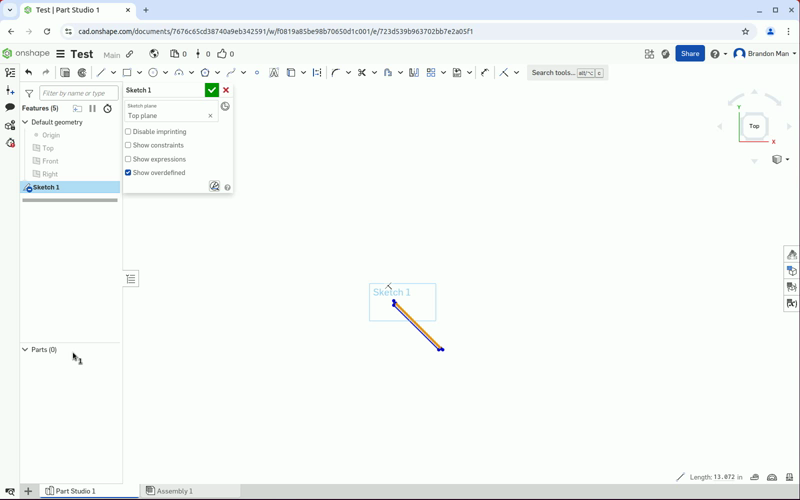
key(shift+e)
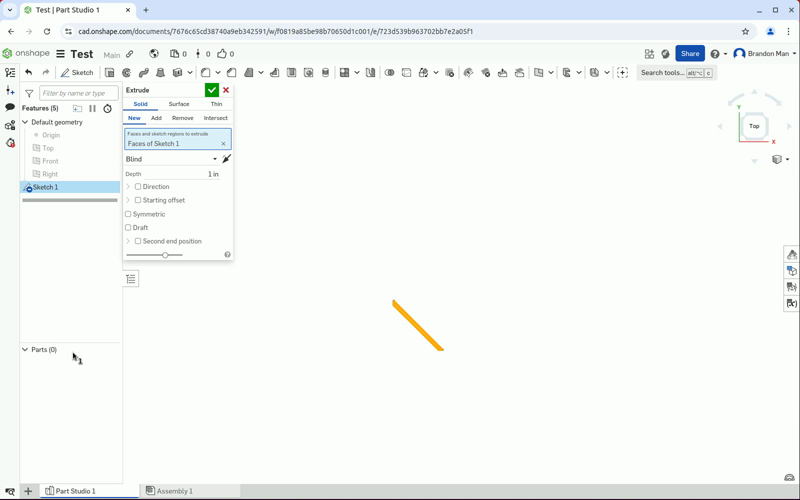
mouse_move(143, 106)
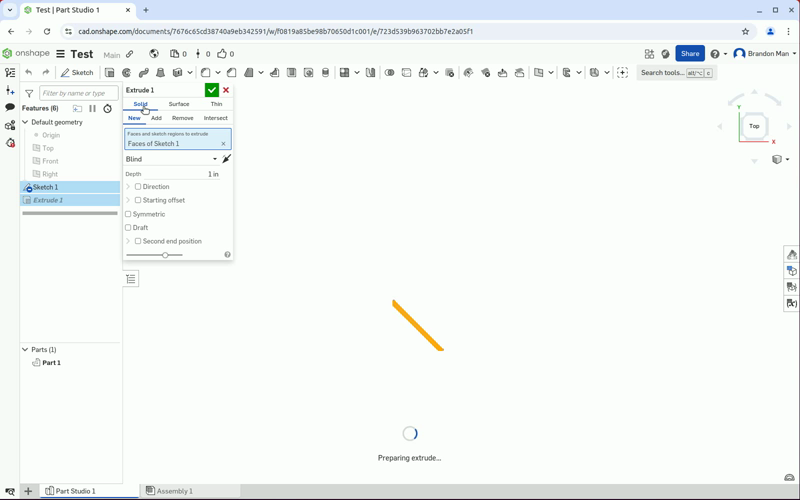
click(143, 106)
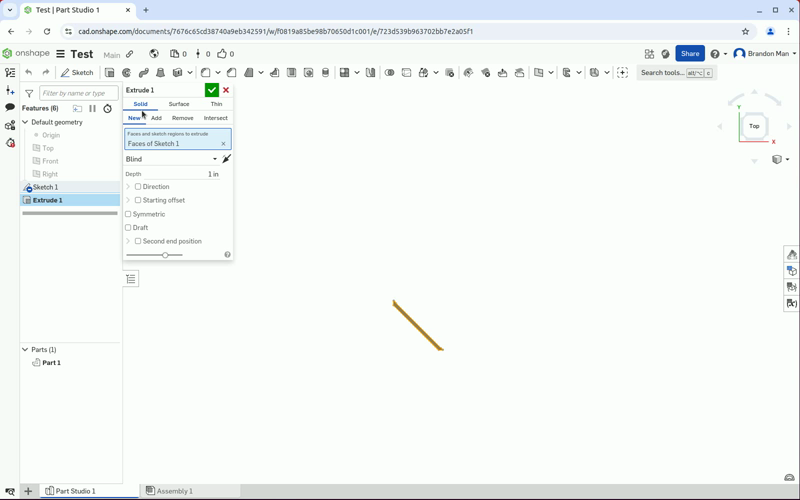
mouse_move(137, 120)
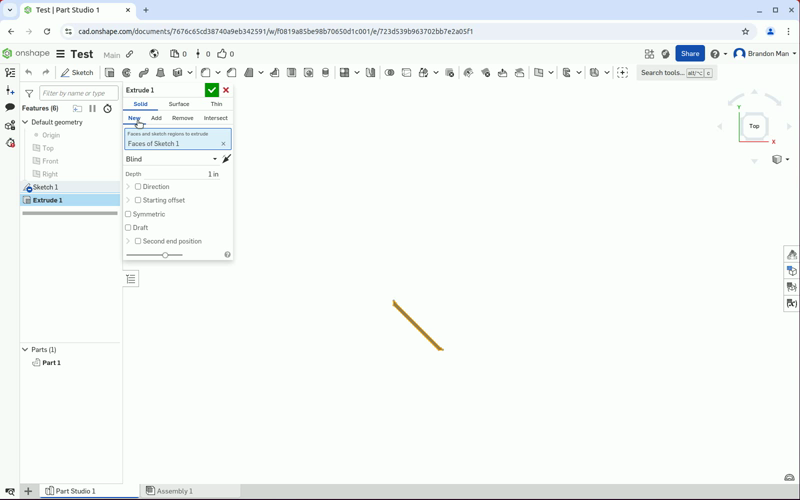
click(137, 120)
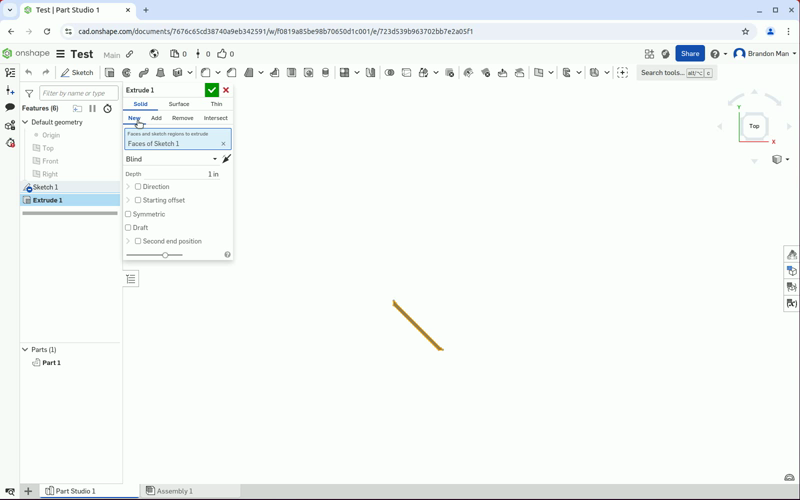
key(tab, 4)
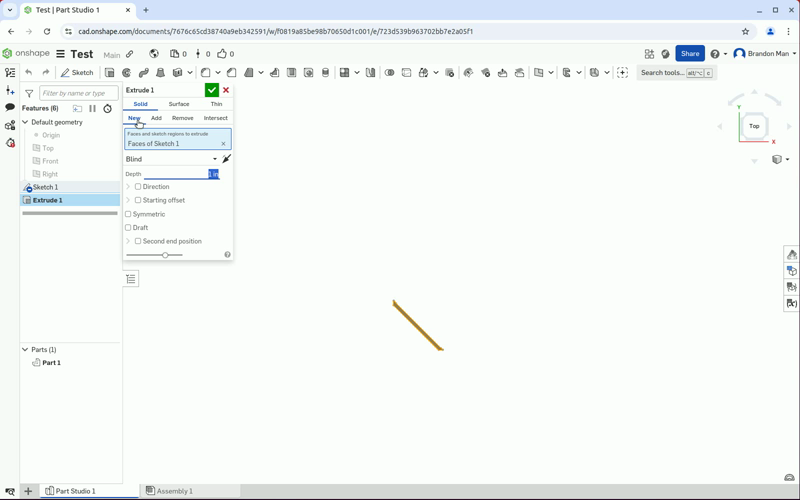
text(23.108)
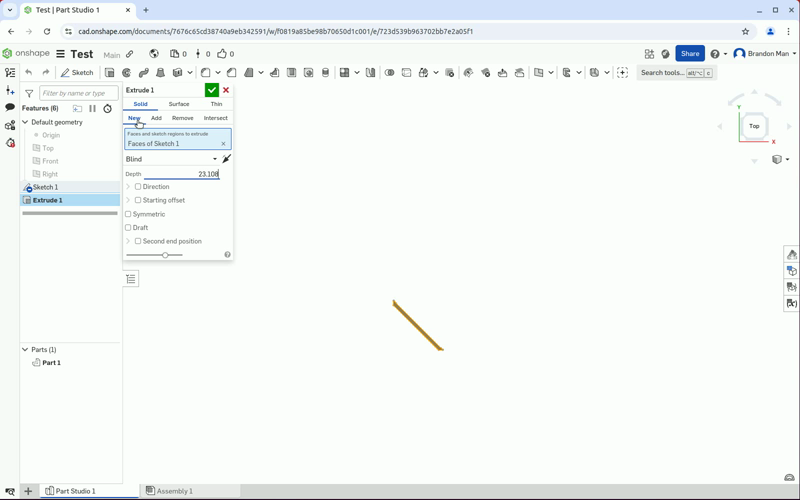
key(enter)
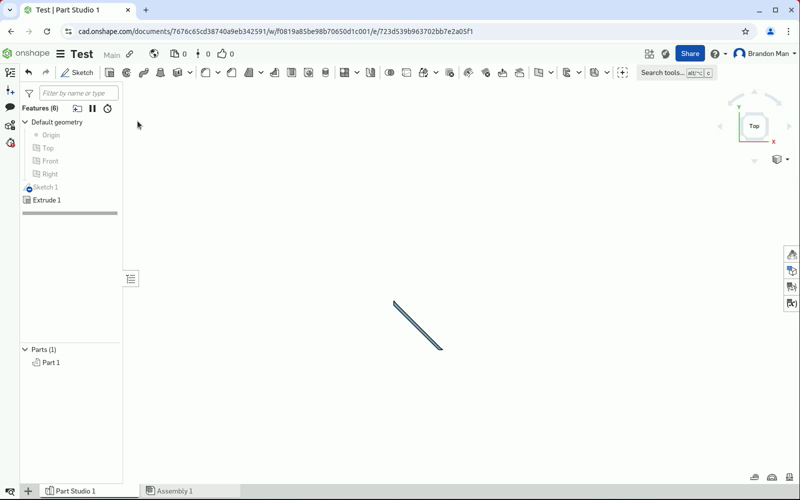
key(shift+h)
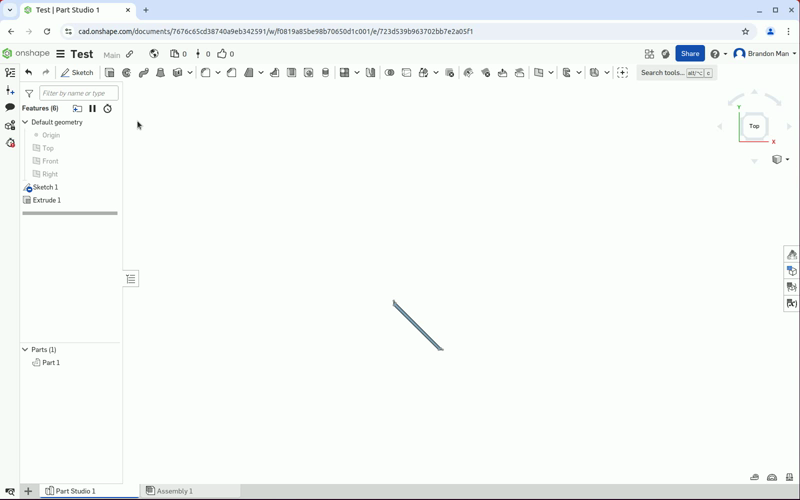
key(shift+h)
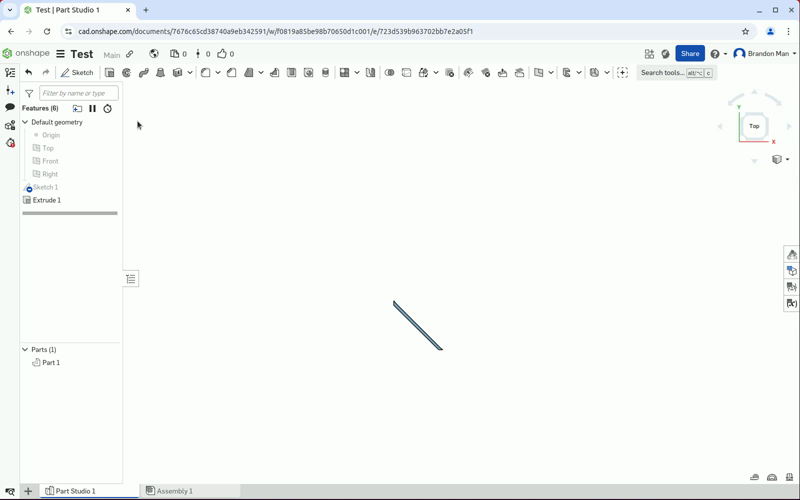
mouse_move(73, 189)
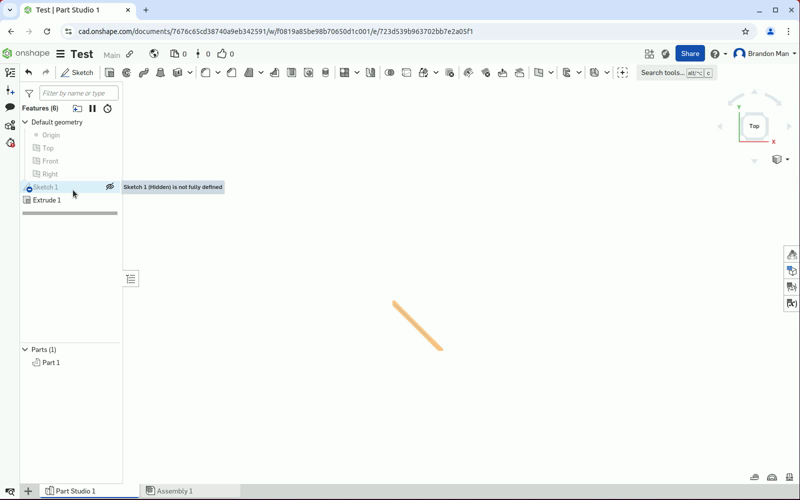
click(73, 189)
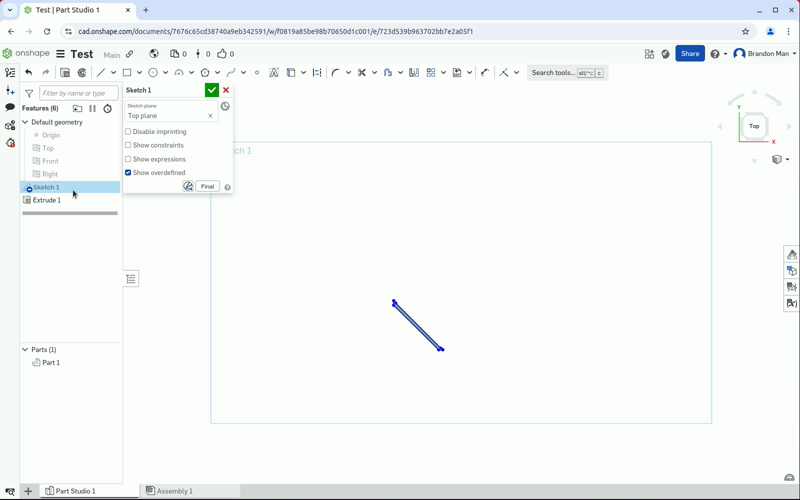
mouse_move(229, 92)
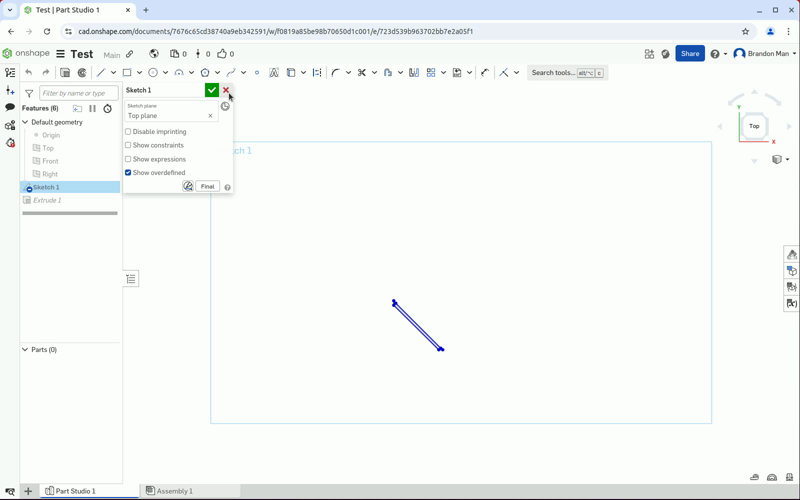
click(229, 92)
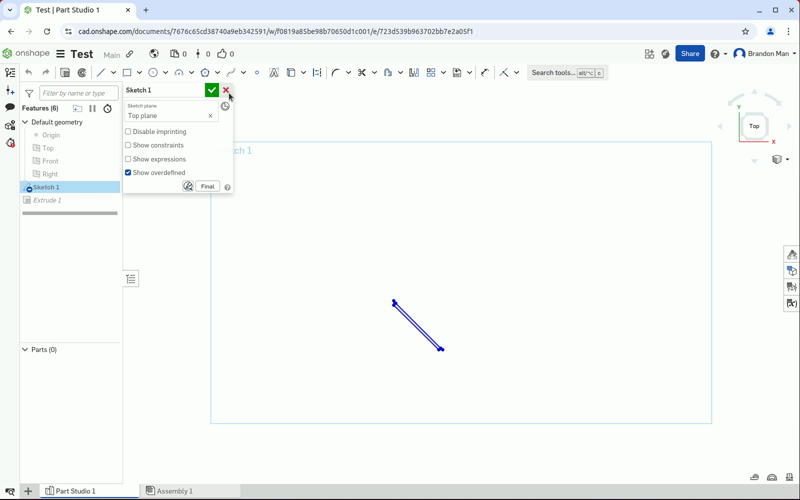
key(shift+s)
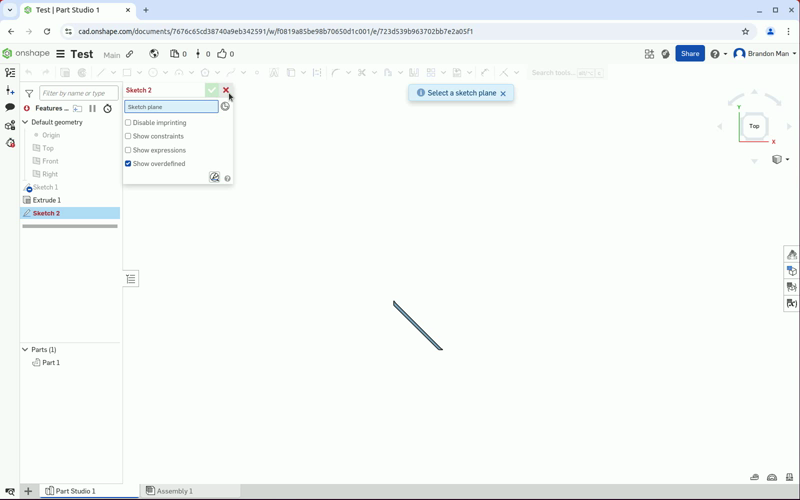
mouse_move(73, 150)
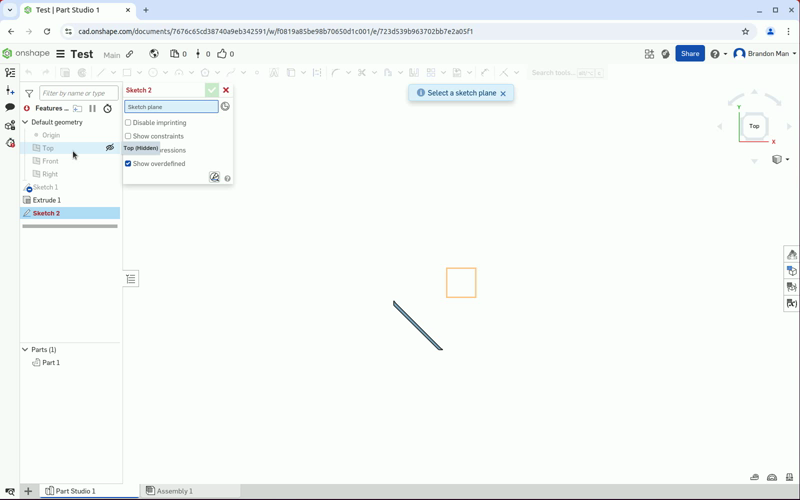
click(73, 150)
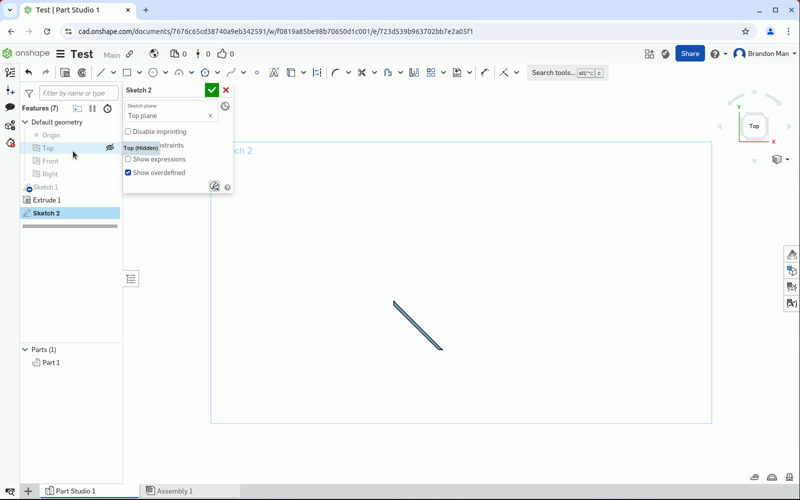
mouse_move(73, 352)
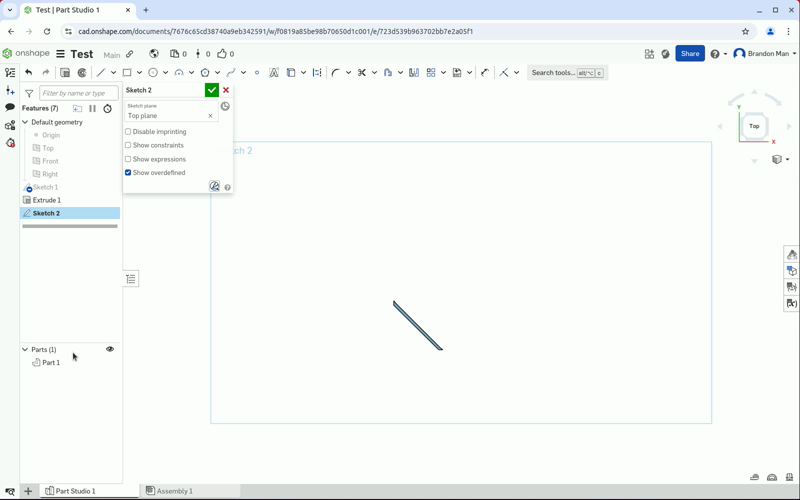
key(y)
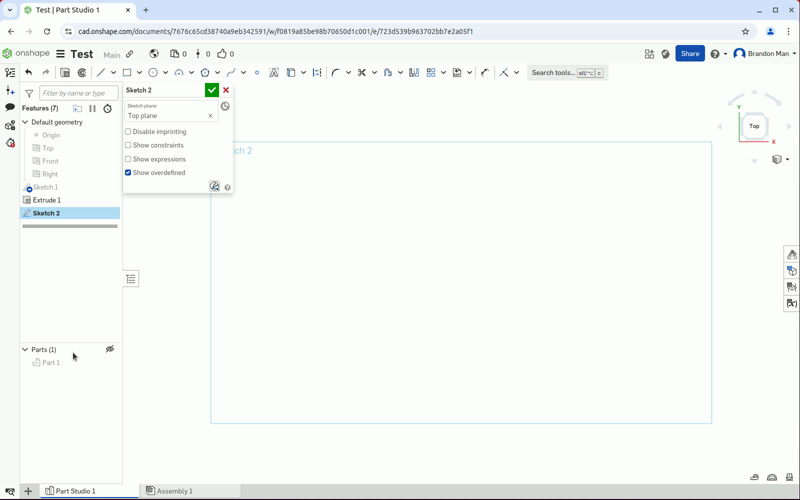
key(l)
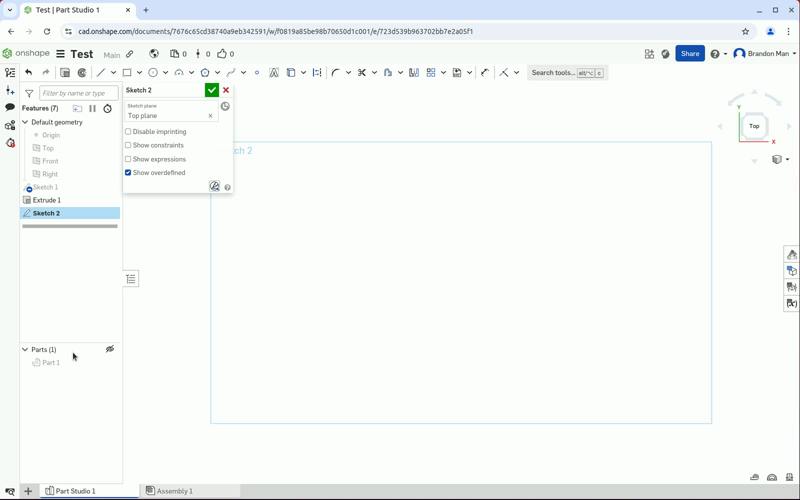
key_down(shift)
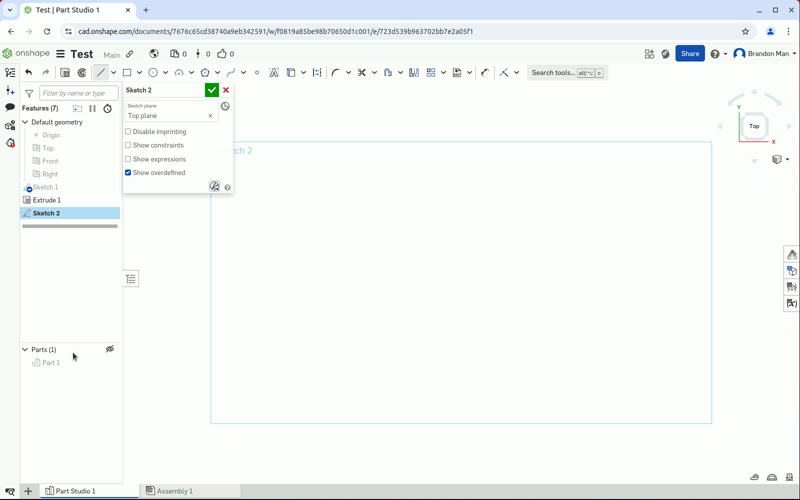
mouse_move(393, 300)
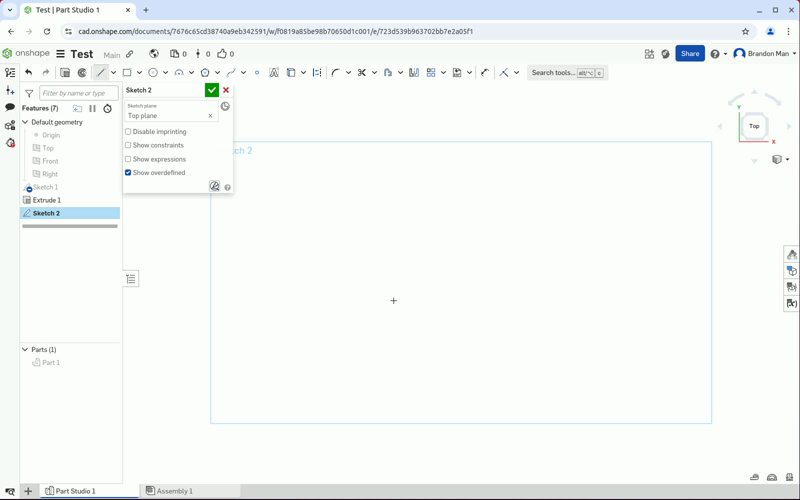
click(393, 300)
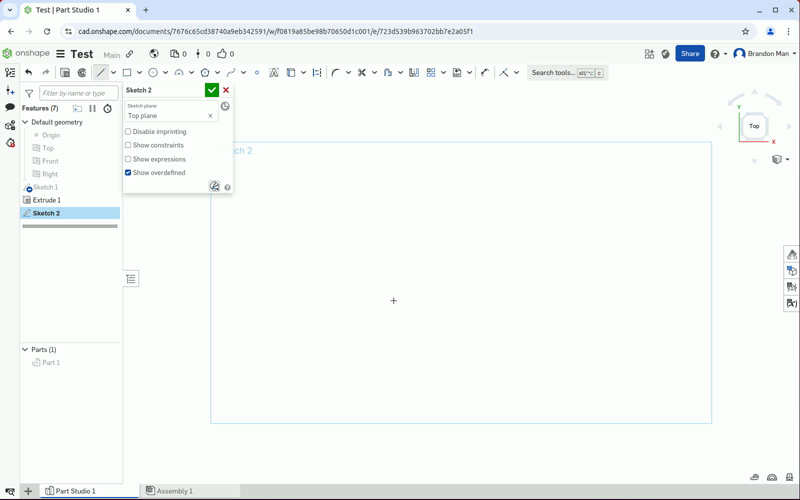
key_up(shift)
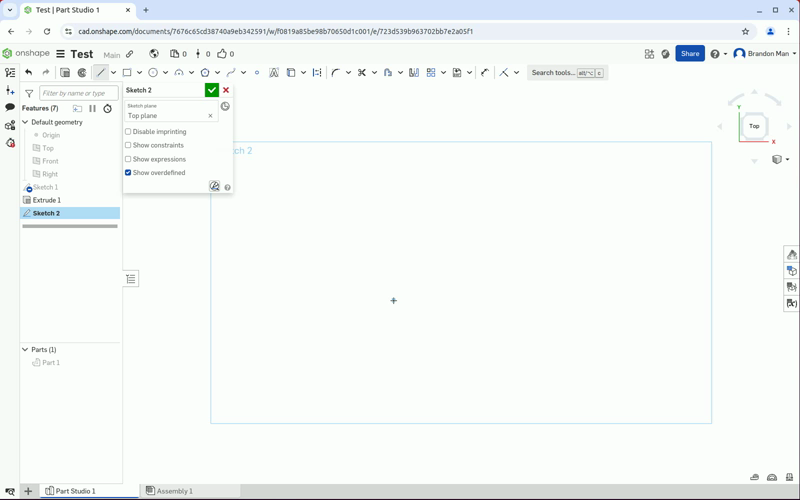
key_down(shift)
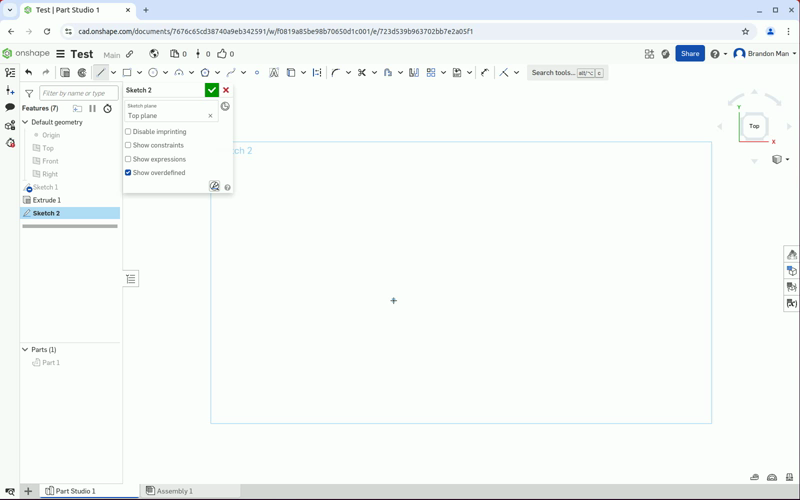
mouse_move(423, 300)
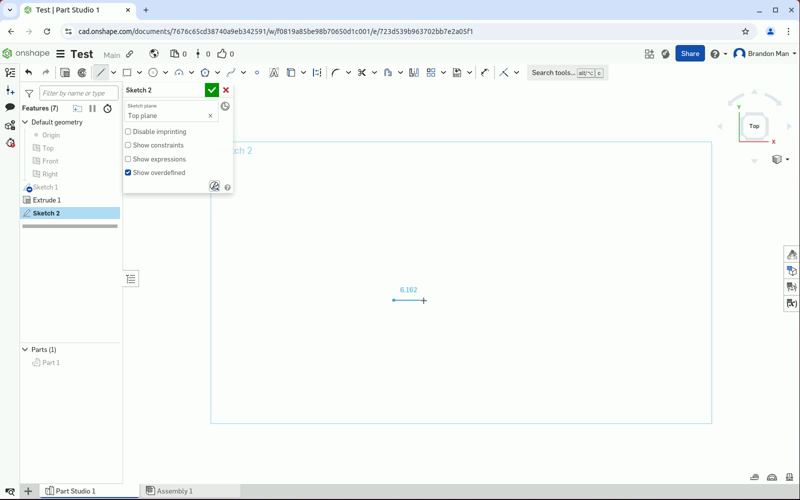
mouse_move(395, 301)
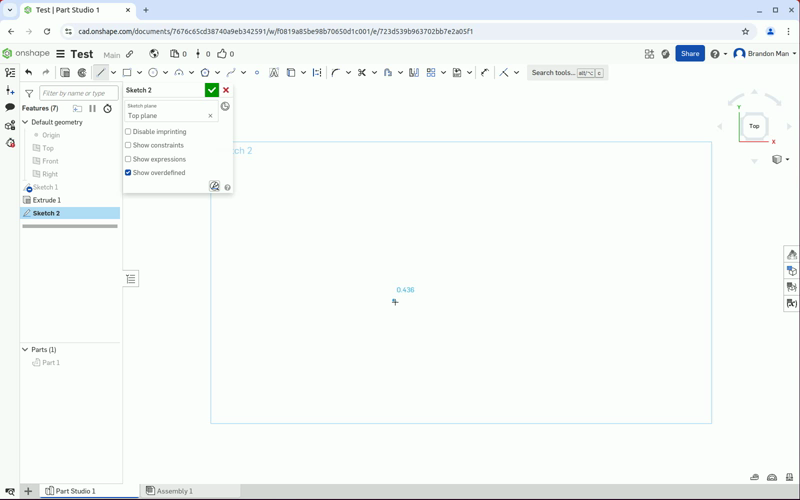
scroll(6)
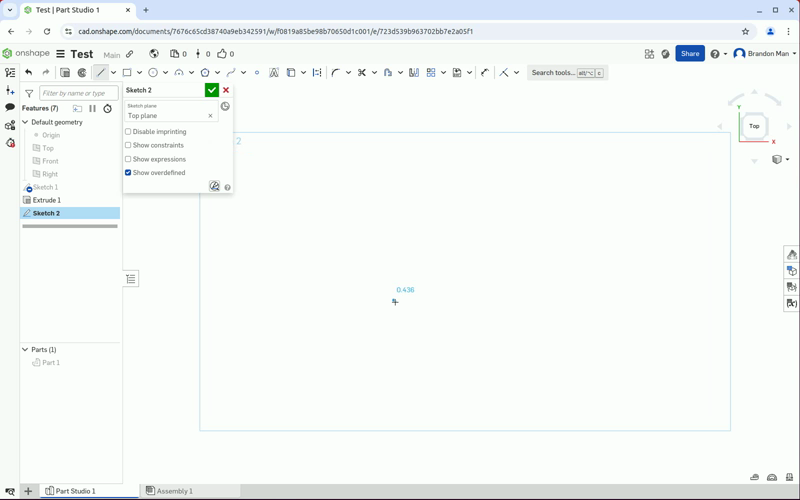
scroll(6)
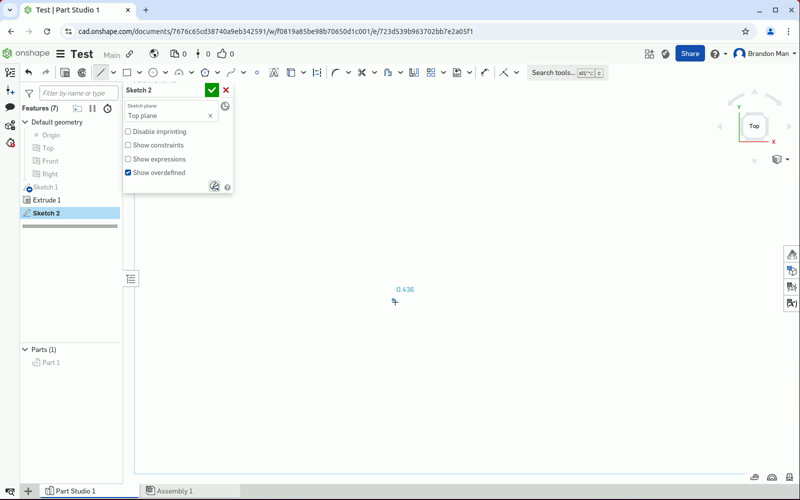
scroll(6)
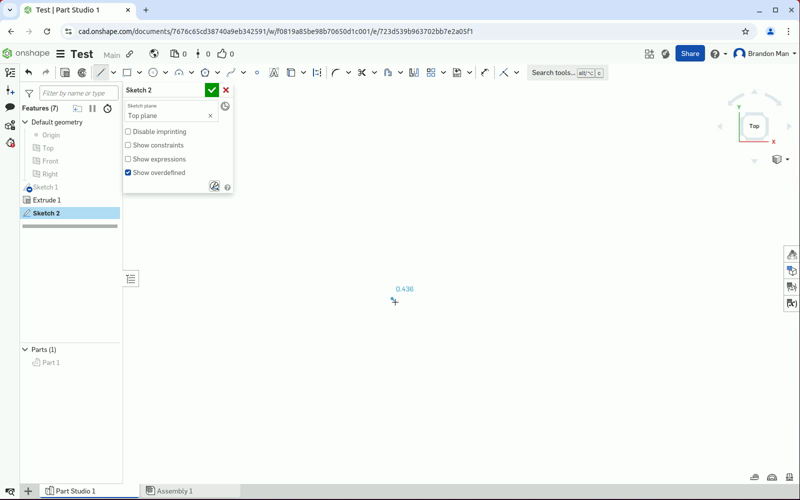
scroll(6)
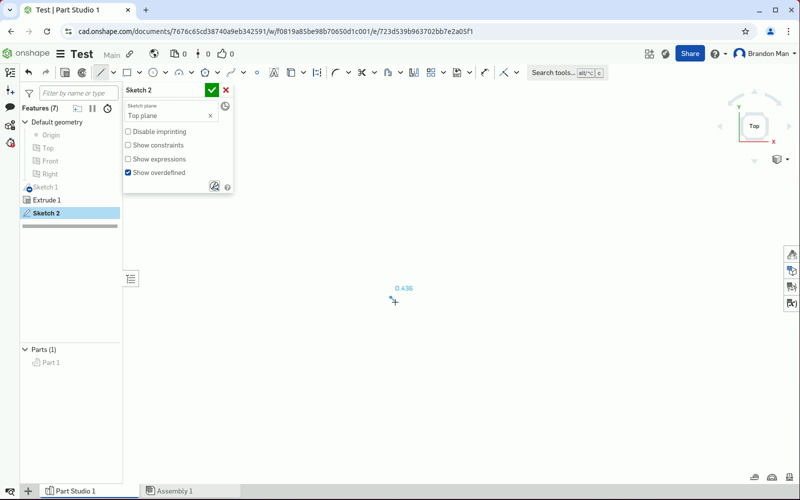
scroll(6)
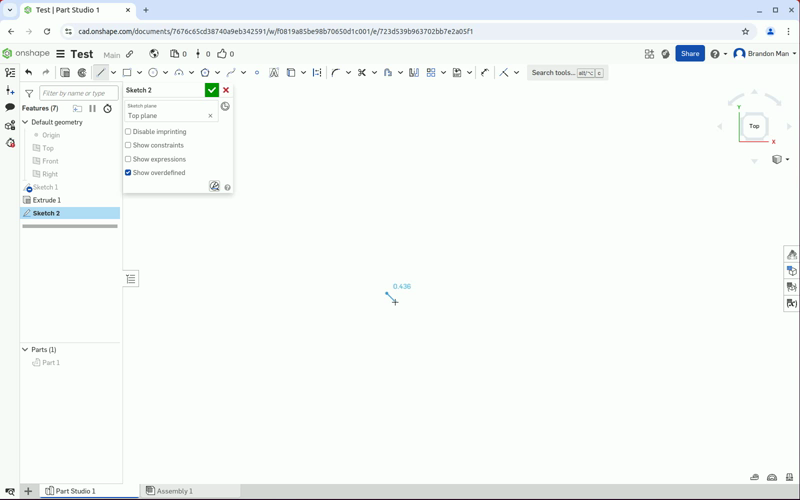
scroll(6)
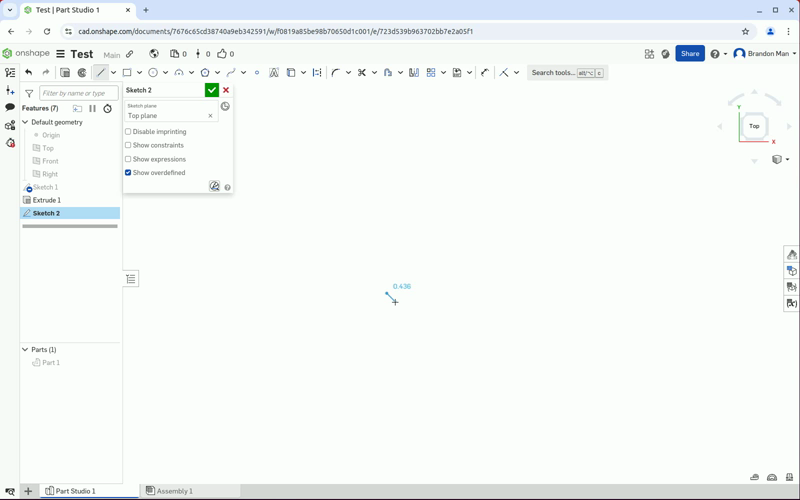
scroll(6)
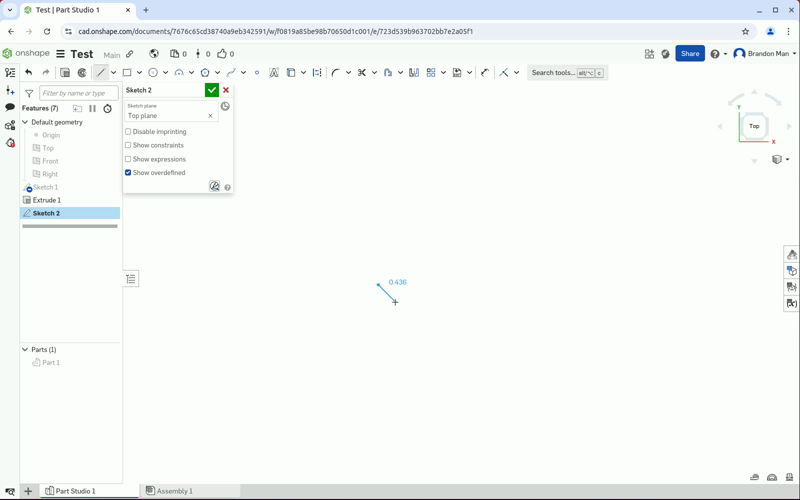
click(395, 301)
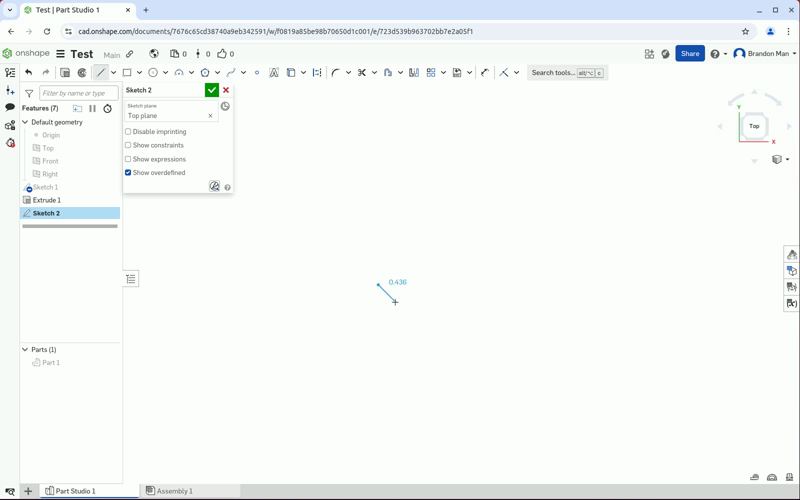
scroll(-6)
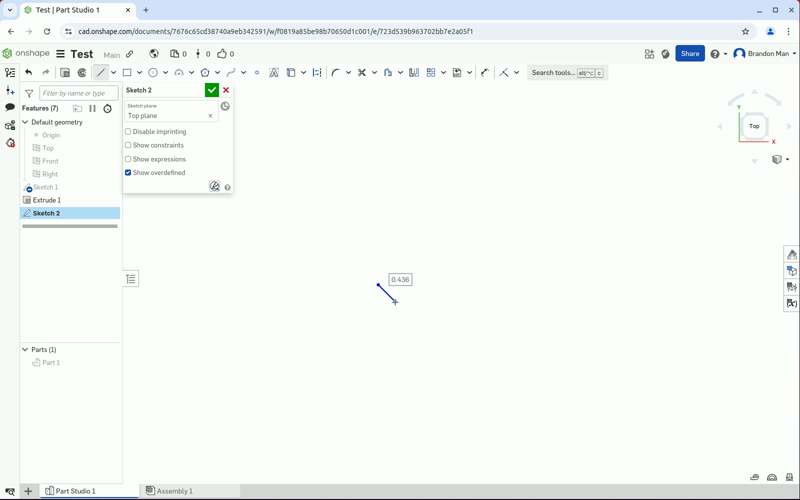
scroll(-6)
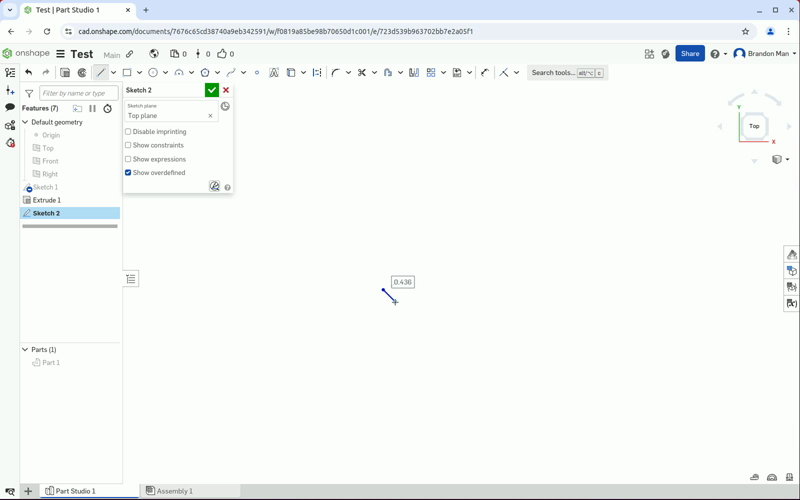
scroll(-6)
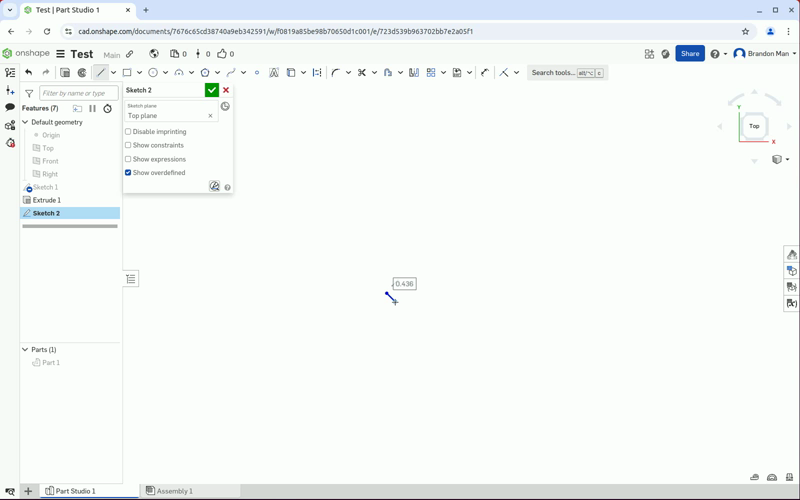
scroll(-6)
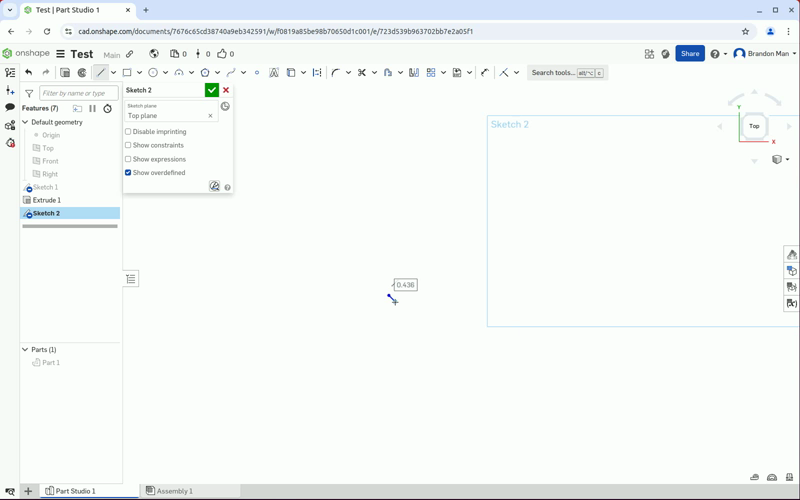
scroll(-6)
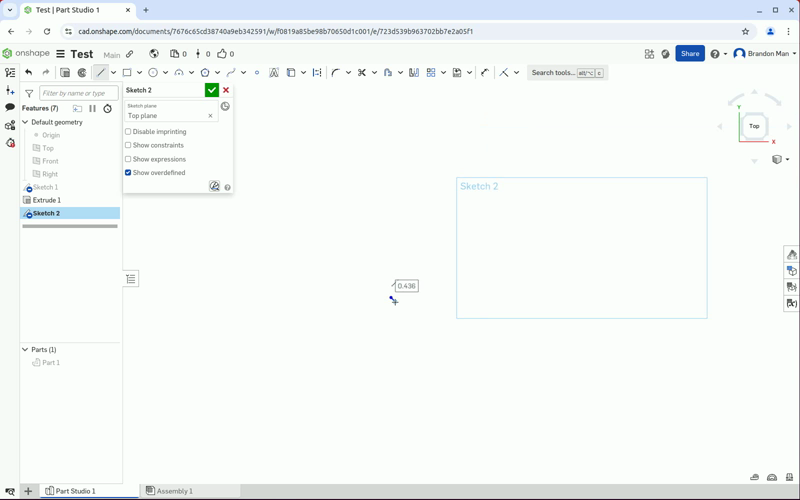
scroll(-6)
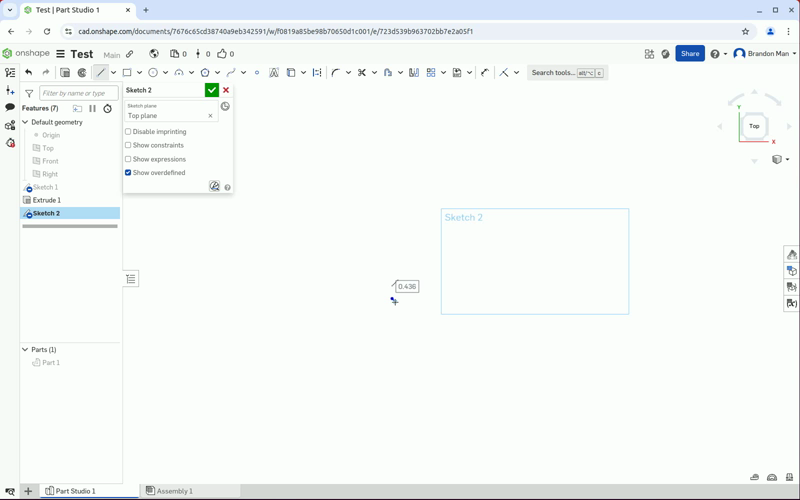
scroll(-6)
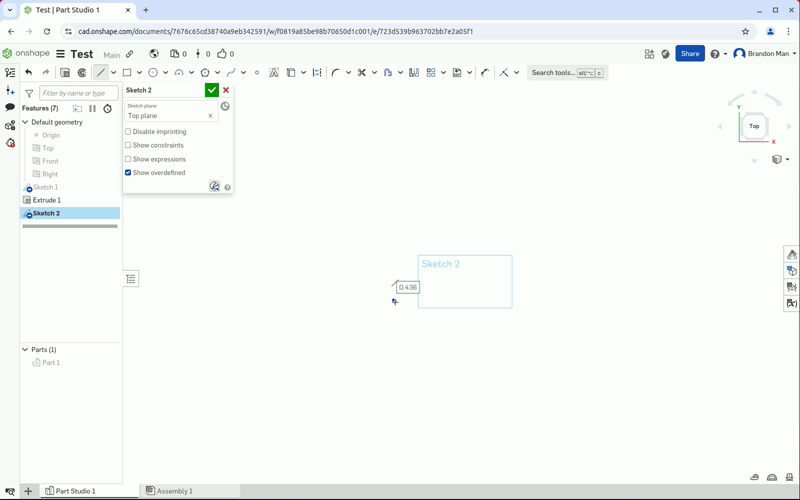
key_up(shift)
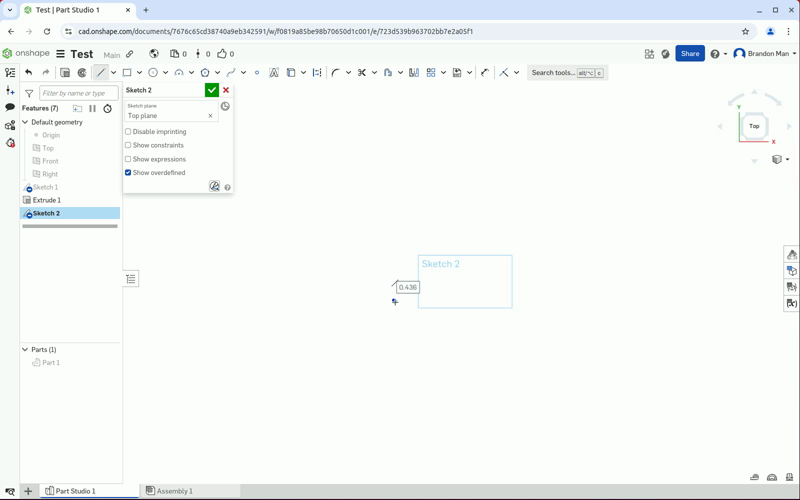
key_down(shift)
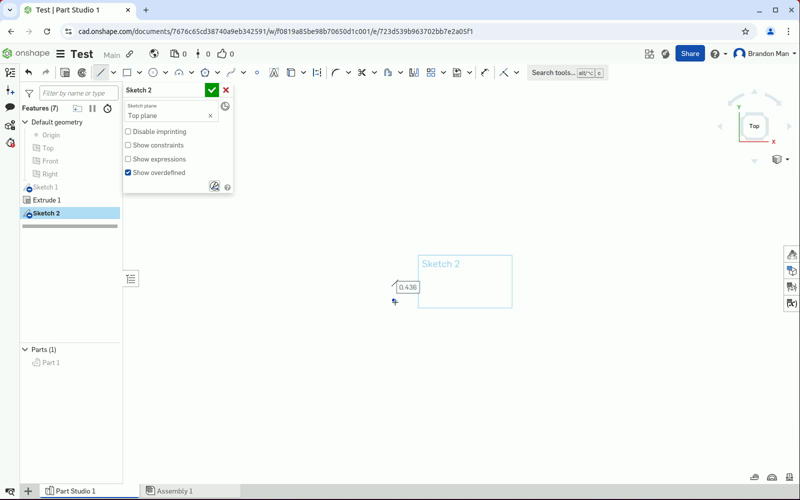
mouse_move(395, 218)
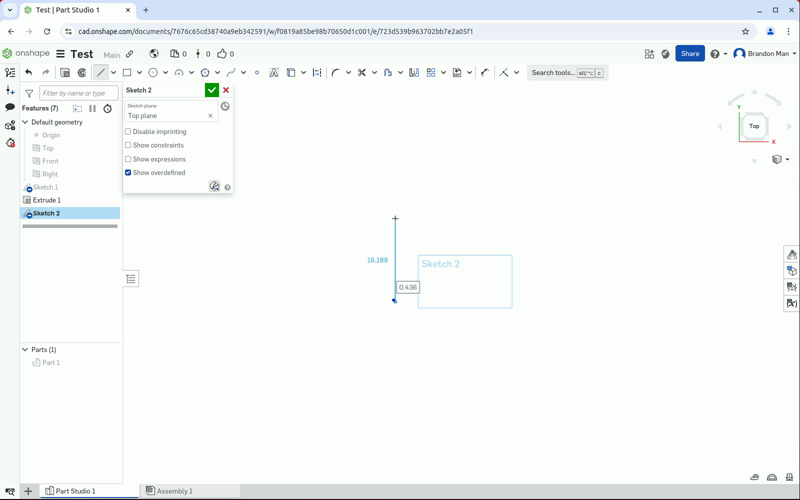
click(395, 218)
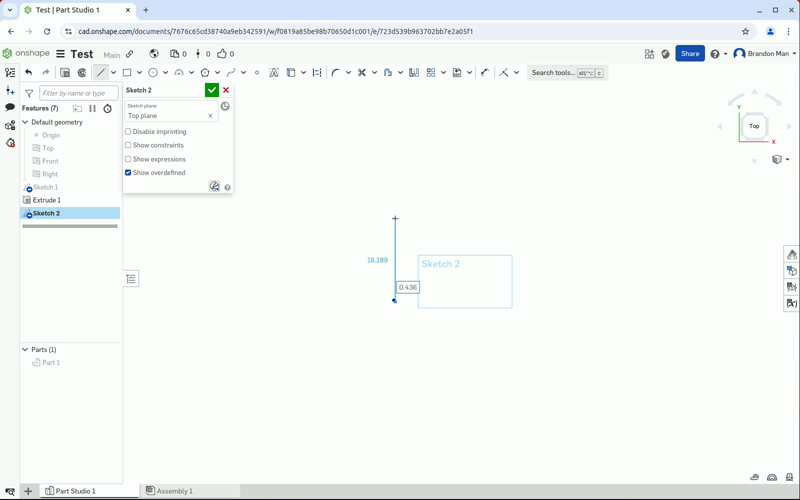
key_up(shift)
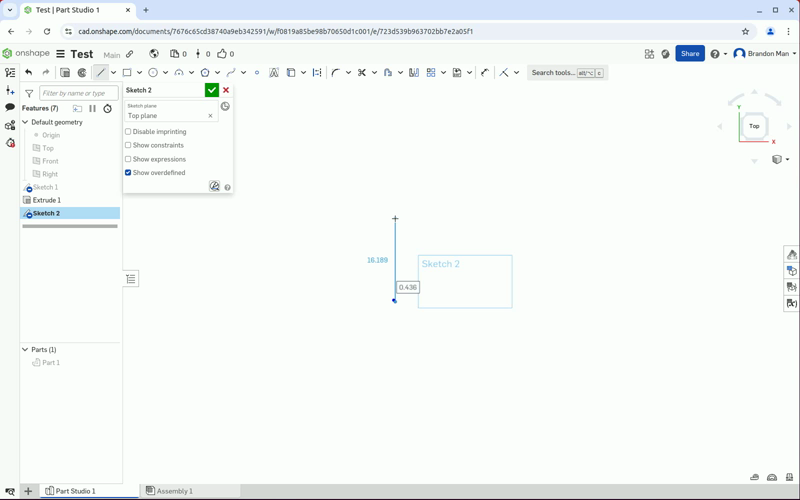
key_down(shift)
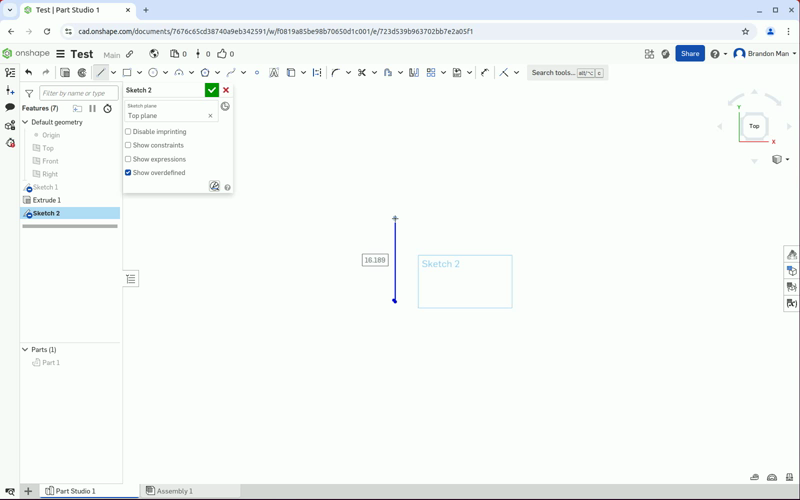
mouse_move(467, 218)
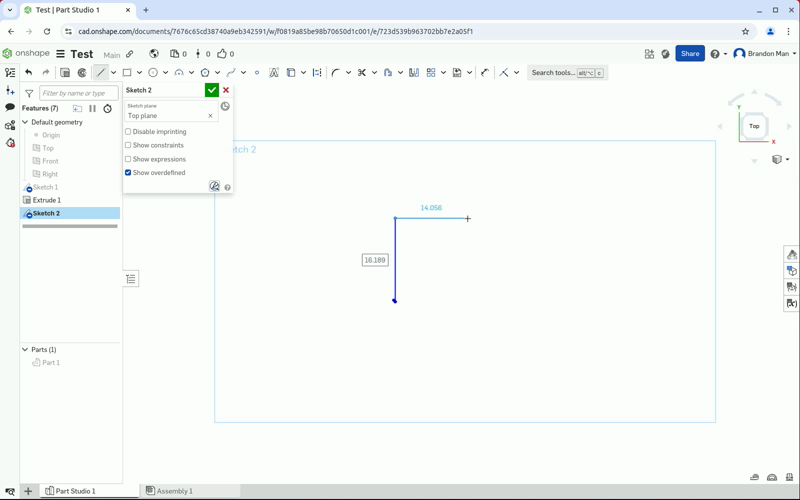
click(467, 218)
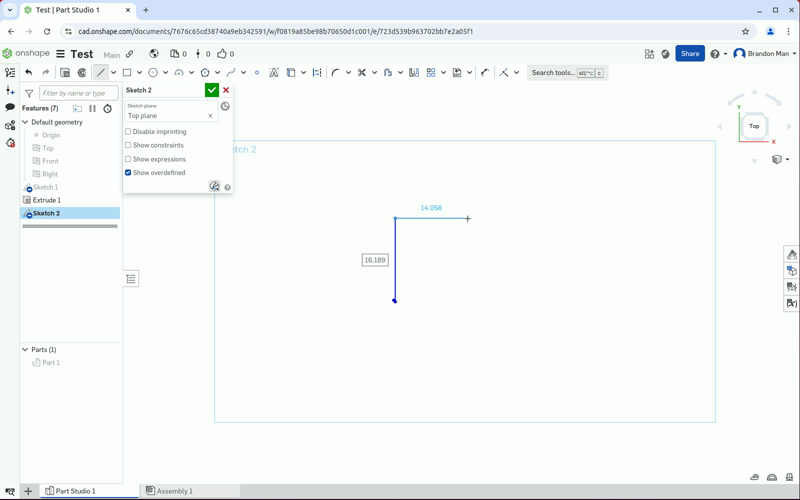
key_up(shift)
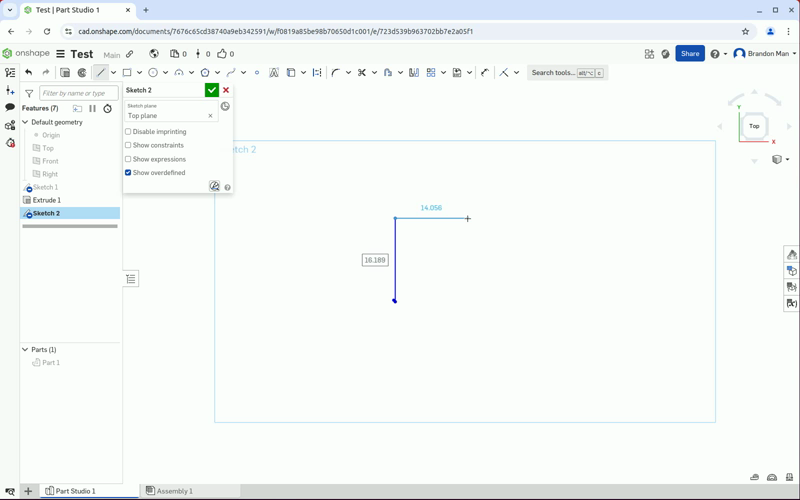
key_down(shift)
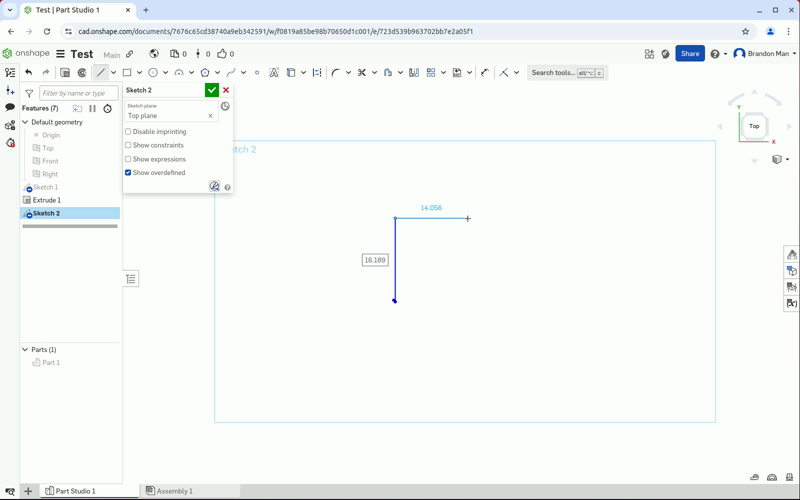
mouse_move(525, 275)
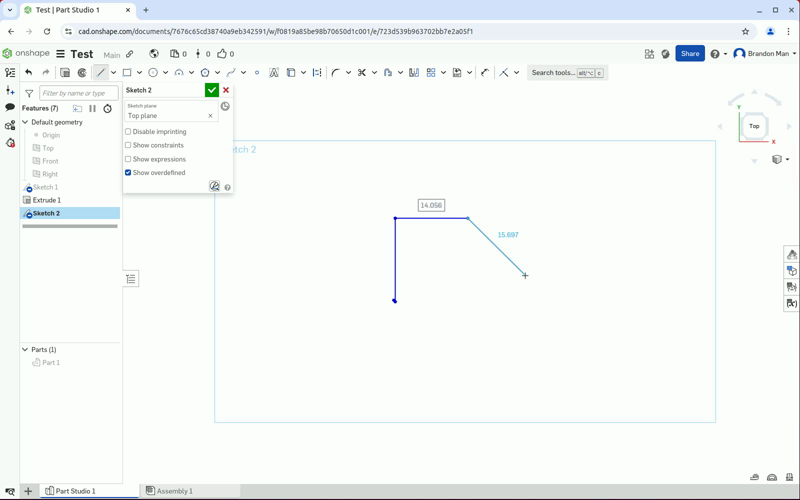
click(525, 275)
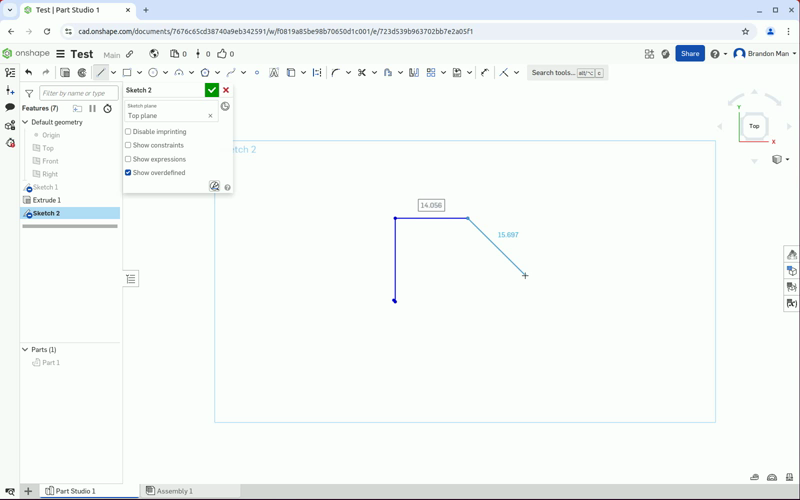
key_up(shift)
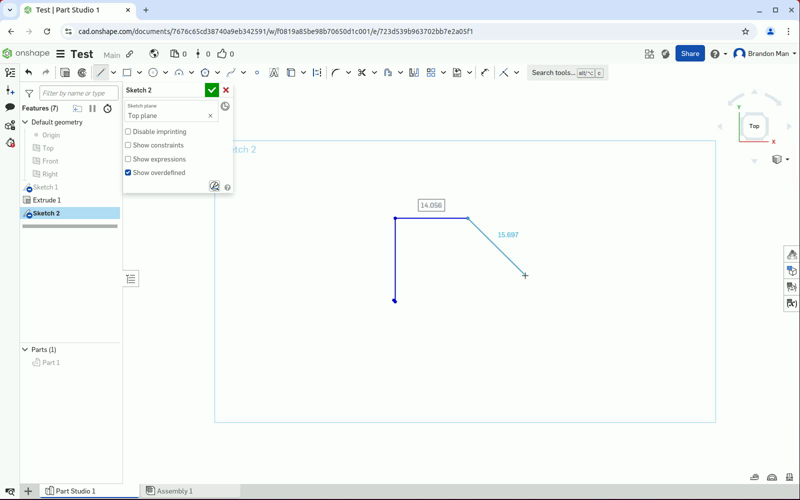
key_down(shift)
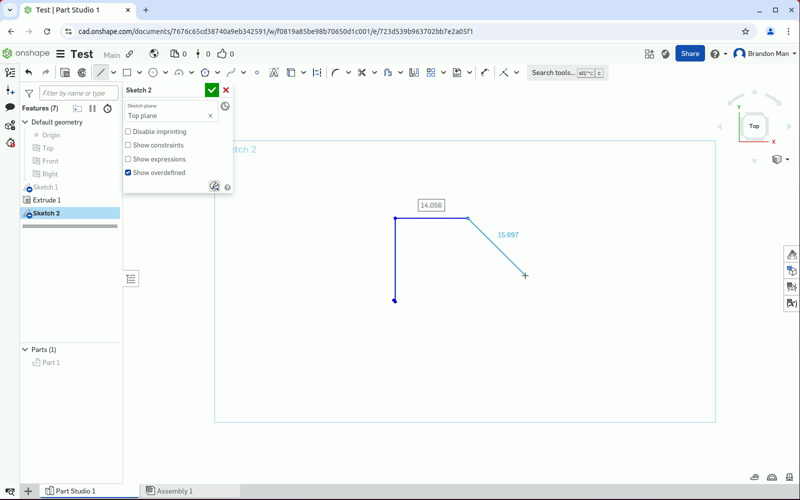
mouse_move(525, 346)
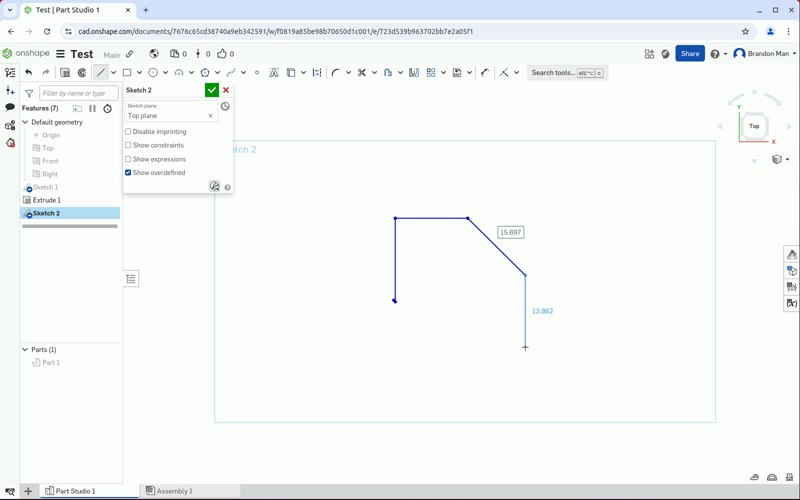
click(525, 346)
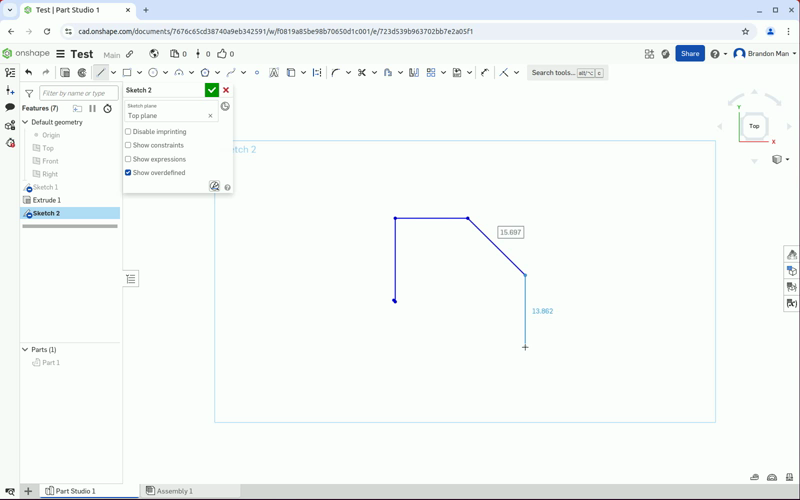
key_up(shift)
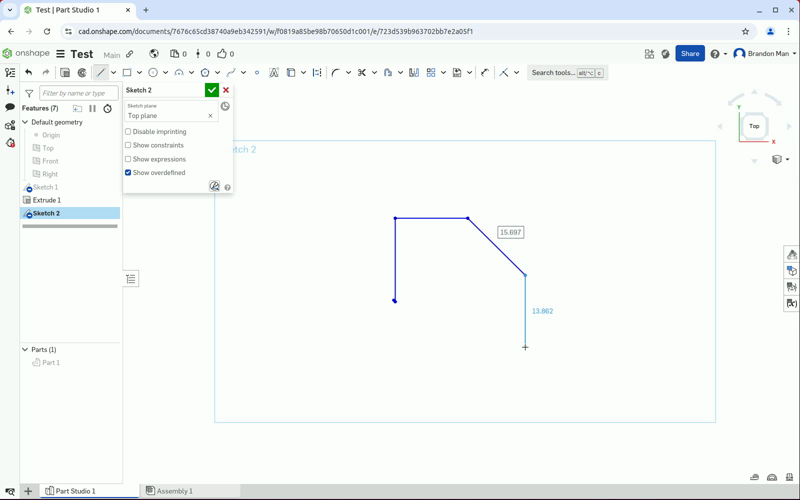
key_down(shift)
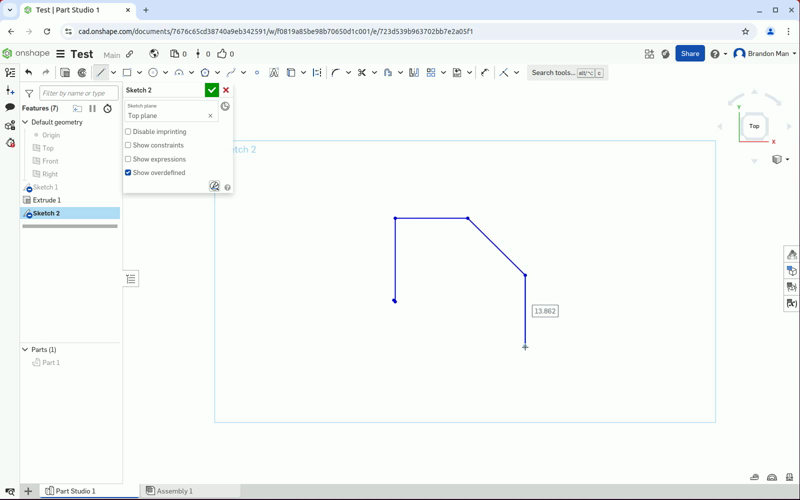
mouse_move(440, 346)
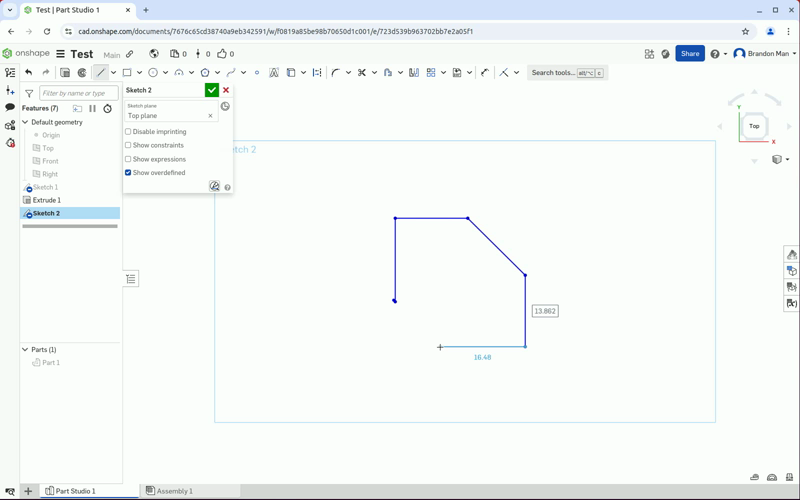
click(440, 346)
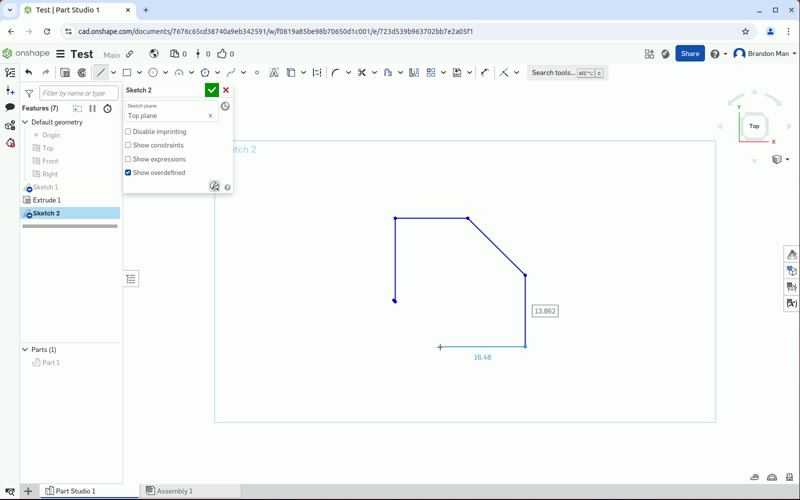
key_up(shift)
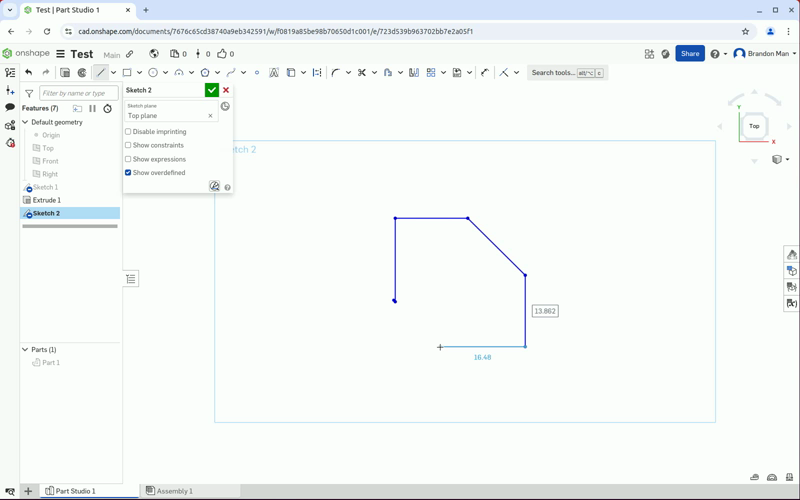
key_down(shift)
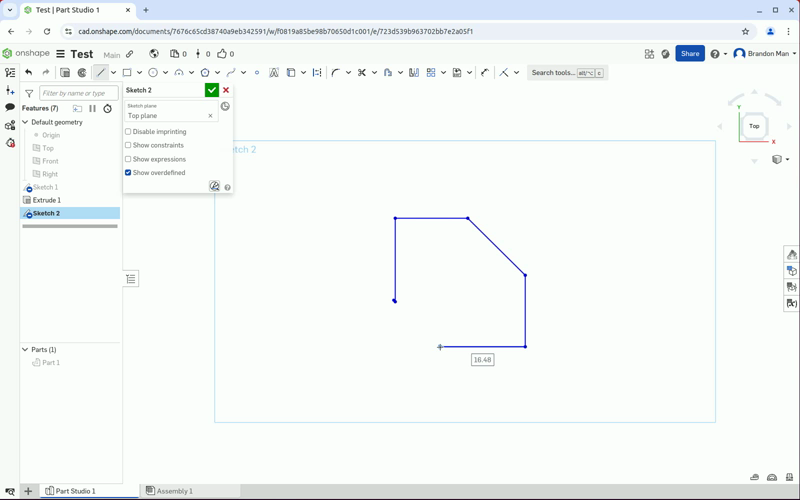
mouse_move(470, 346)
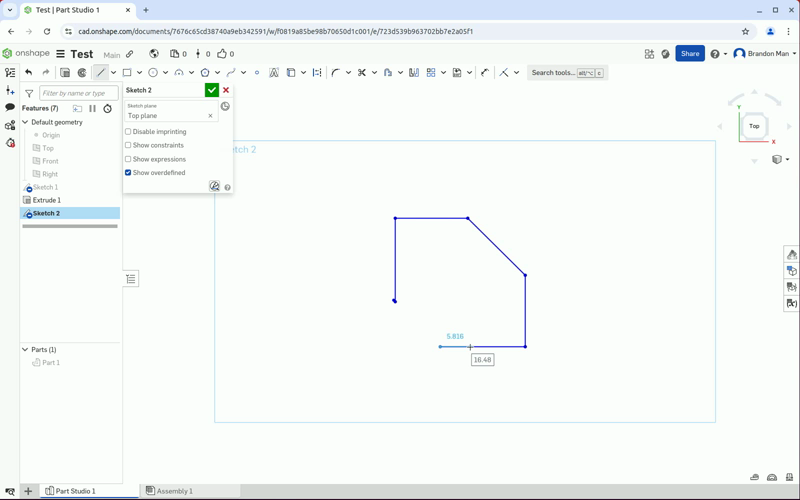
mouse_move(442, 349)
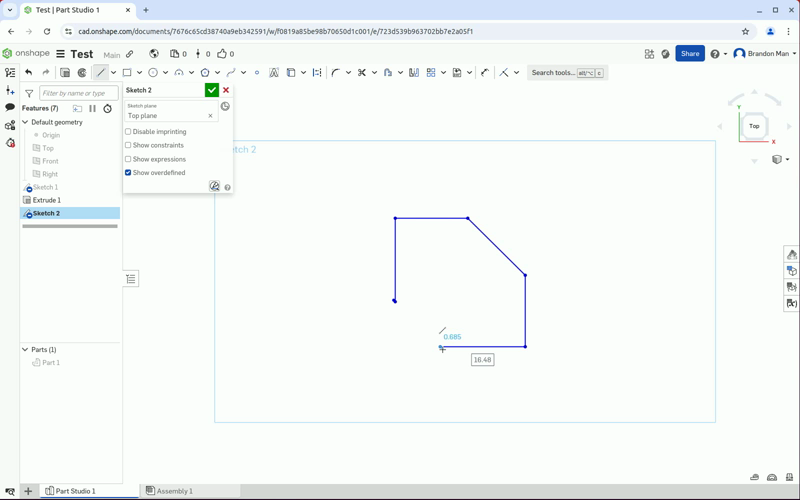
scroll(6)
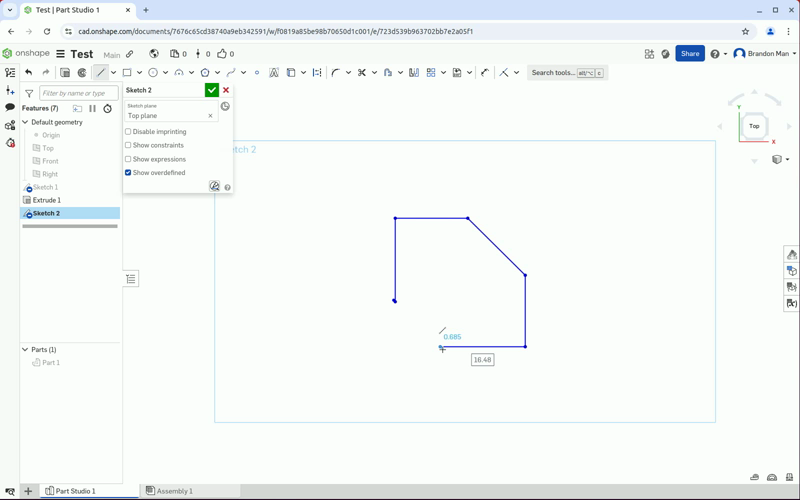
scroll(6)
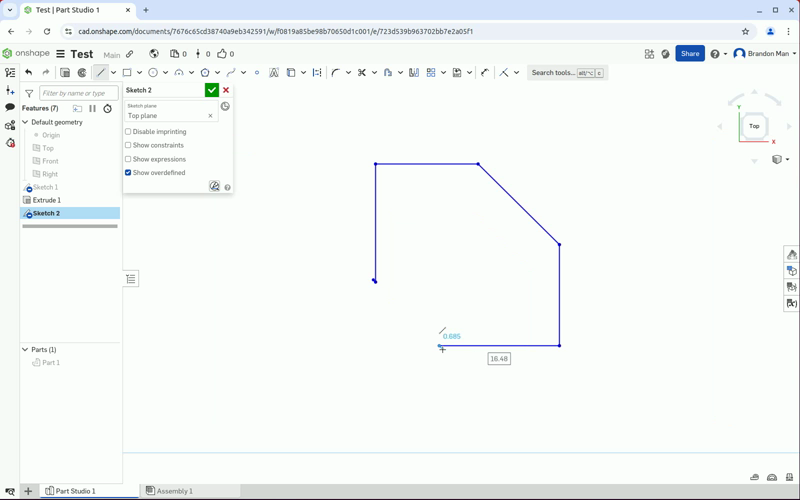
scroll(6)
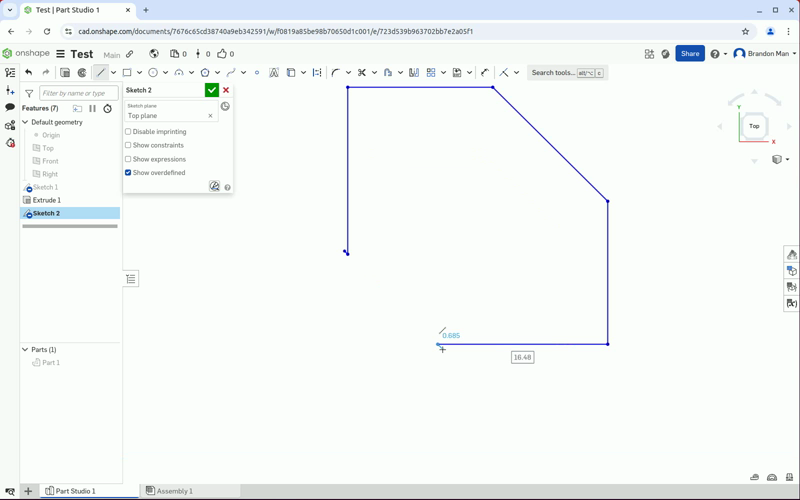
scroll(6)
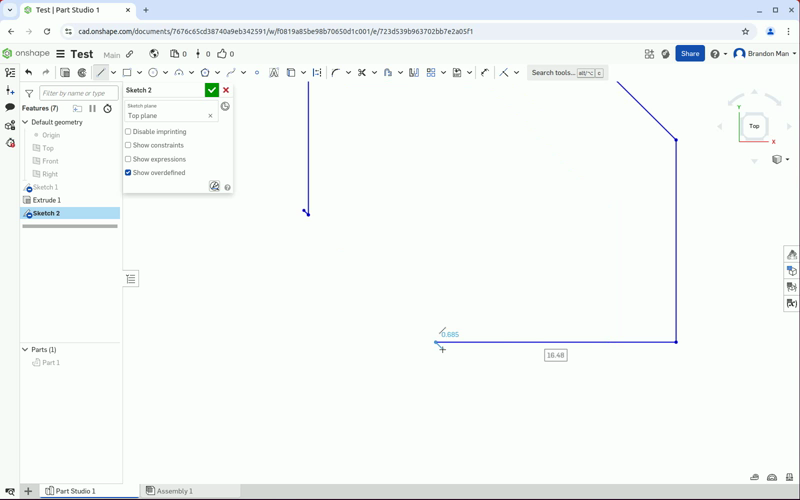
scroll(6)
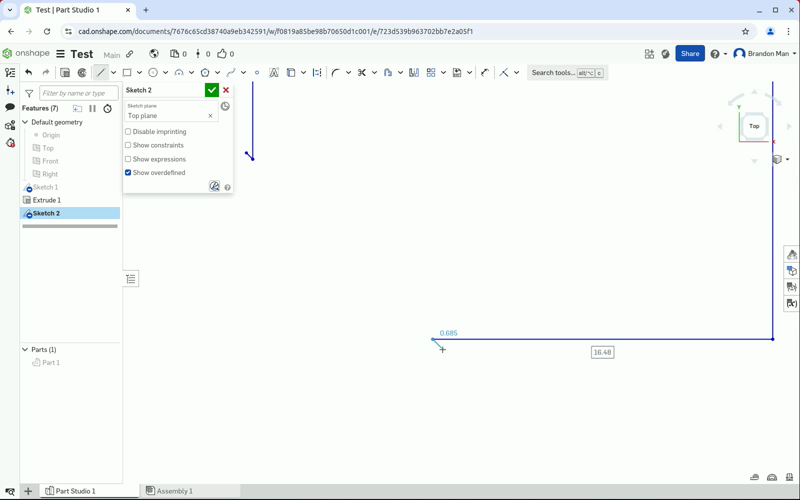
scroll(6)
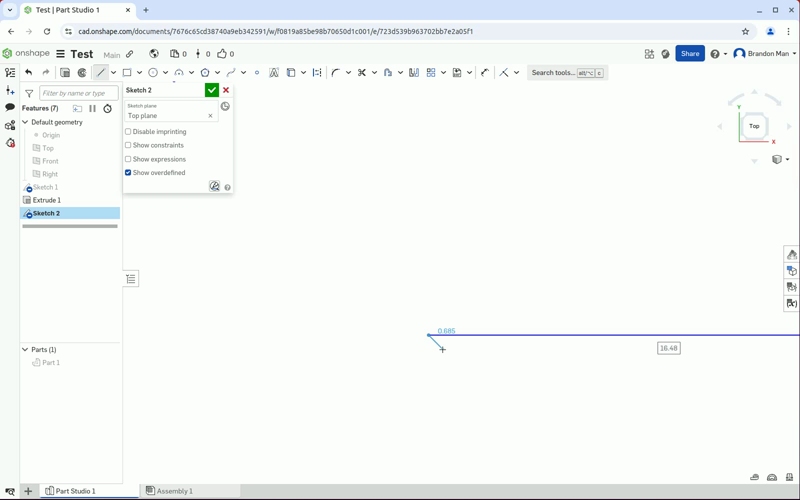
scroll(6)
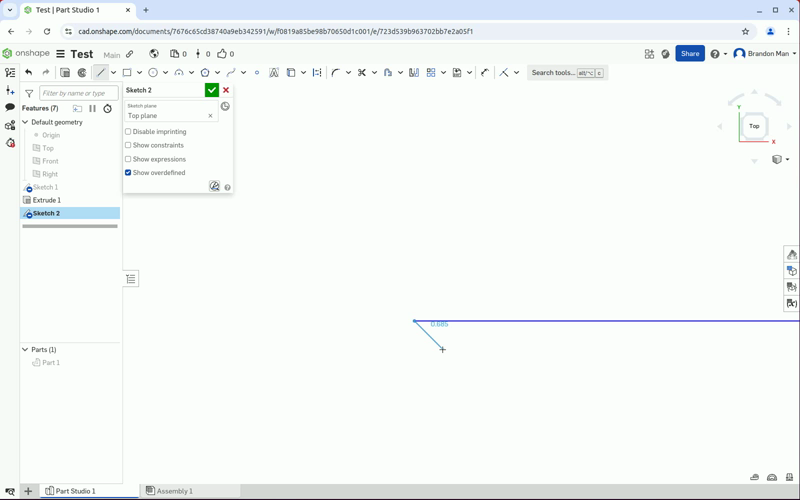
click(442, 349)
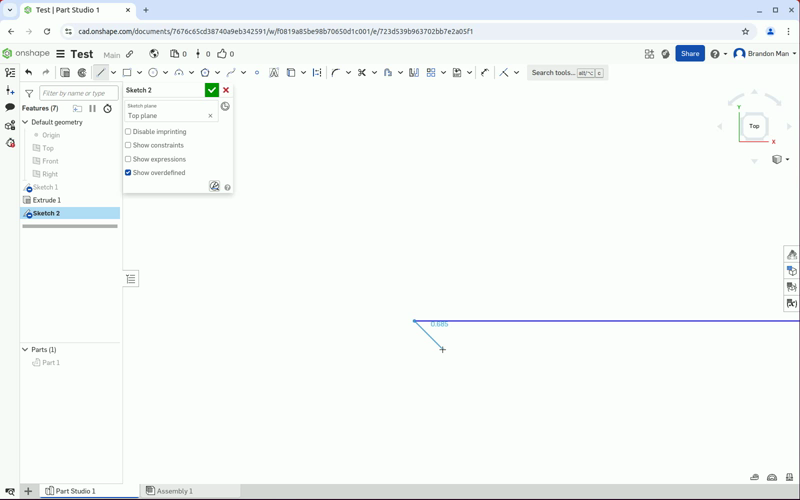
scroll(-6)
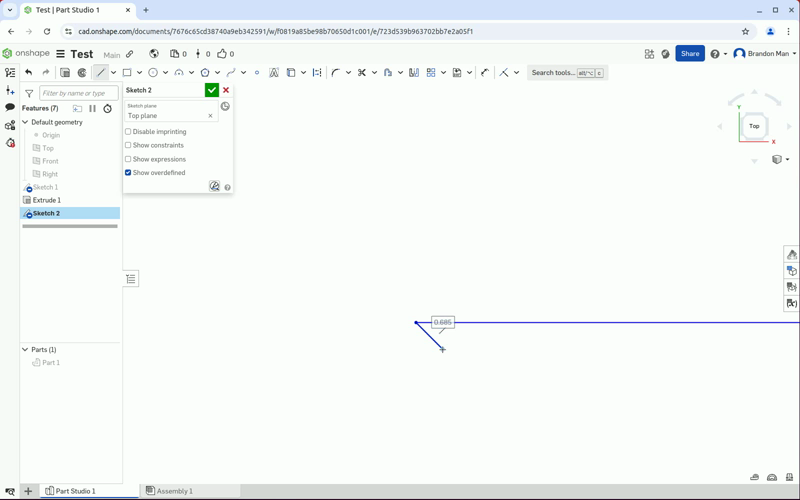
scroll(-6)
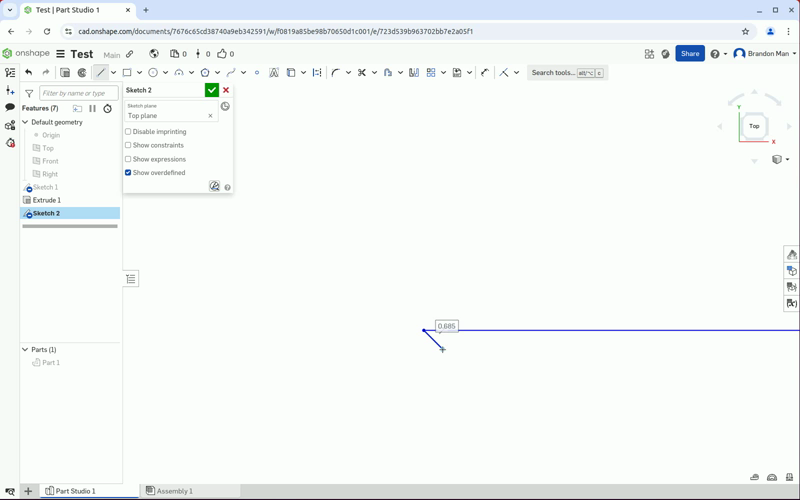
scroll(-6)
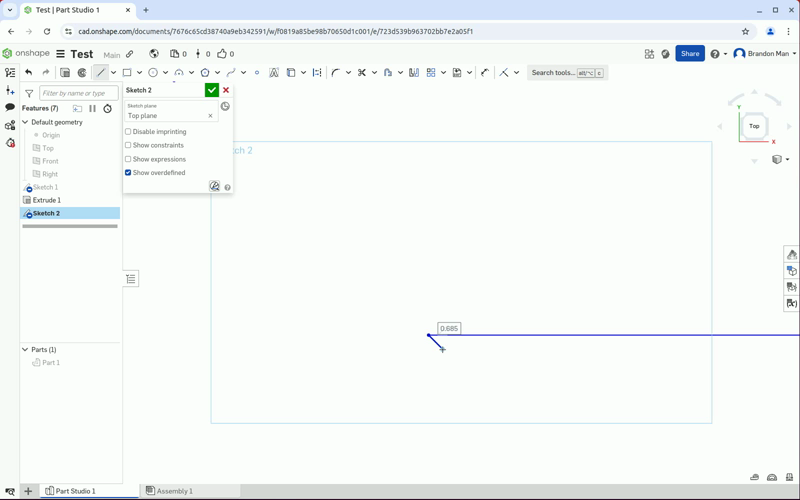
scroll(-6)
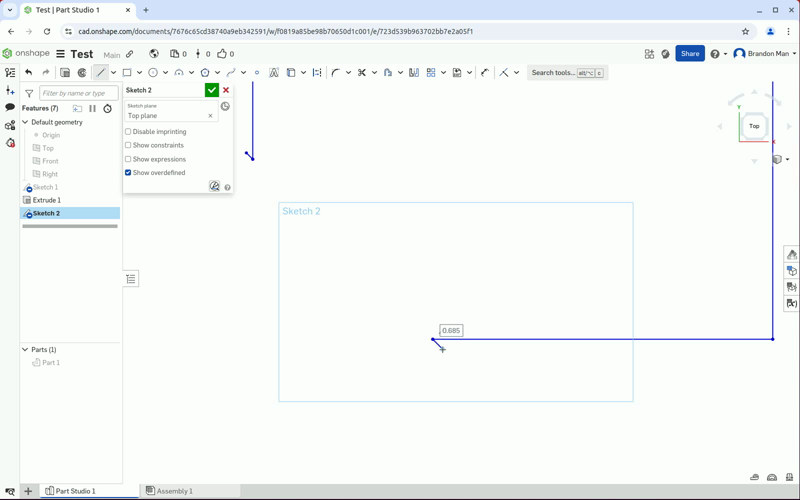
scroll(-6)
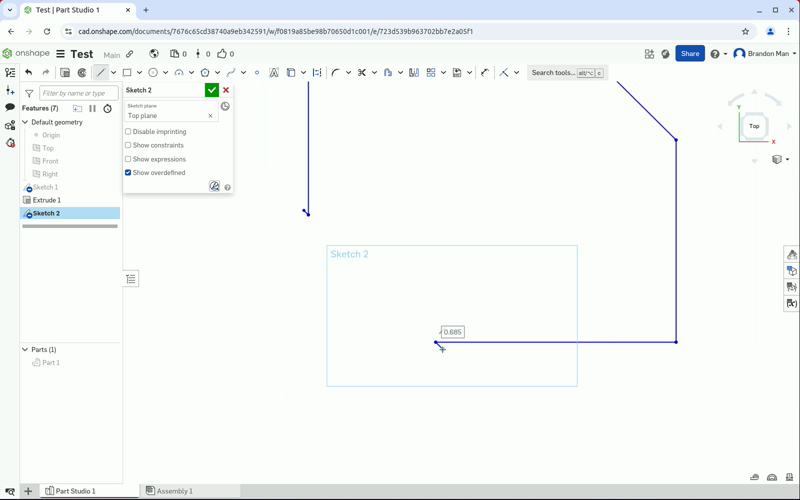
scroll(-6)
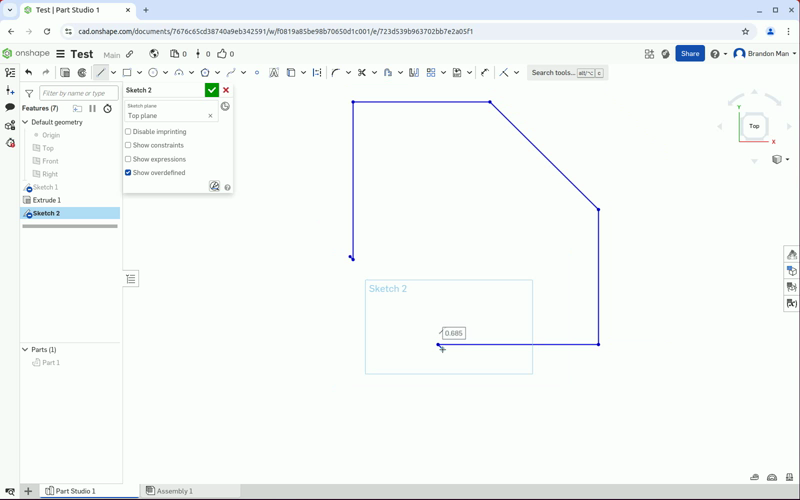
scroll(-6)
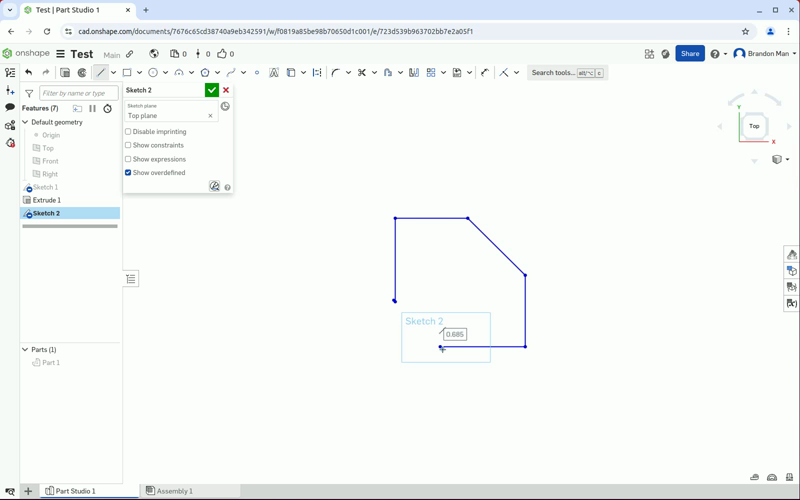
key_up(shift)
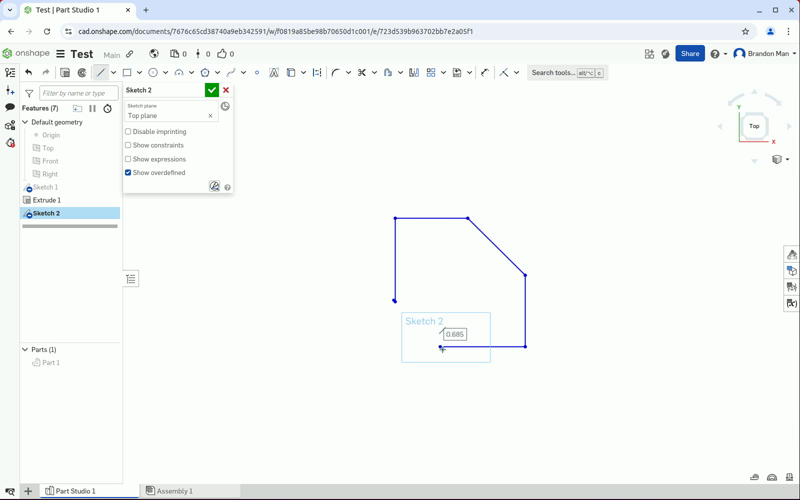
key_down(shift)
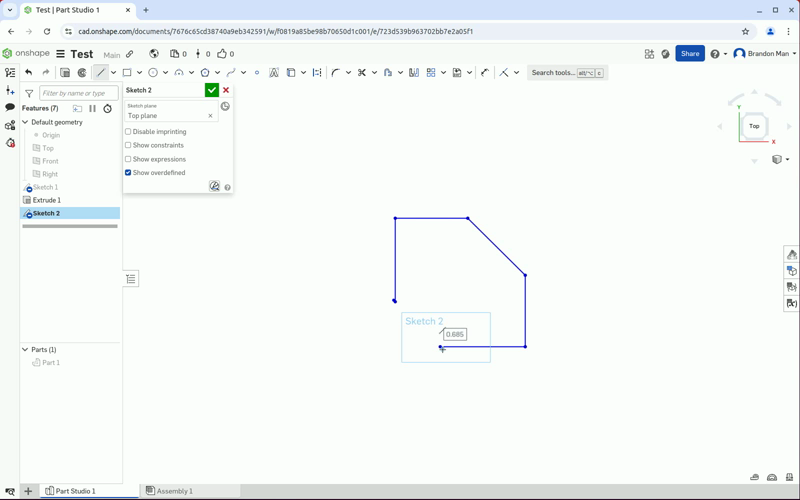
mouse_move(526, 349)
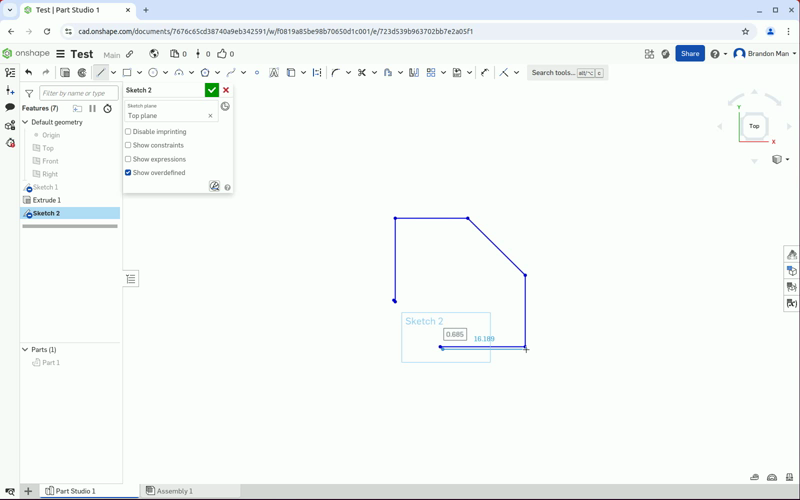
scroll(6)
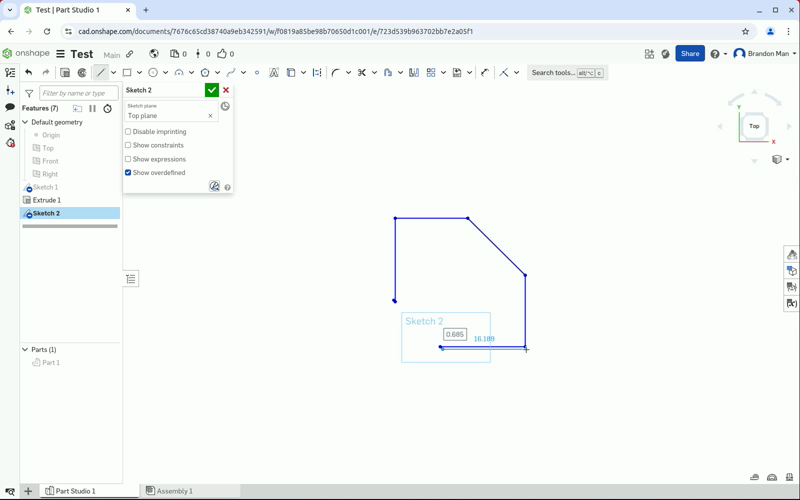
scroll(6)
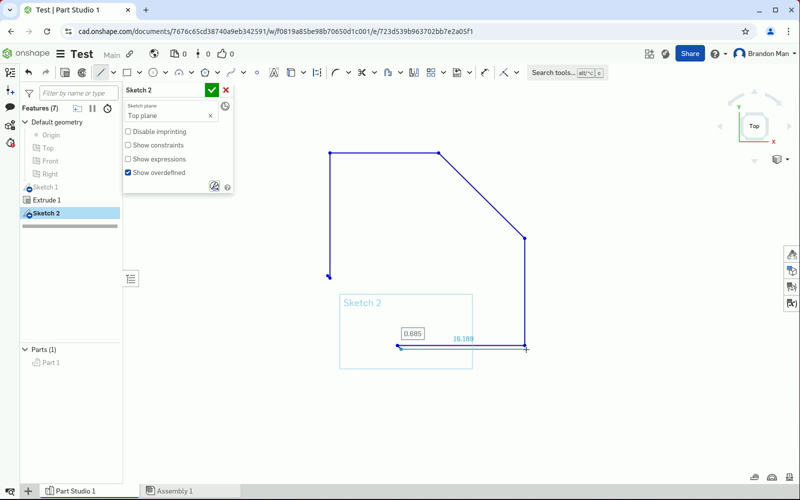
scroll(6)
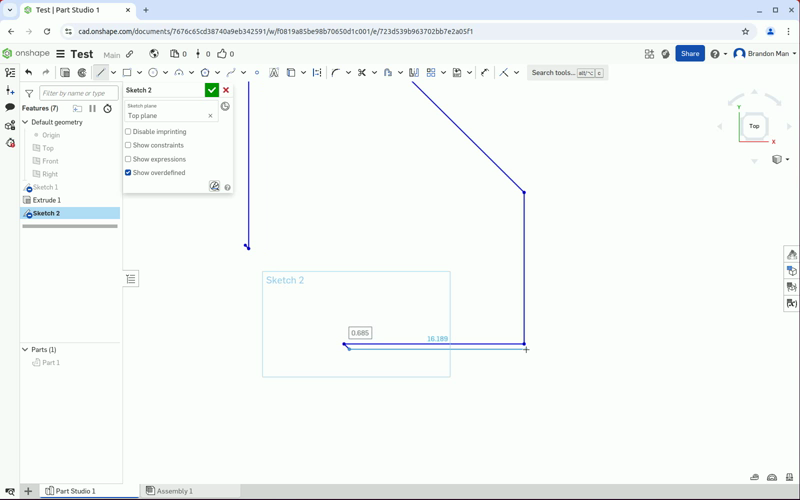
scroll(6)
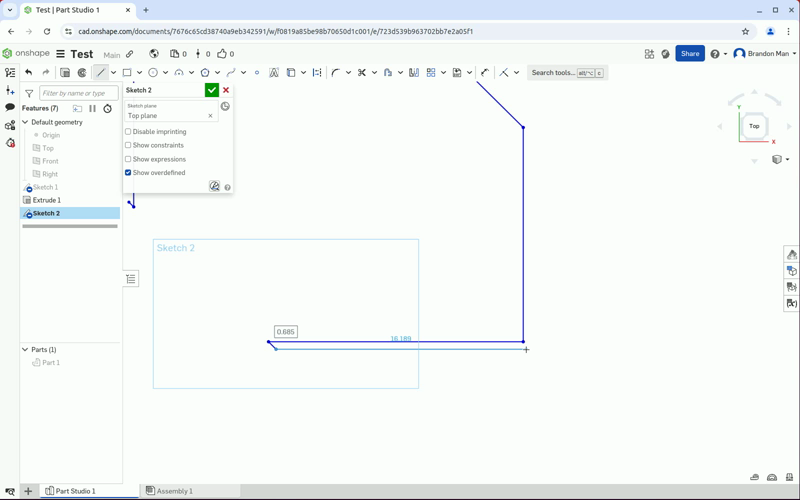
scroll(6)
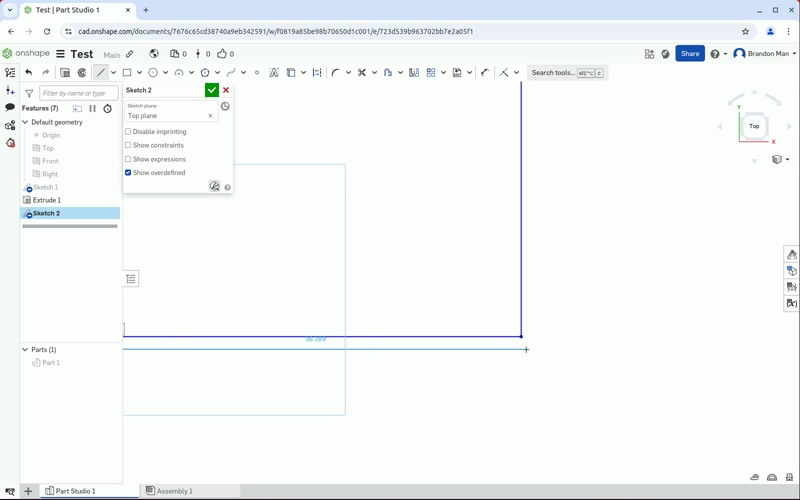
scroll(6)
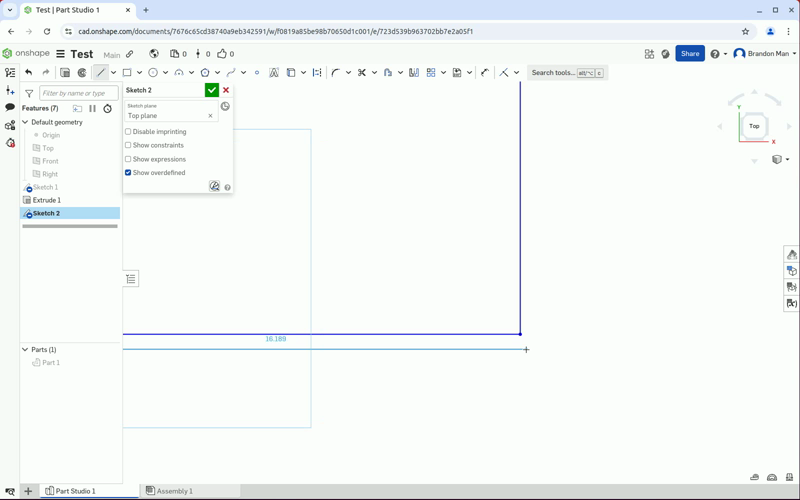
scroll(6)
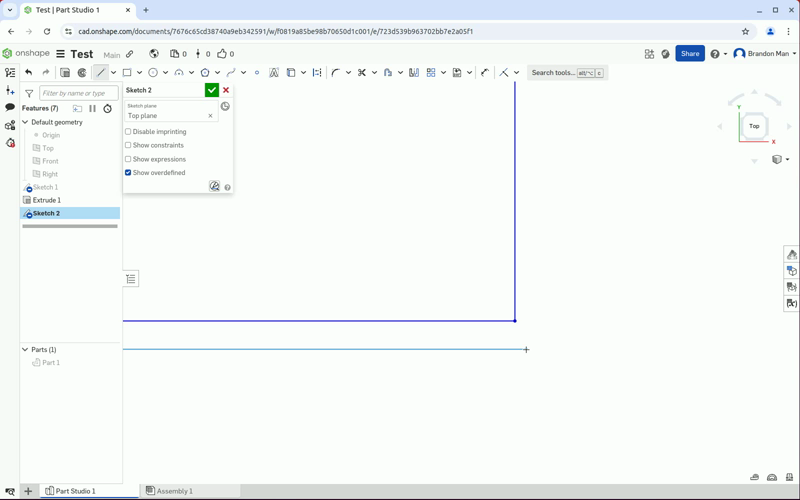
click(526, 349)
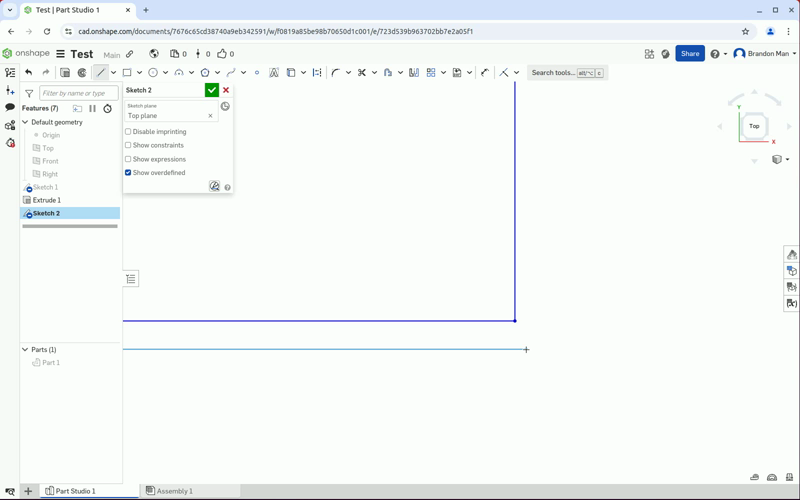
scroll(-6)
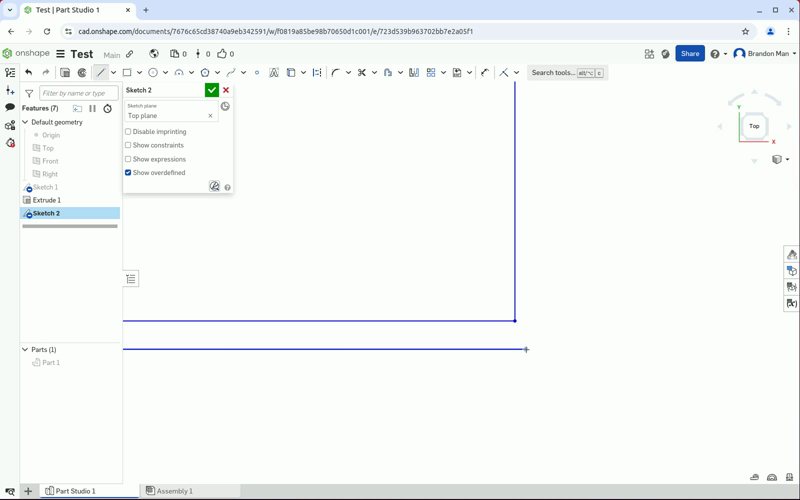
scroll(-6)
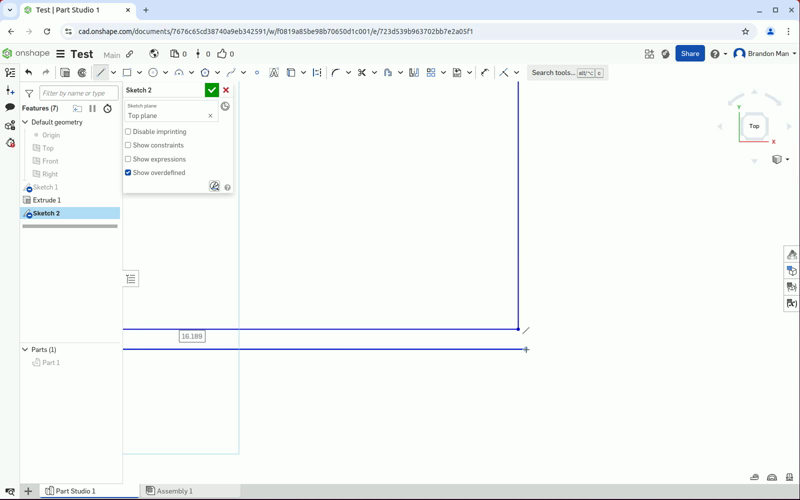
scroll(-6)
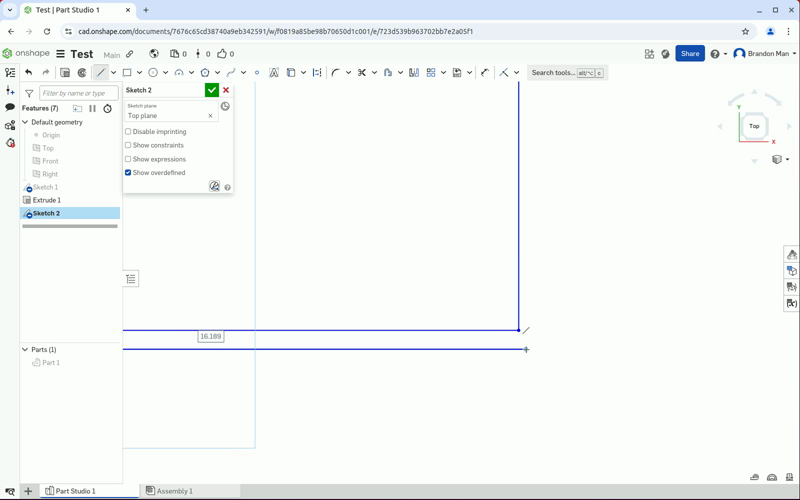
scroll(-6)
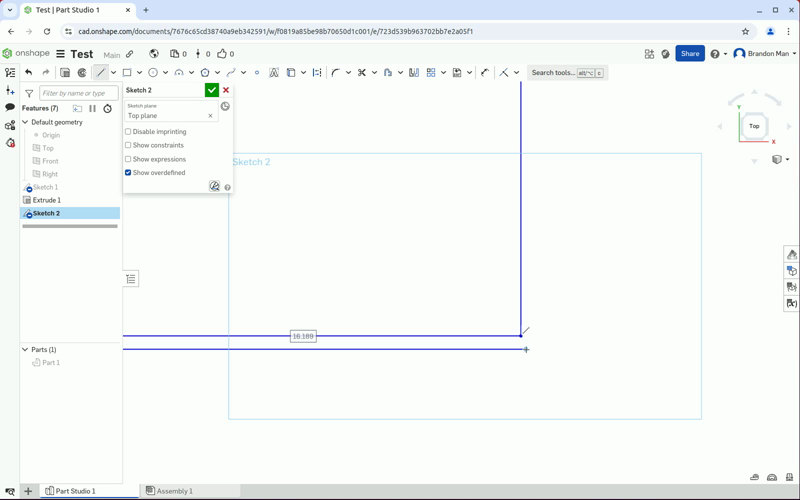
scroll(-6)
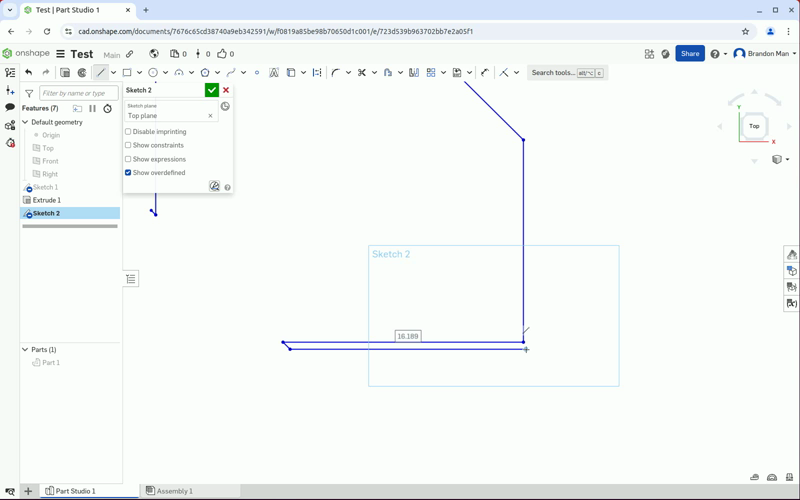
scroll(-6)
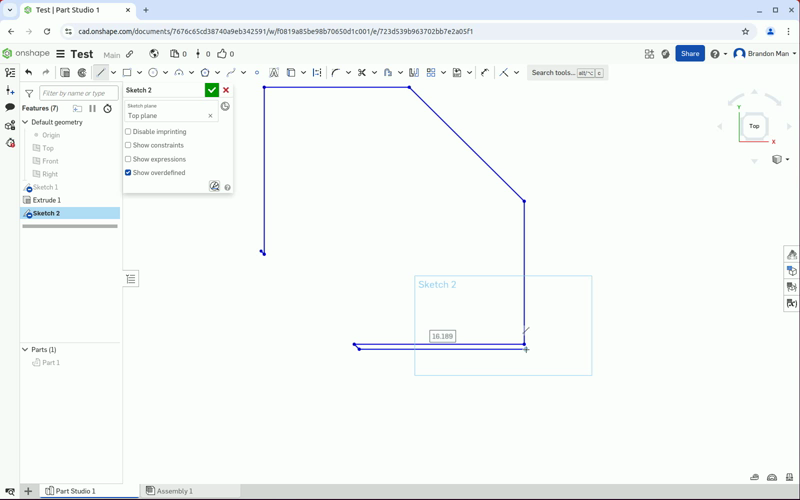
scroll(-6)
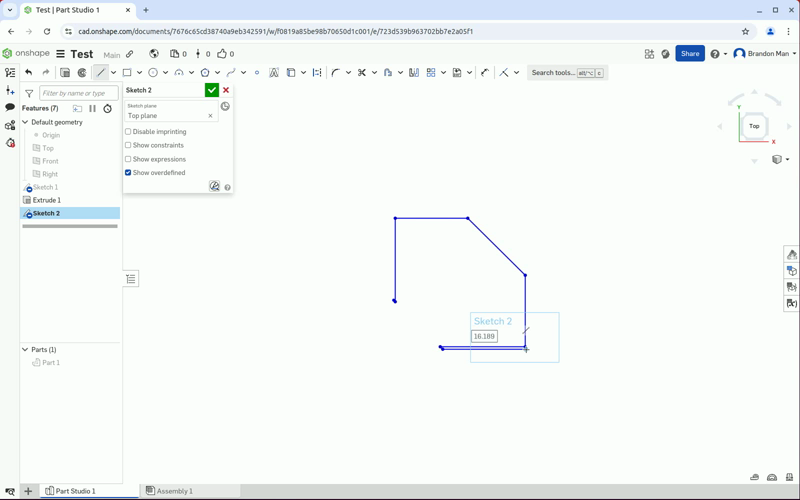
key_up(shift)
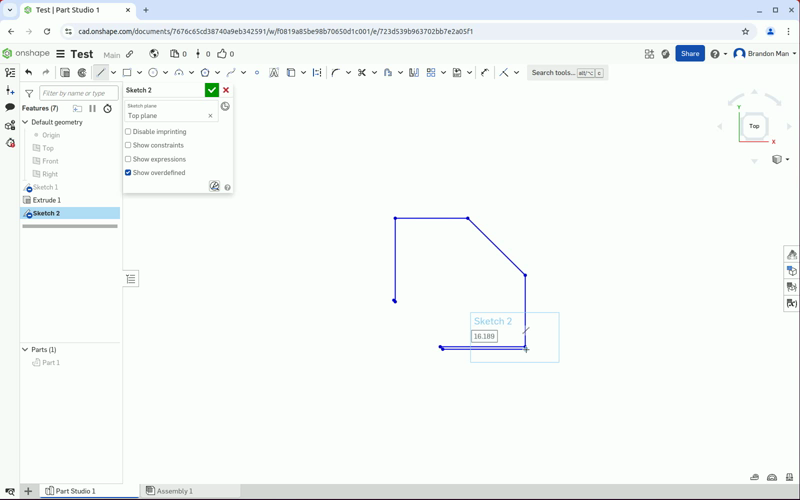
key_down(shift)
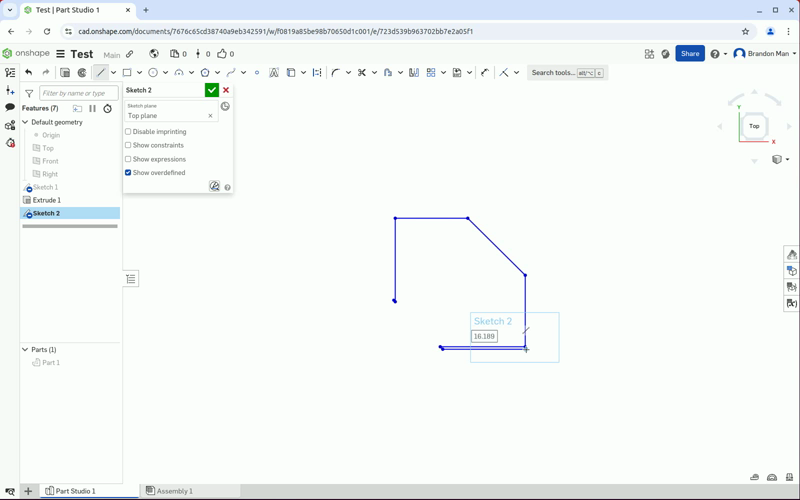
mouse_move(526, 273)
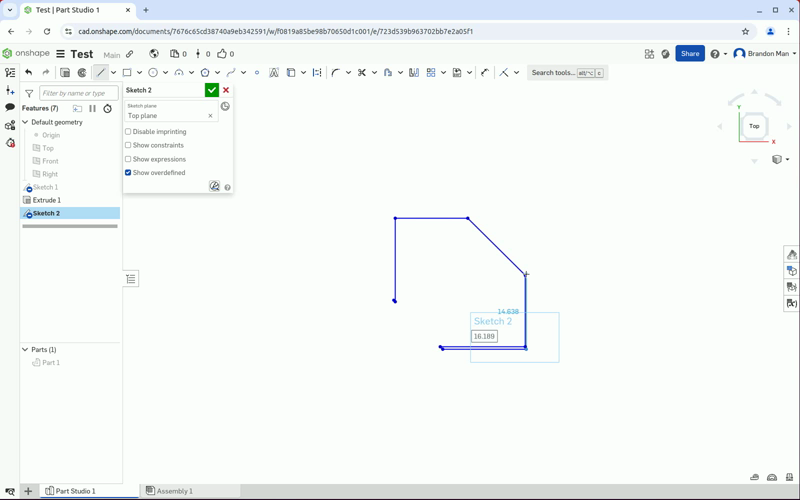
scroll(6)
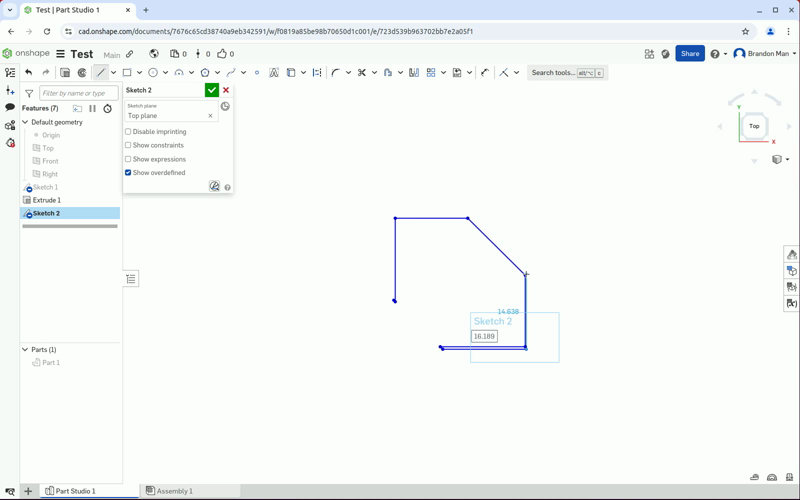
scroll(6)
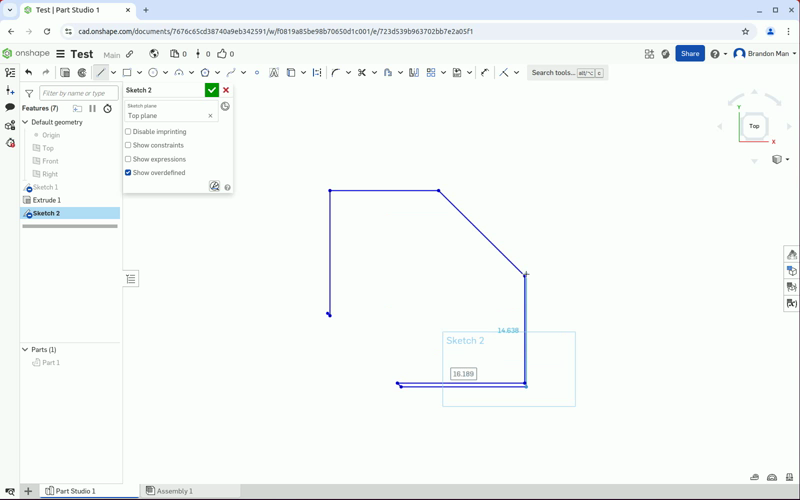
scroll(6)
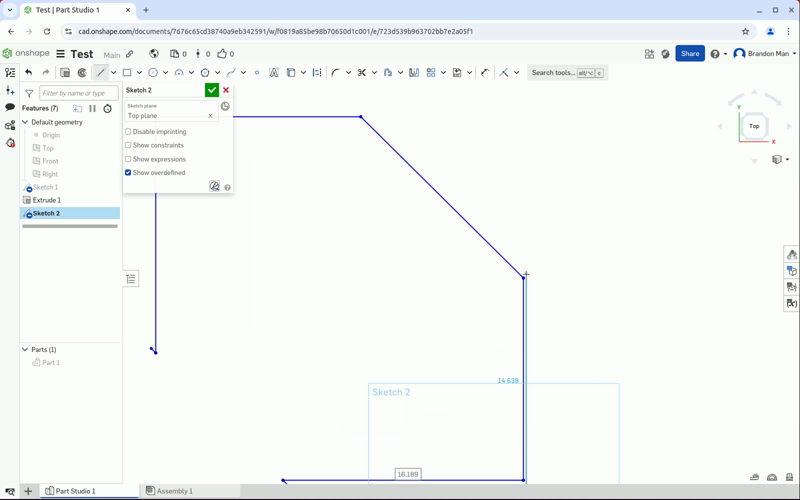
scroll(6)
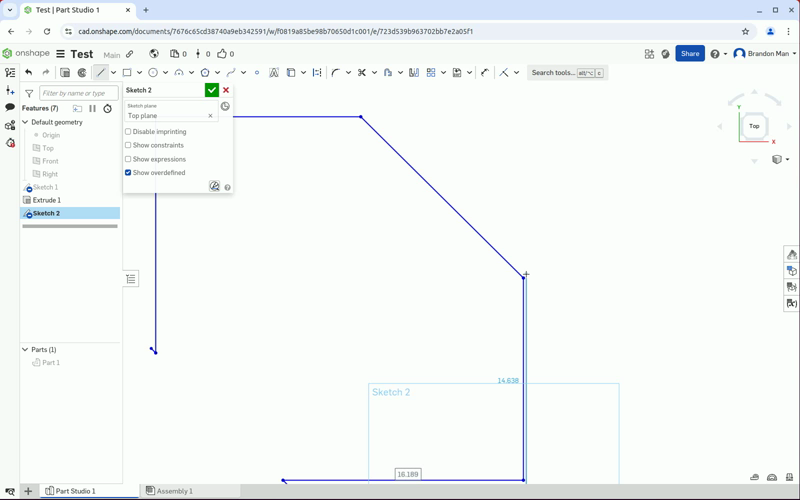
scroll(6)
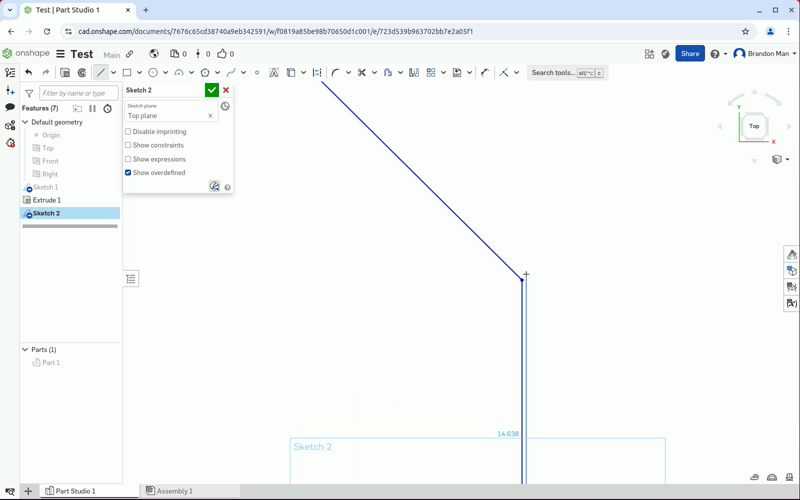
scroll(6)
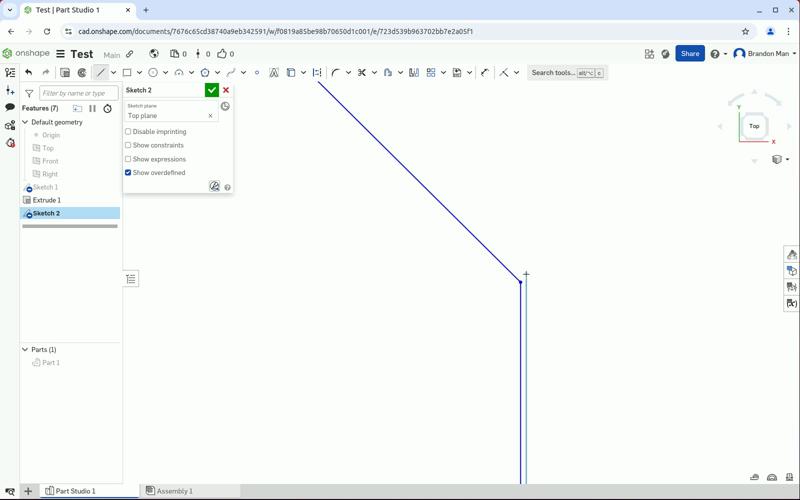
scroll(6)
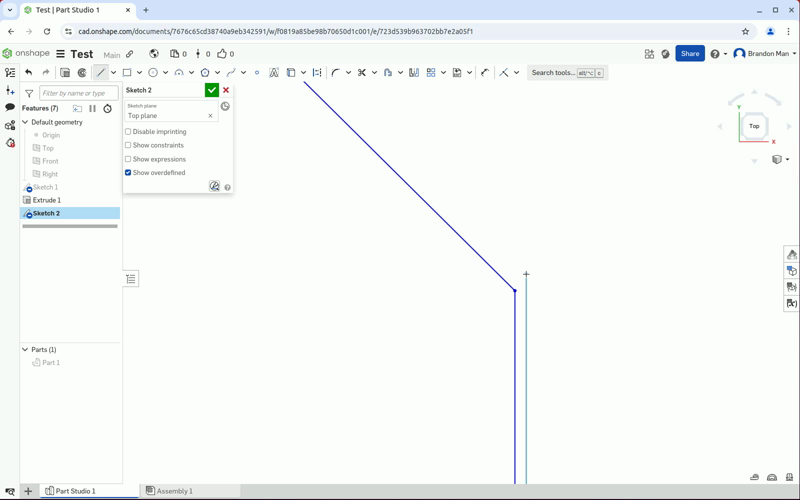
click(526, 273)
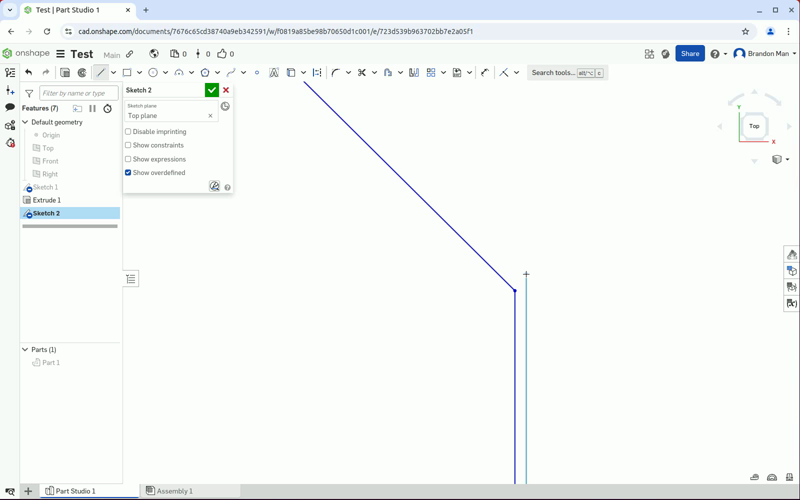
scroll(-6)
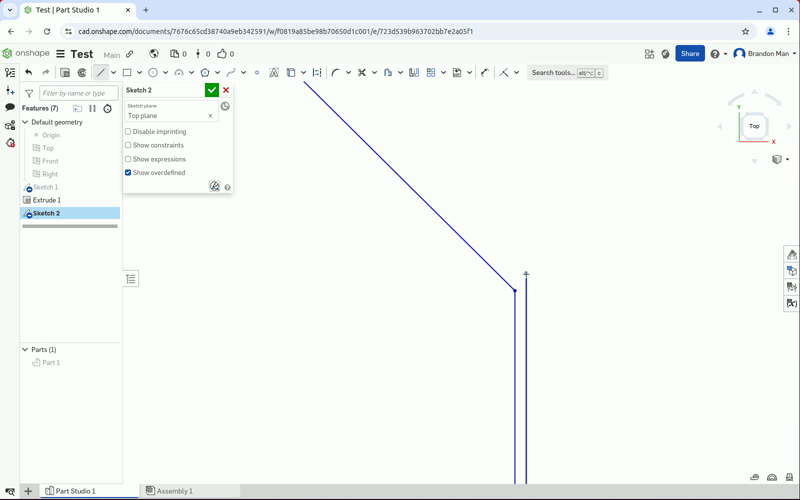
scroll(-6)
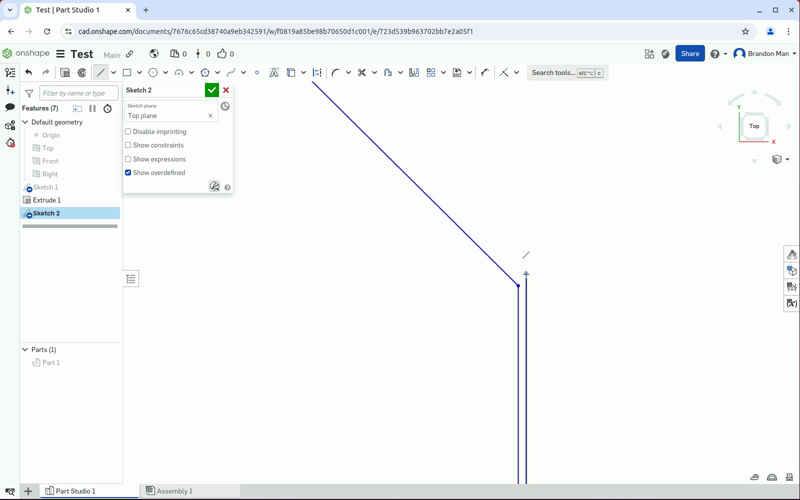
scroll(-6)
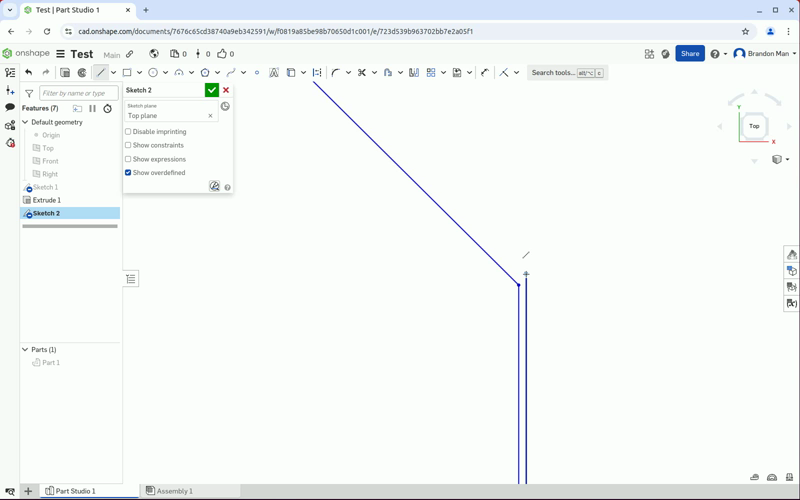
scroll(-6)
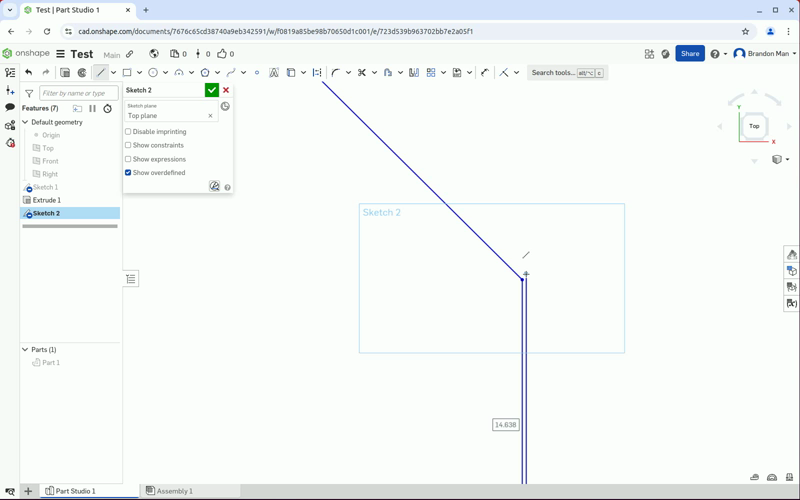
scroll(-6)
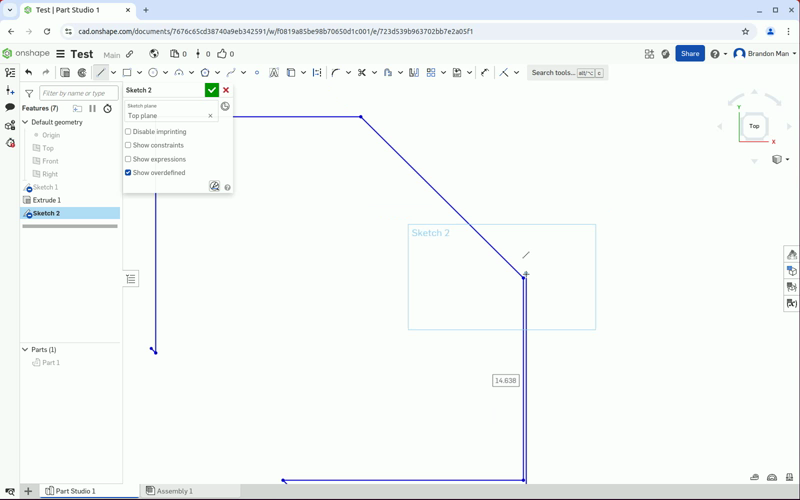
scroll(-6)
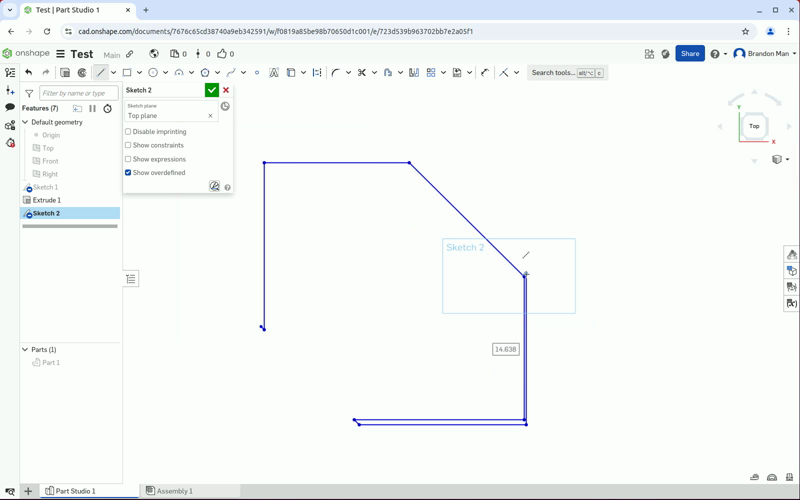
scroll(-6)
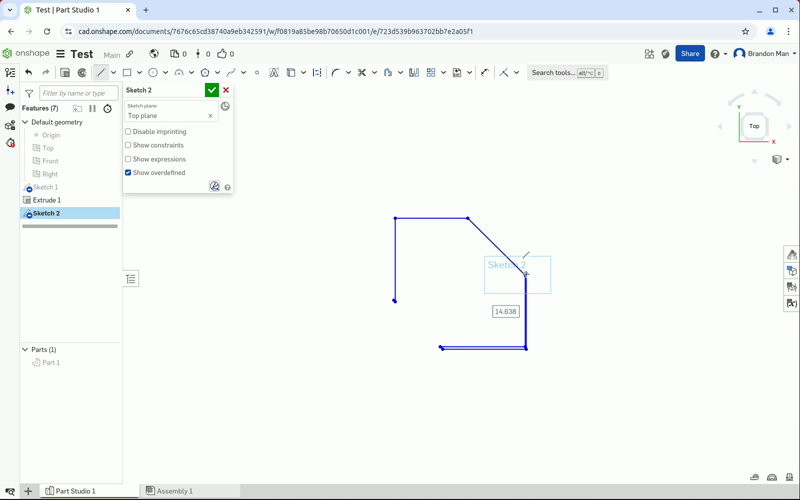
key_up(shift)
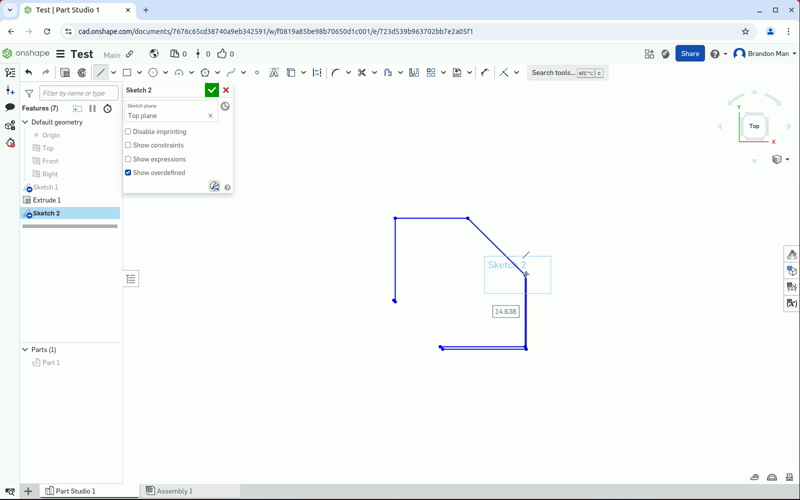
key_down(shift)
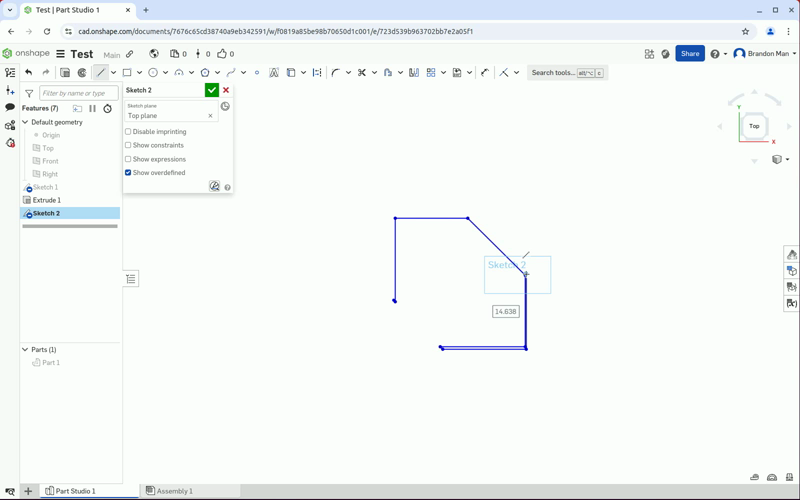
mouse_move(467, 216)
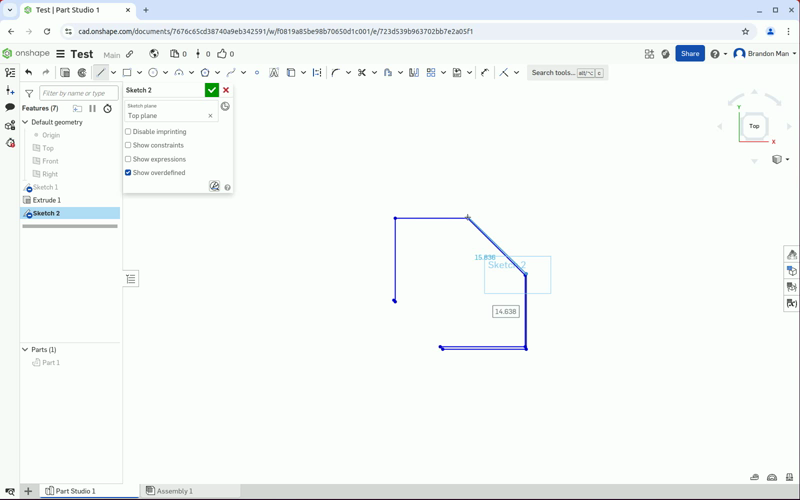
scroll(6)
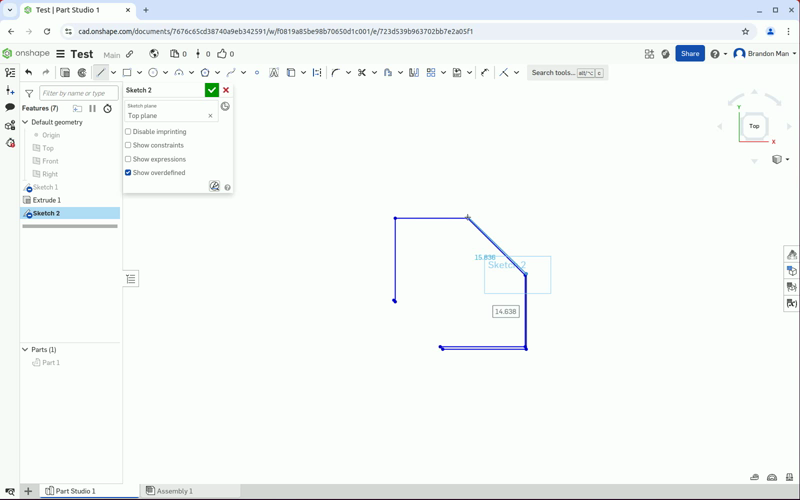
scroll(6)
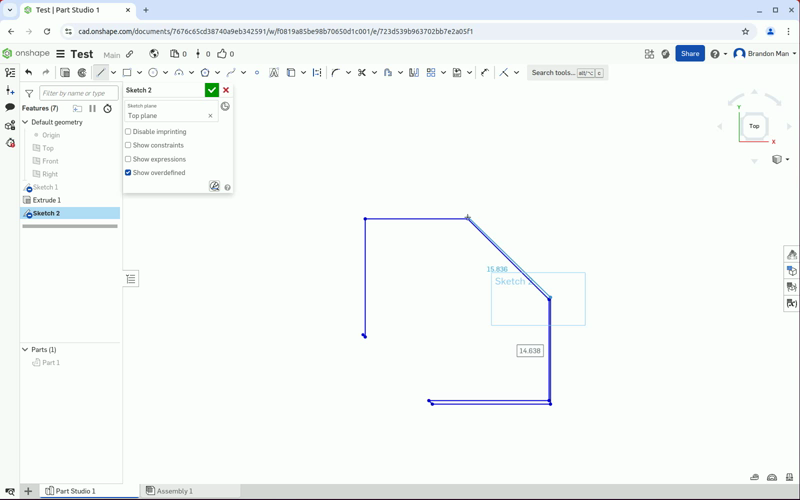
scroll(6)
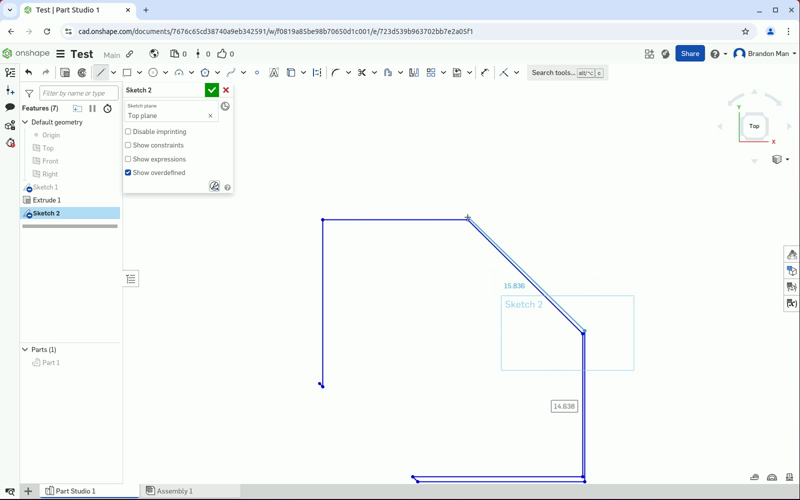
scroll(6)
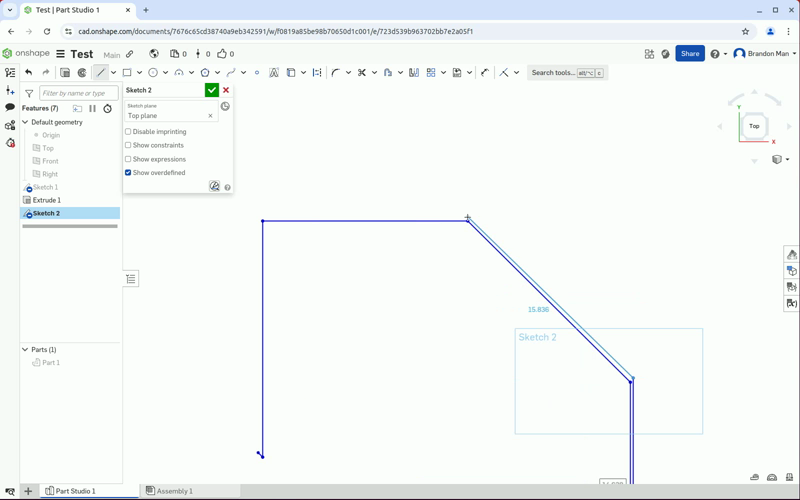
scroll(6)
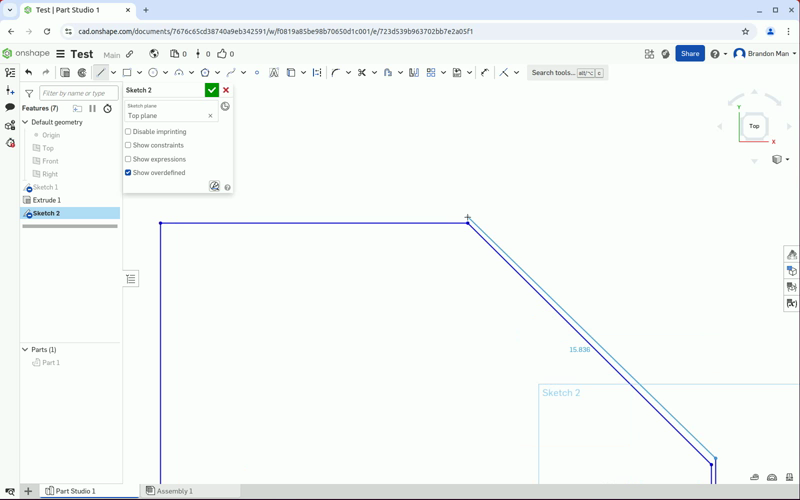
scroll(6)
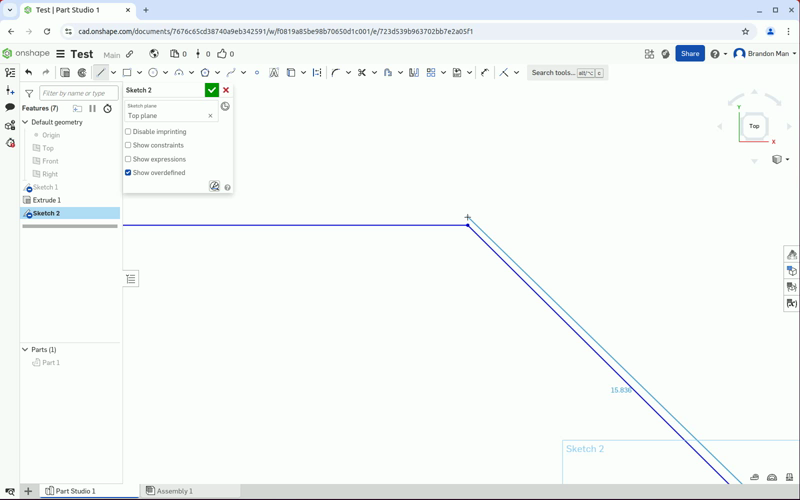
scroll(6)
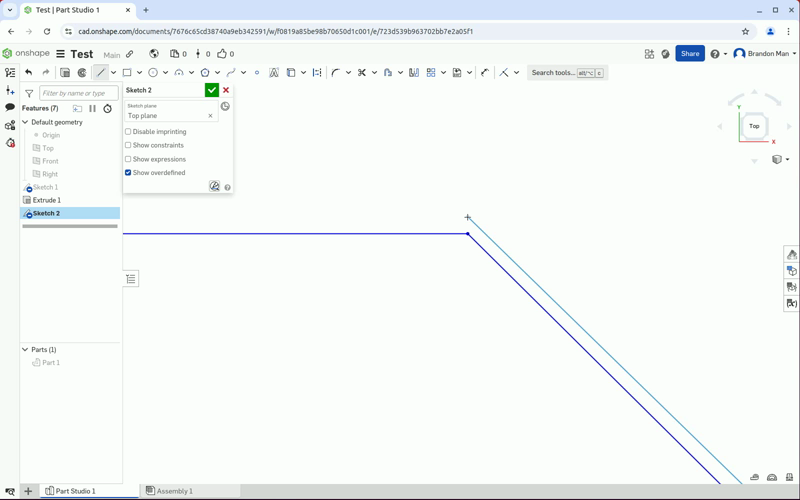
click(467, 216)
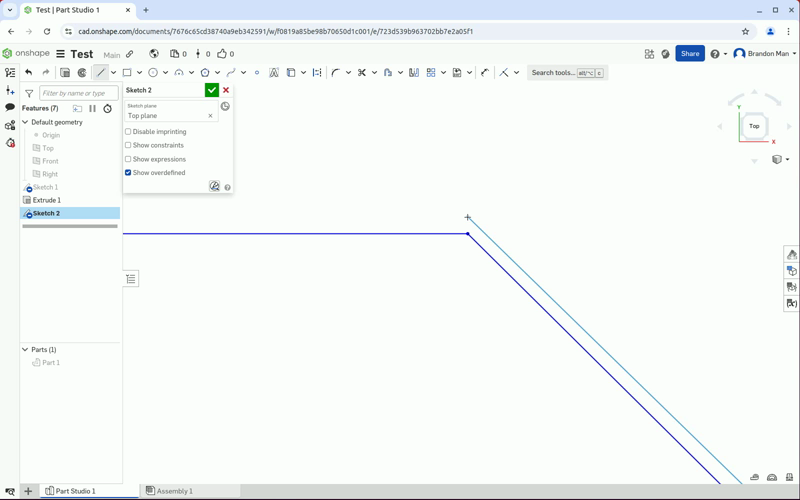
scroll(-6)
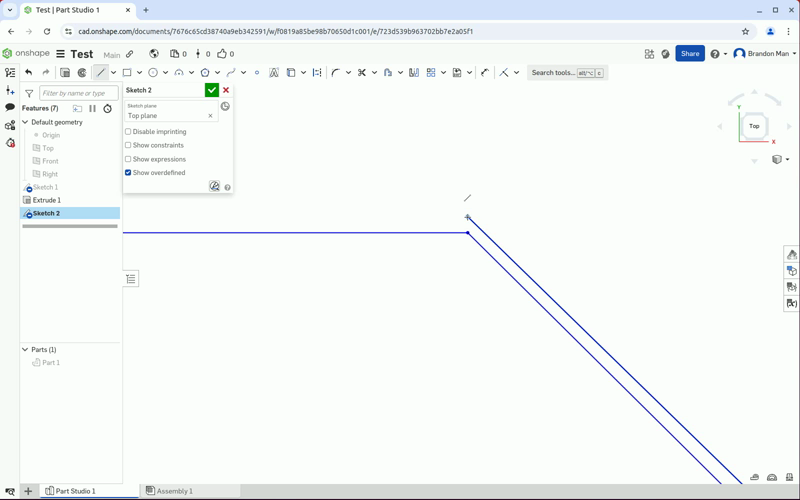
scroll(-6)
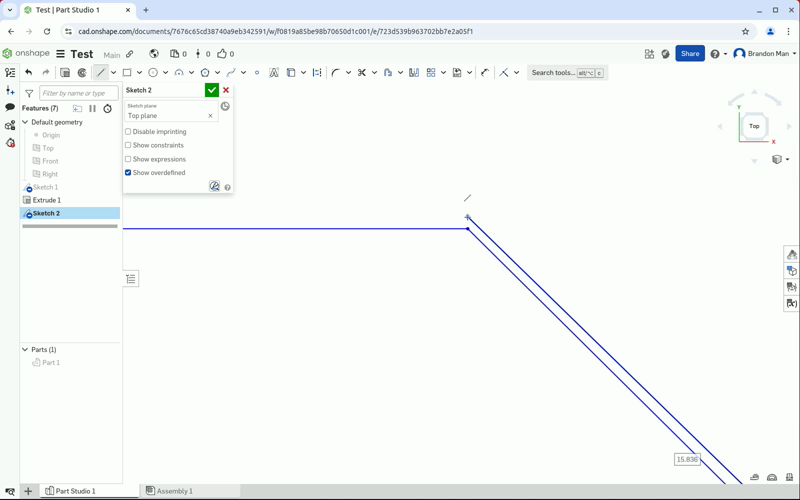
scroll(-6)
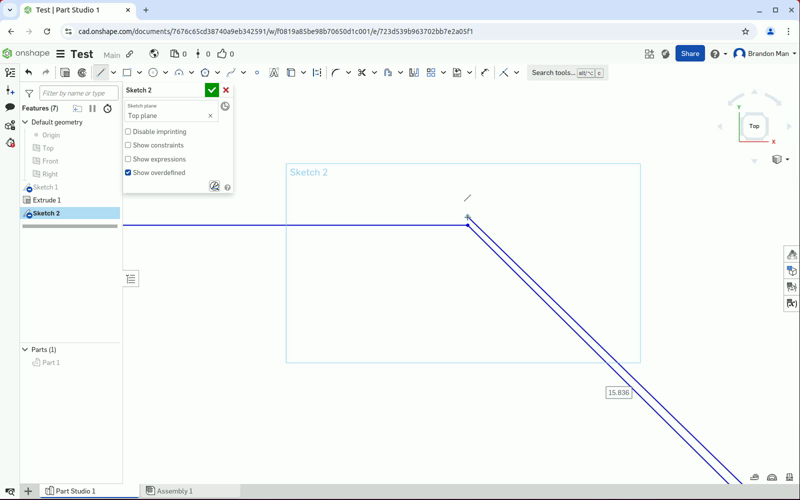
scroll(-6)
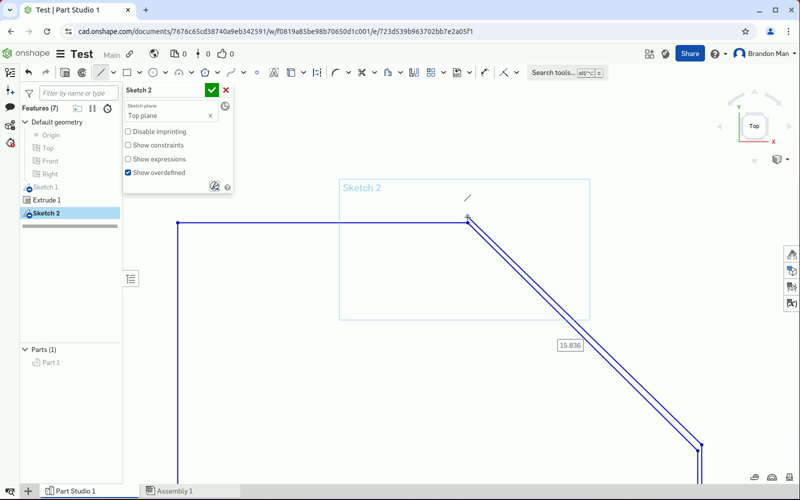
scroll(-6)
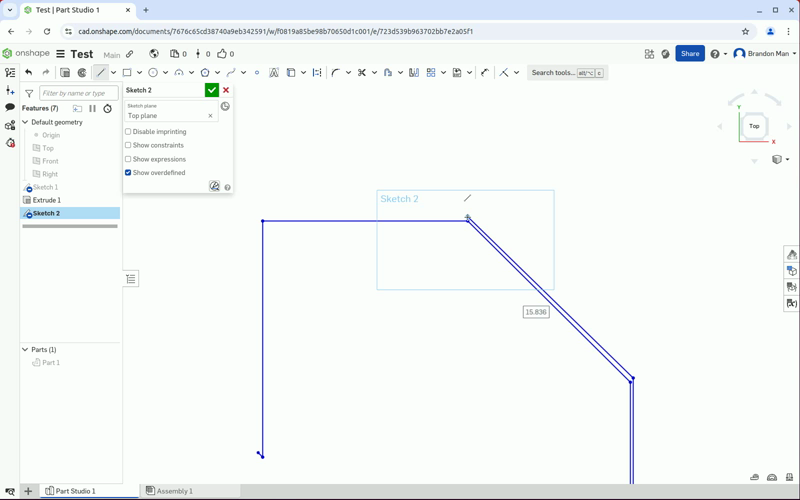
scroll(-6)
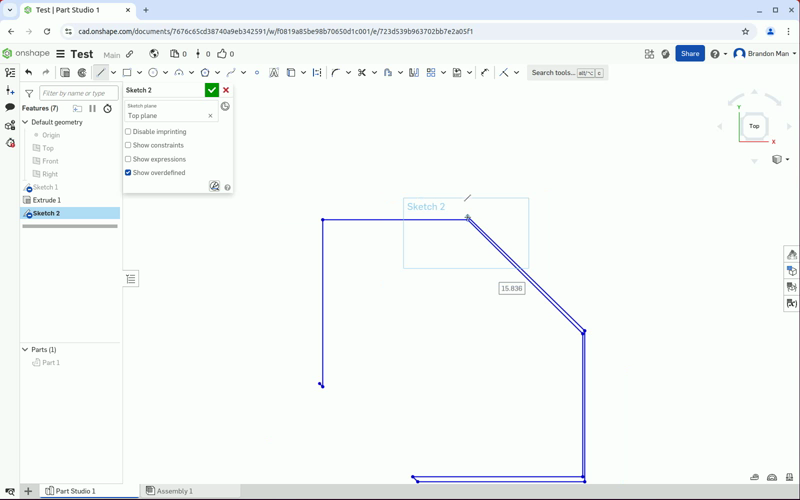
scroll(-6)
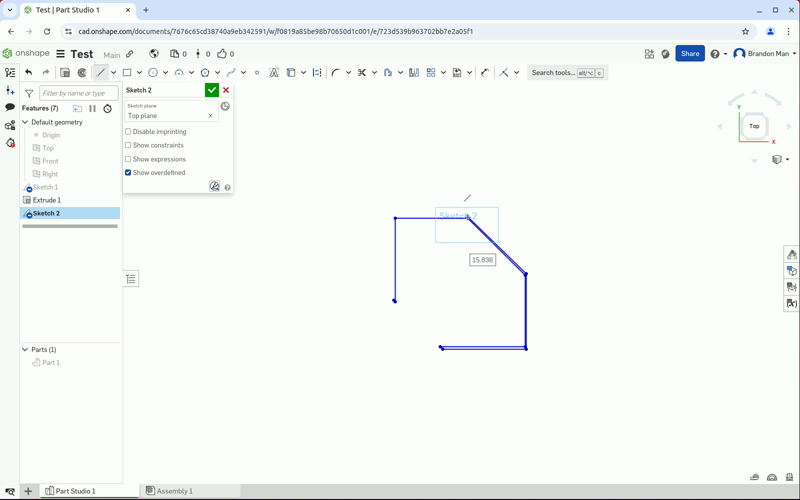
key_up(shift)
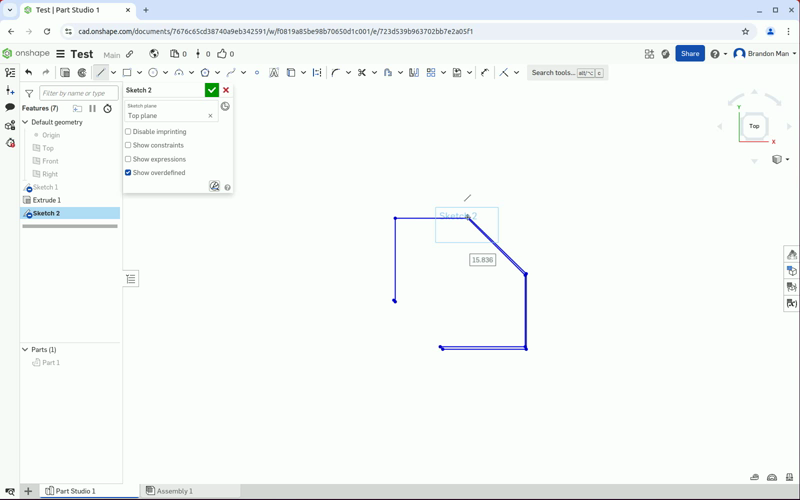
key_down(shift)
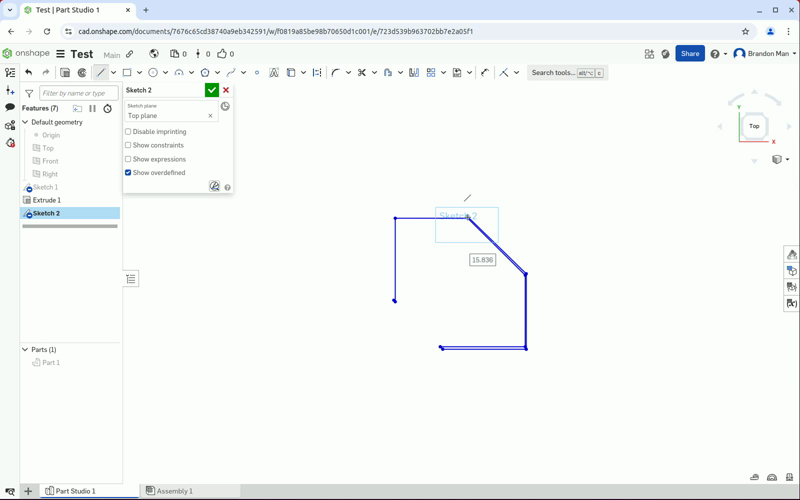
mouse_move(393, 216)
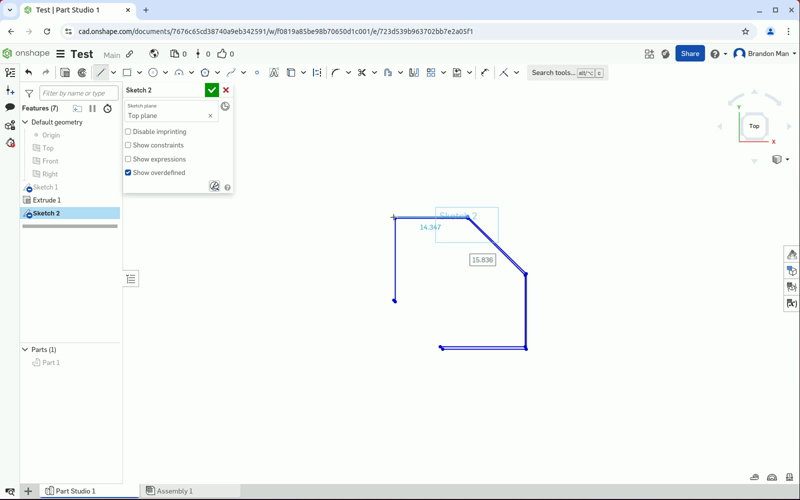
scroll(6)
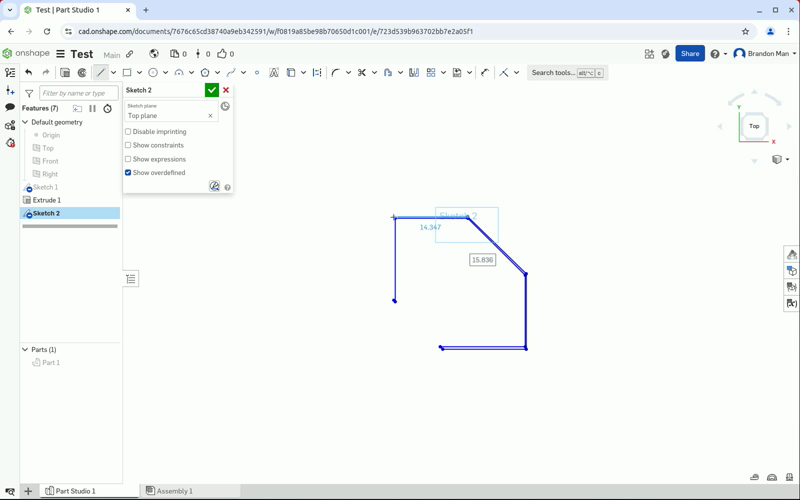
scroll(6)
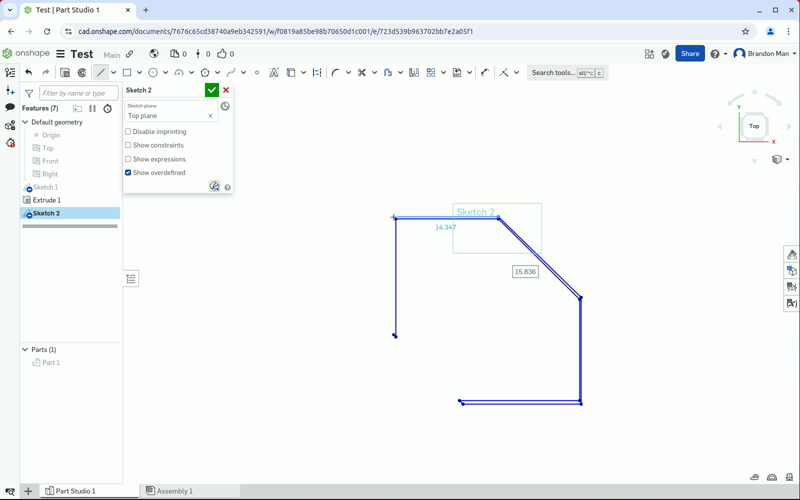
scroll(6)
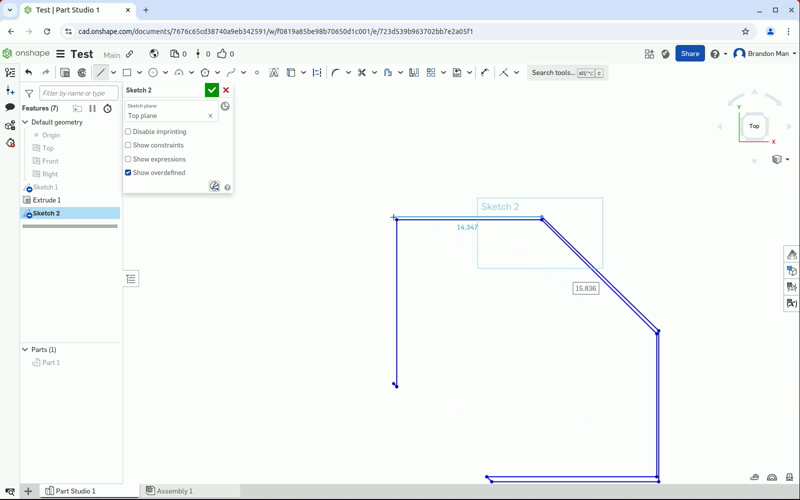
scroll(6)
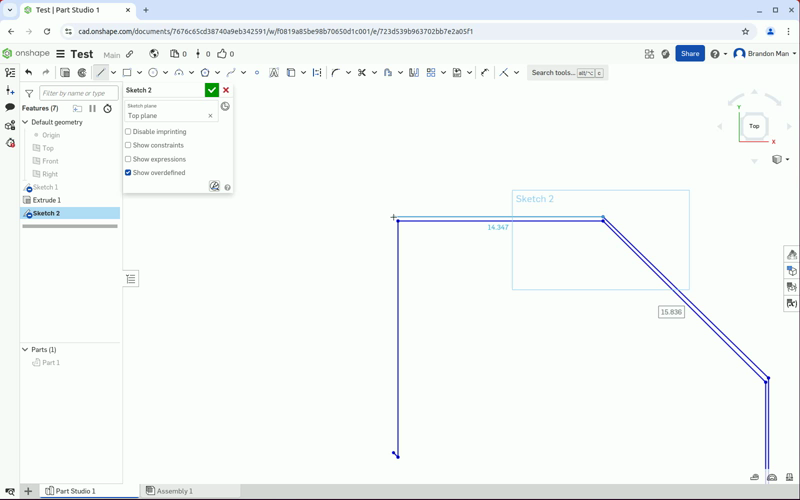
scroll(6)
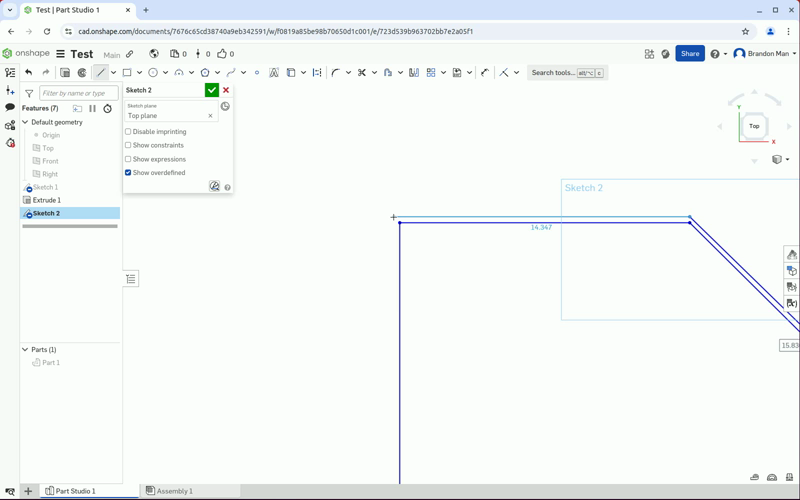
scroll(6)
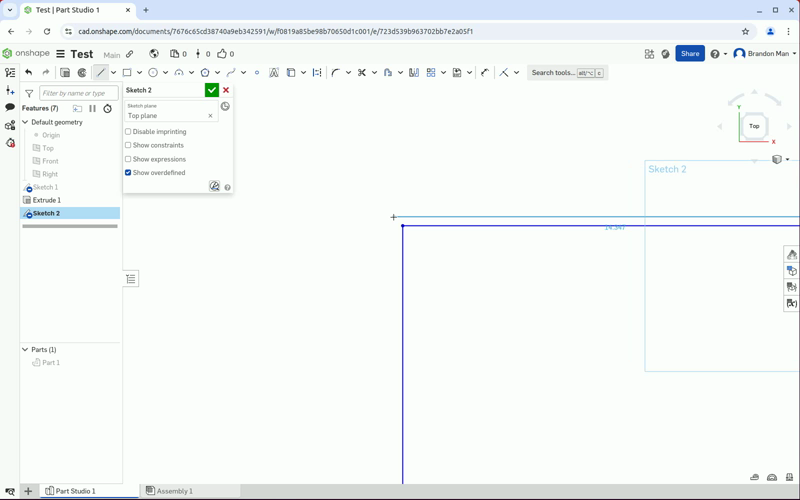
scroll(6)
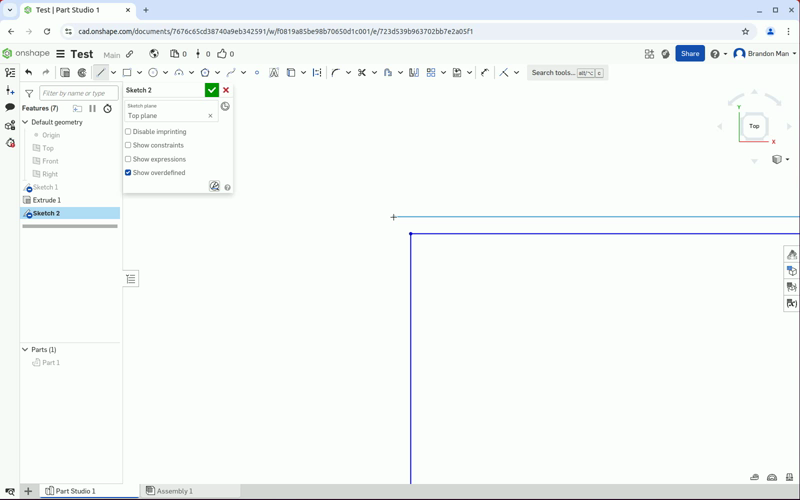
click(393, 216)
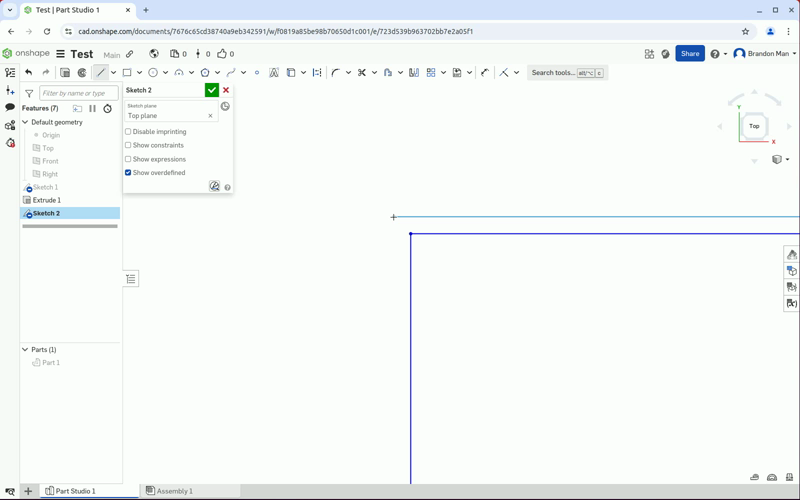
scroll(-6)
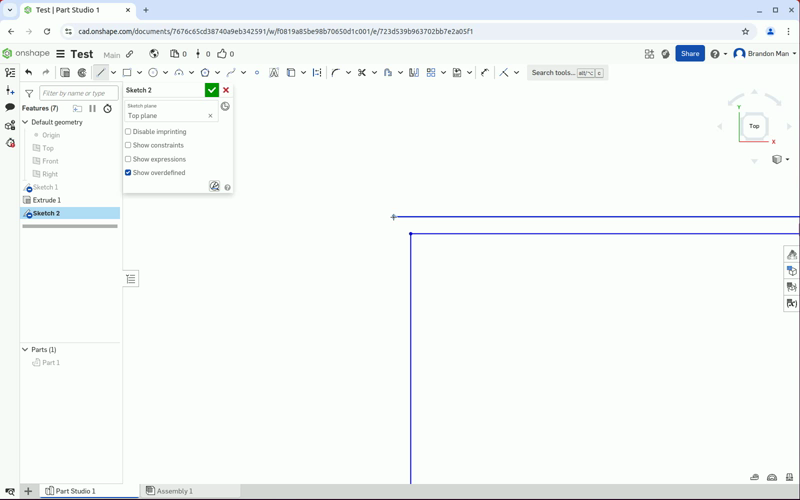
scroll(-6)
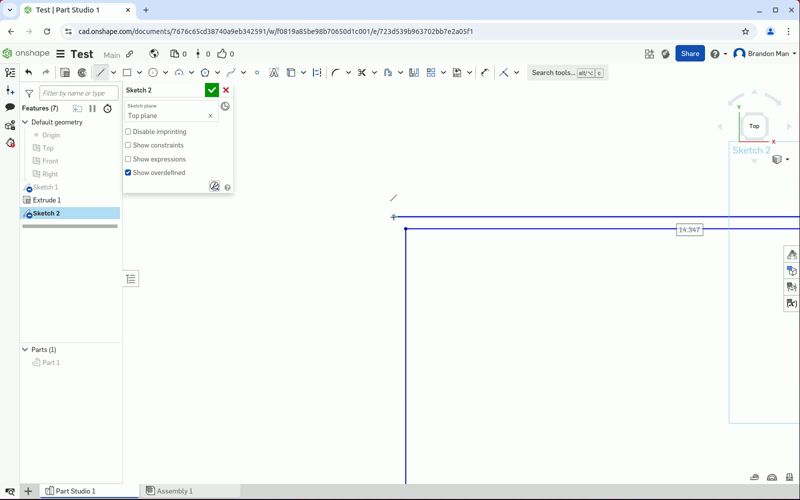
scroll(-6)
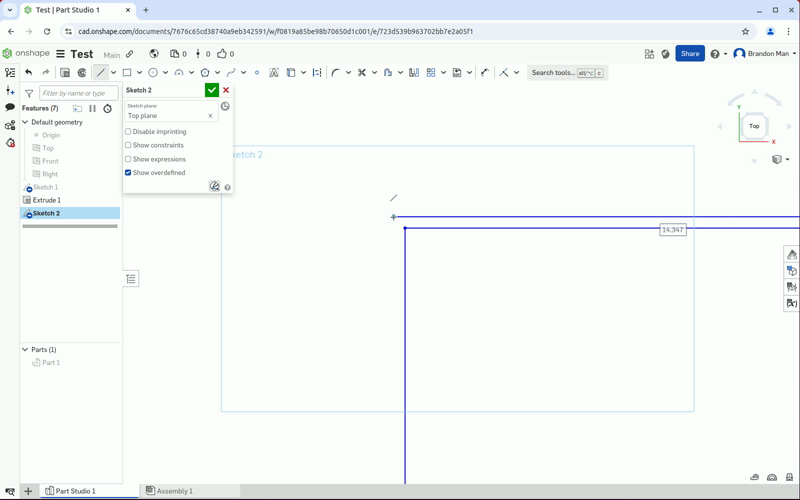
scroll(-6)
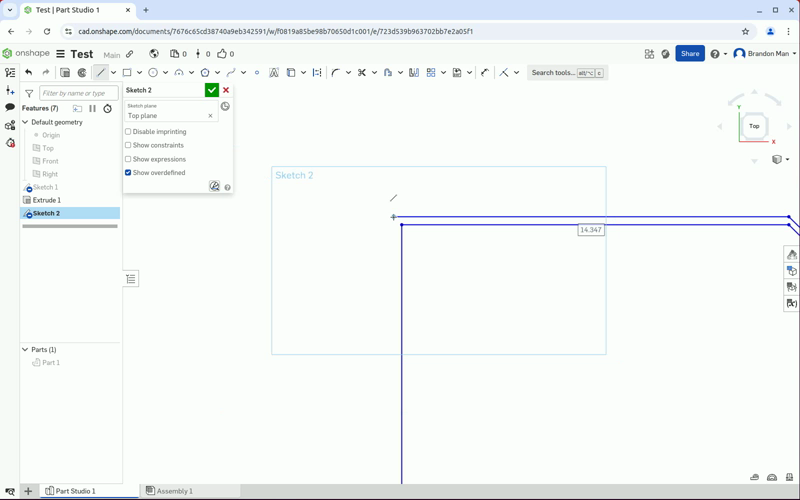
scroll(-6)
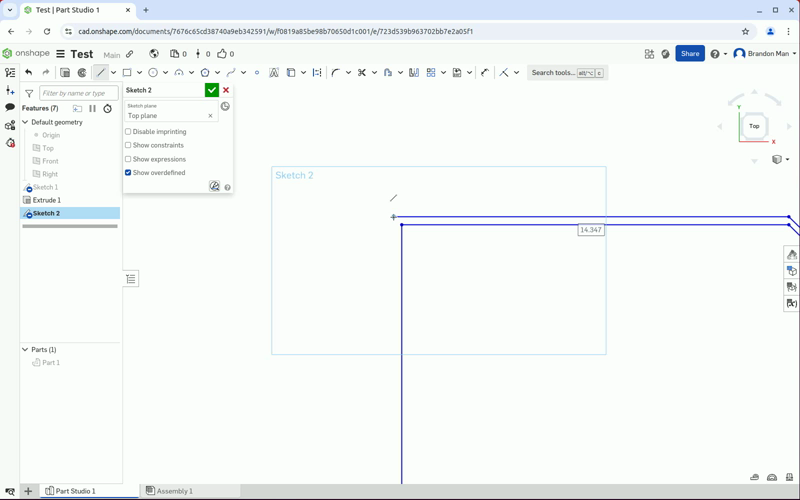
scroll(-6)
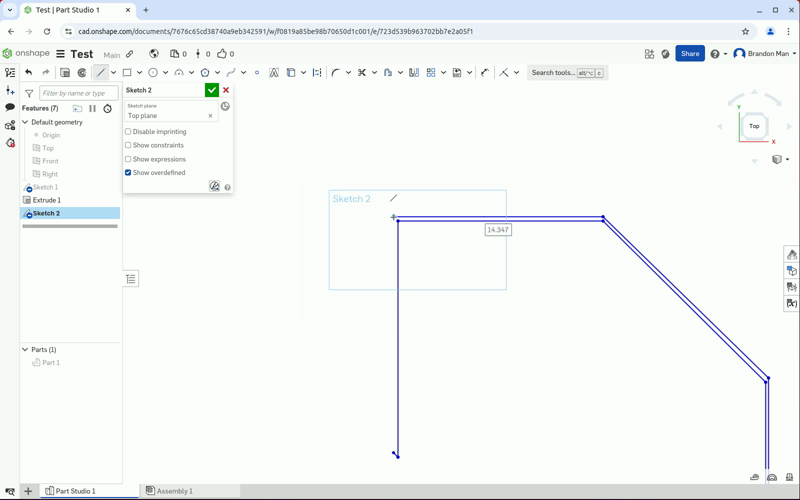
scroll(-6)
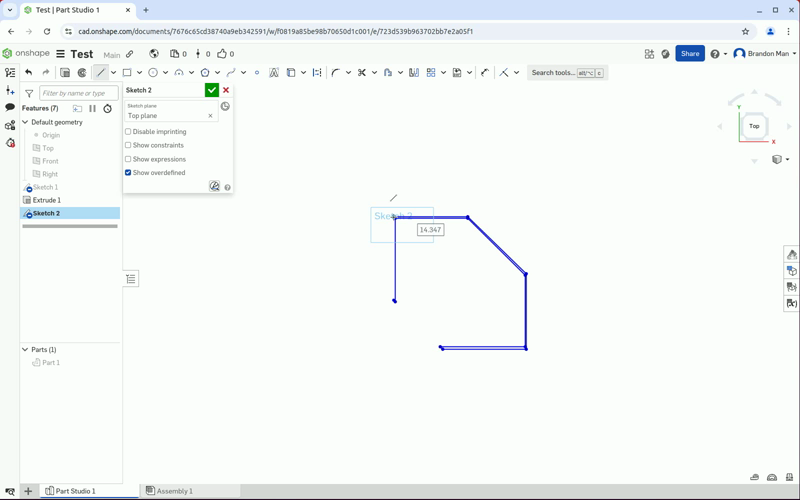
key_up(shift)
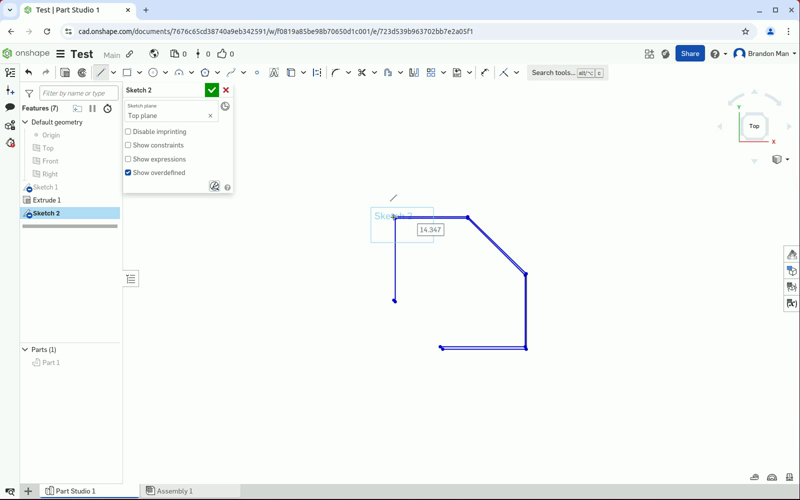
key_down(shift)
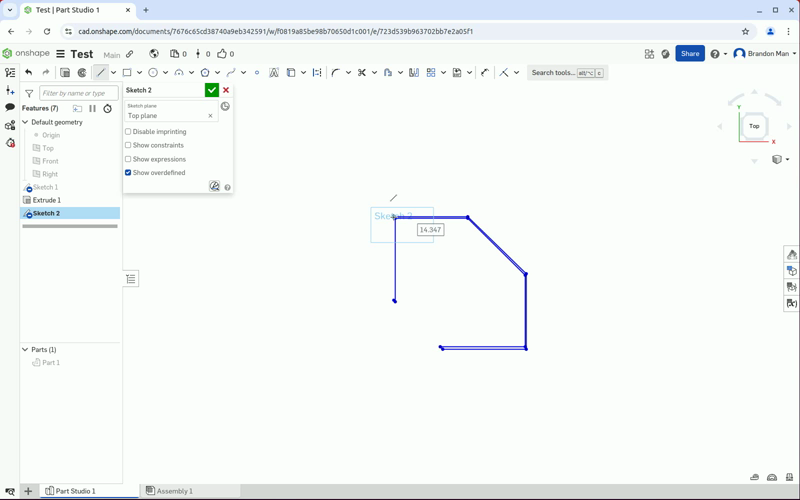
mouse_move(393, 300)
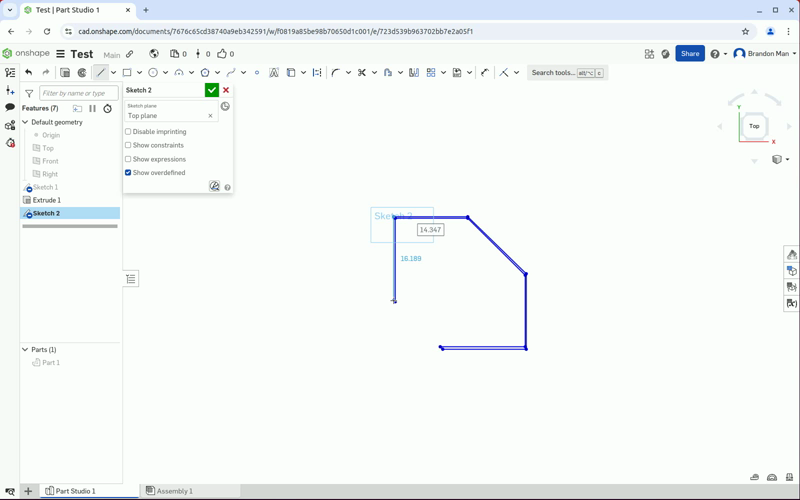
scroll(6)
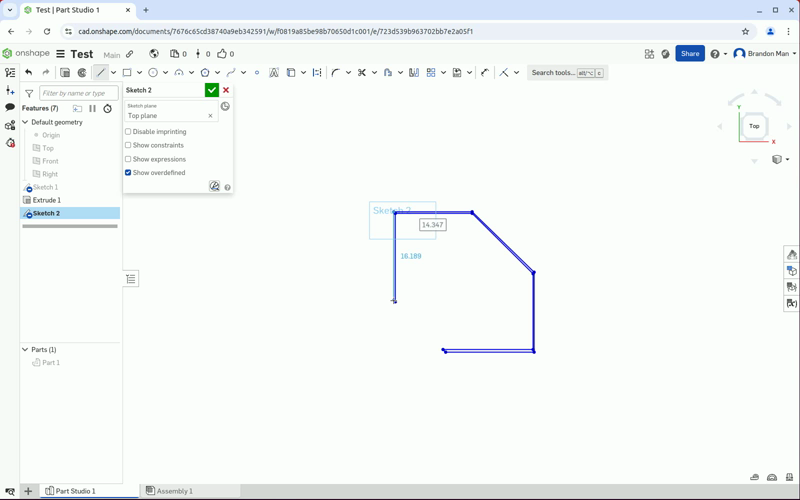
scroll(6)
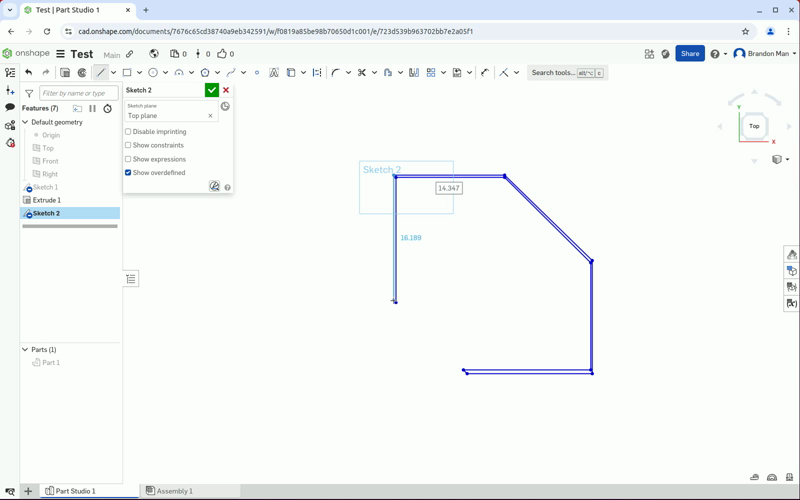
scroll(6)
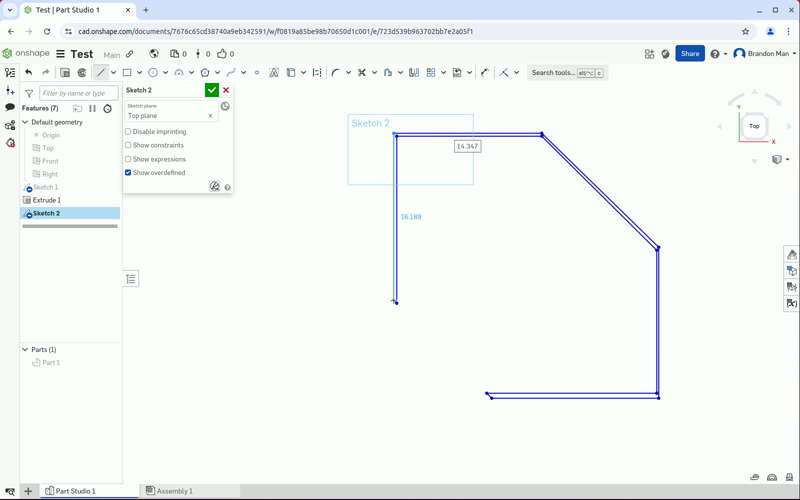
scroll(6)
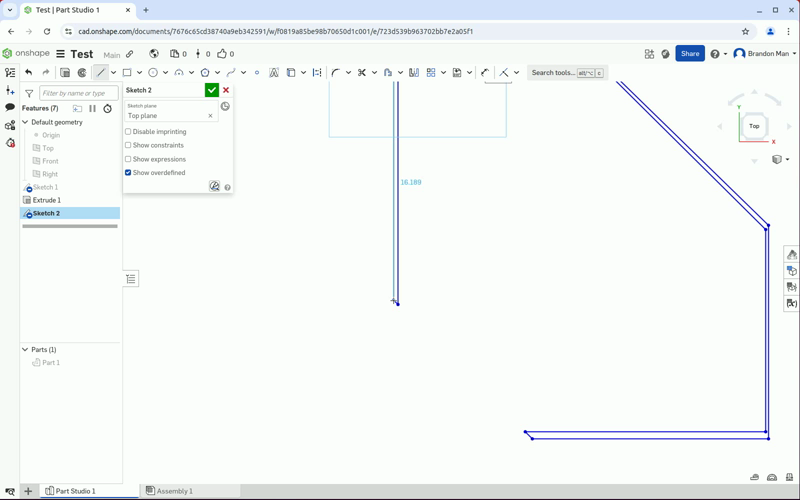
scroll(6)
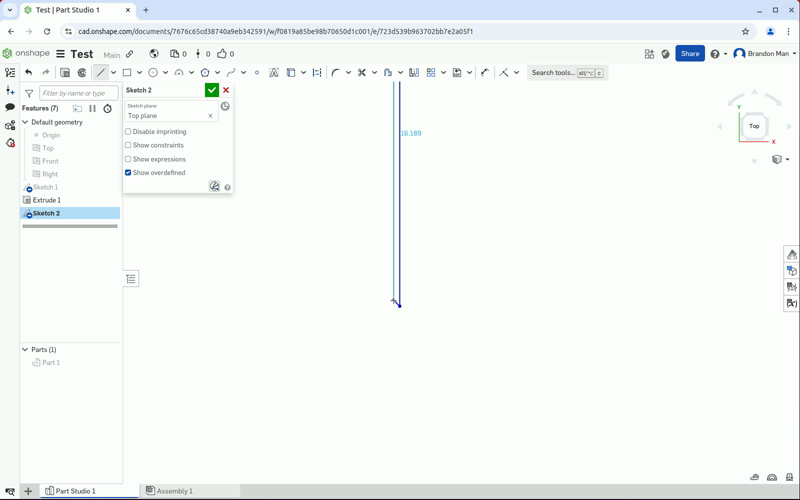
scroll(6)
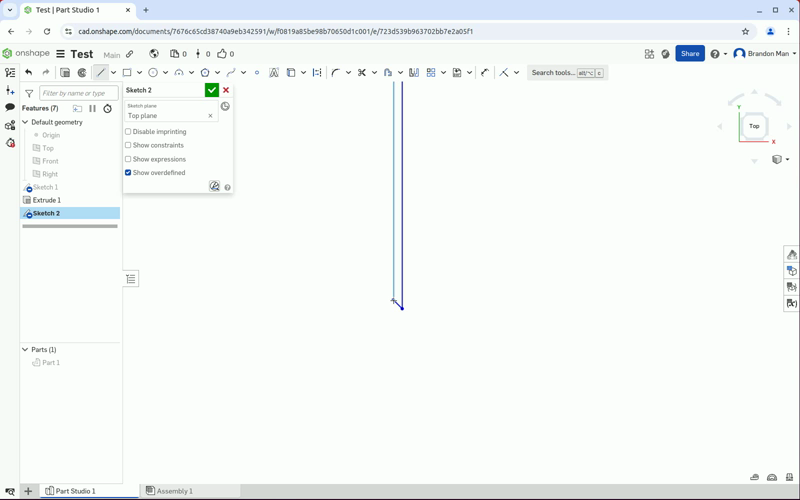
scroll(6)
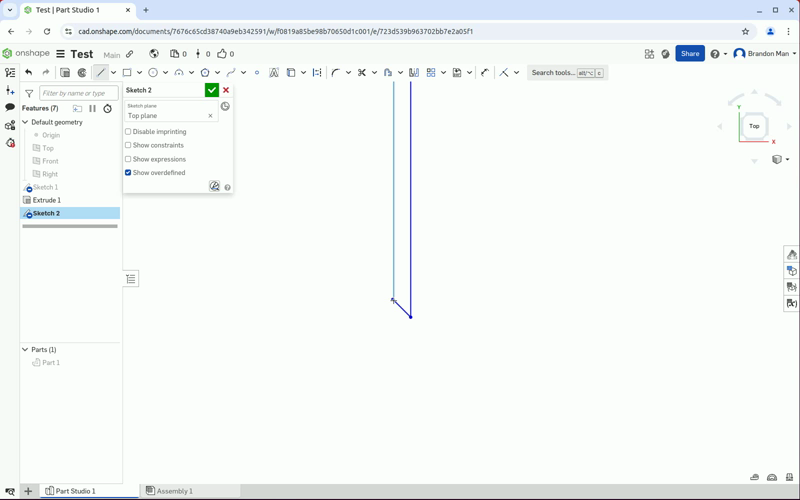
key_up(shift)
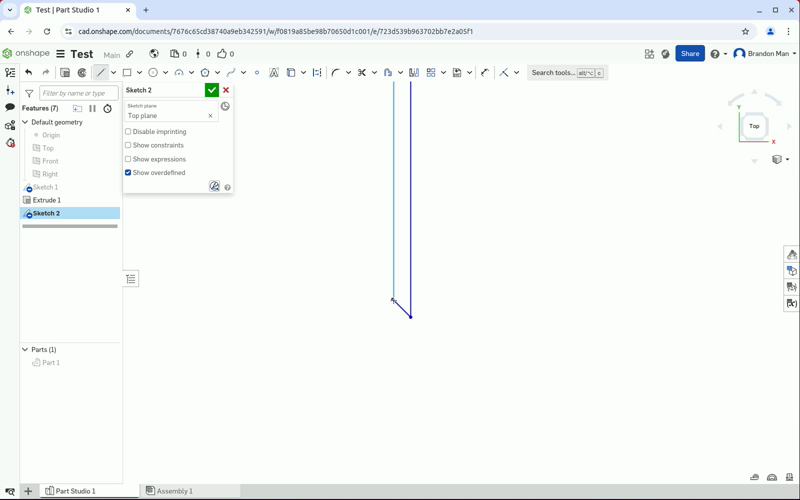
click(393, 300)
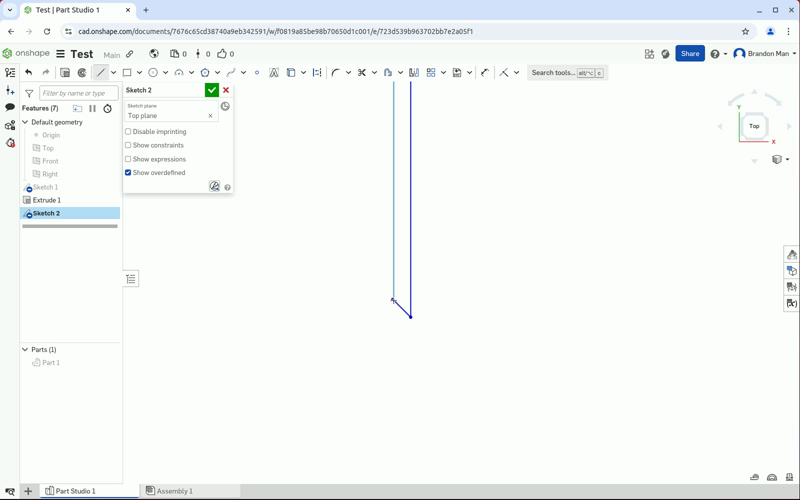
scroll(-6)
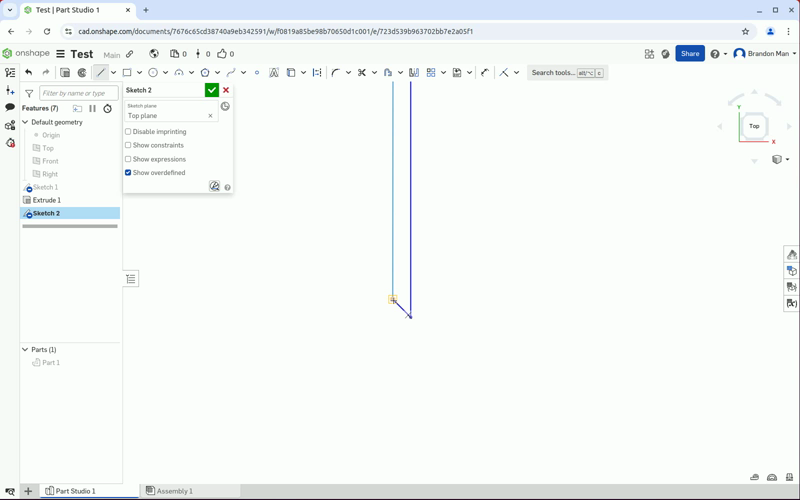
scroll(-6)
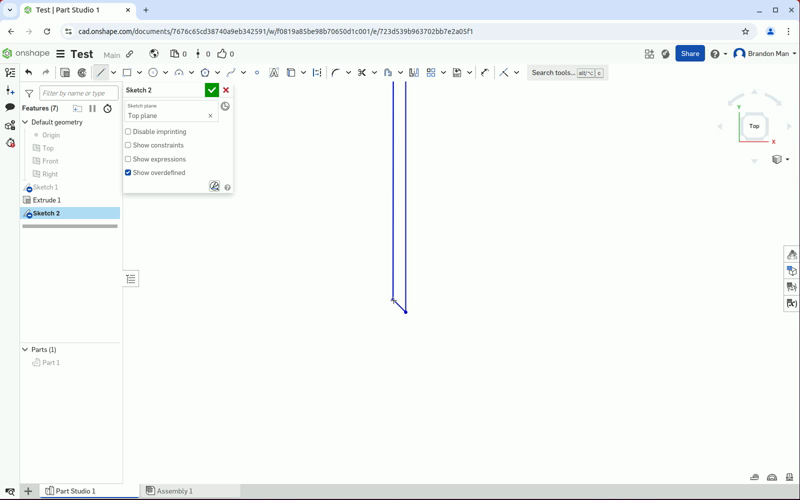
scroll(-6)
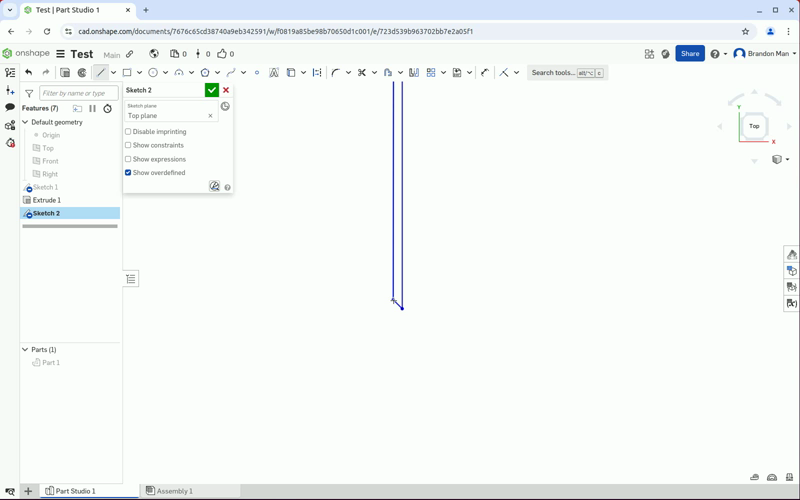
scroll(-6)
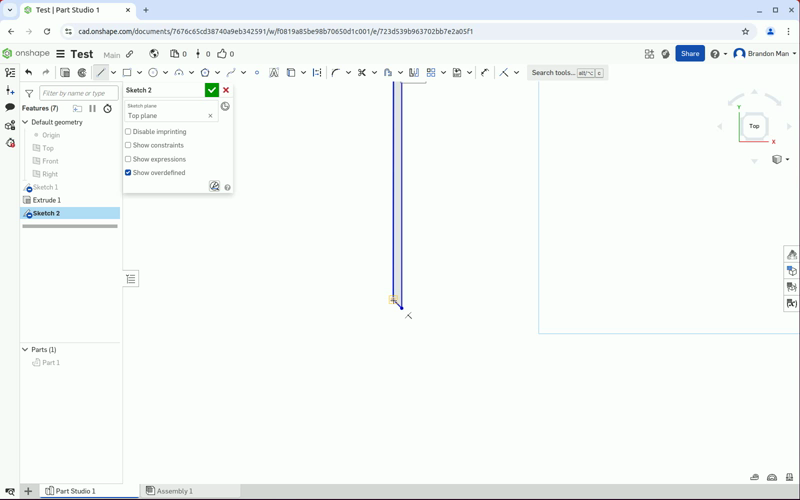
scroll(-6)
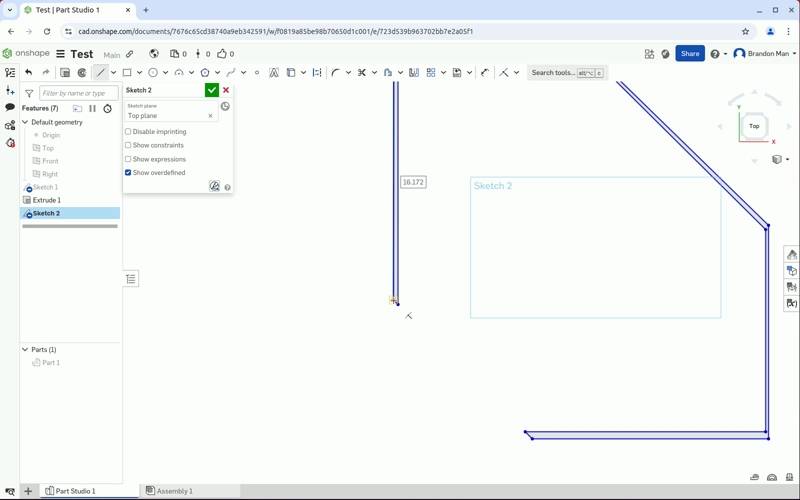
scroll(-6)
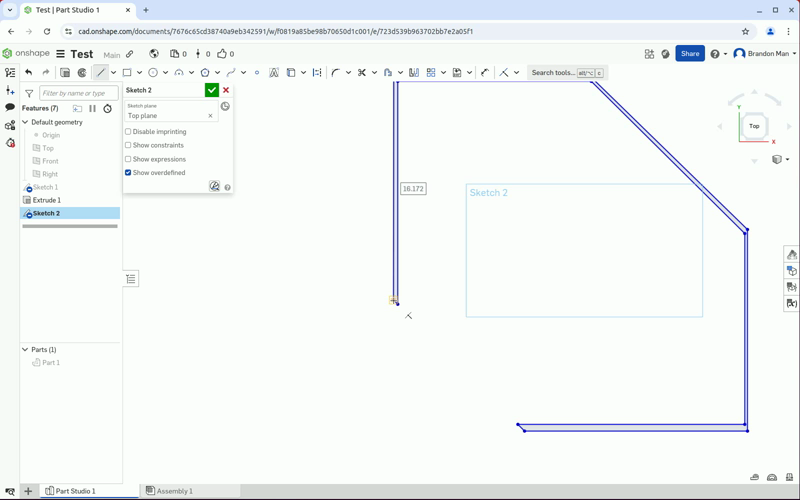
scroll(-6)
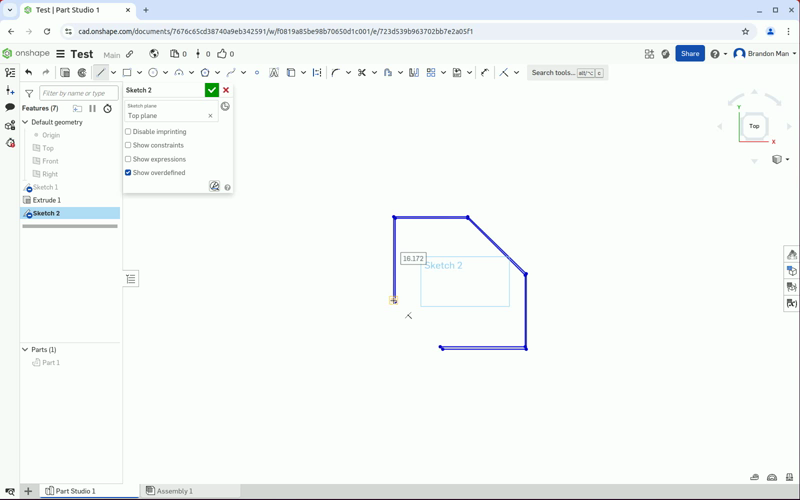
key(esc)
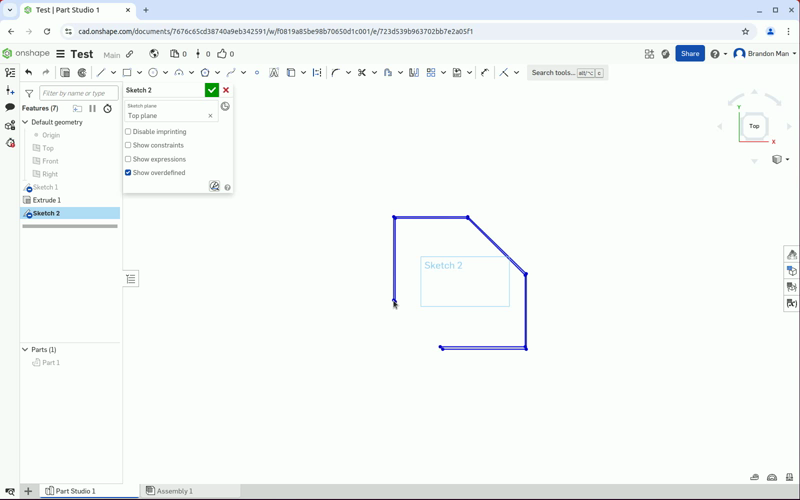
mouse_move(495, 347)
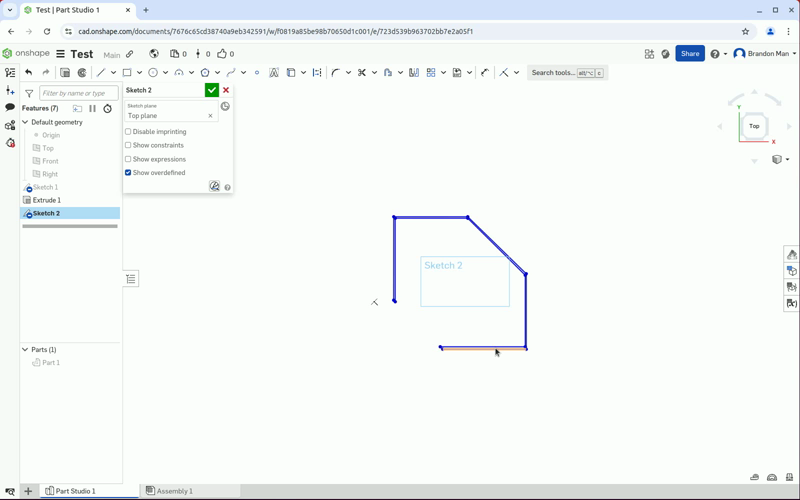
scroll(6)
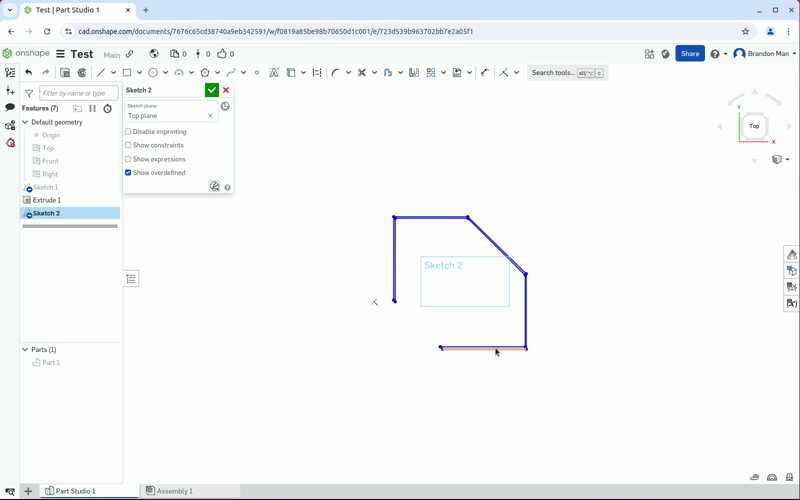
scroll(6)
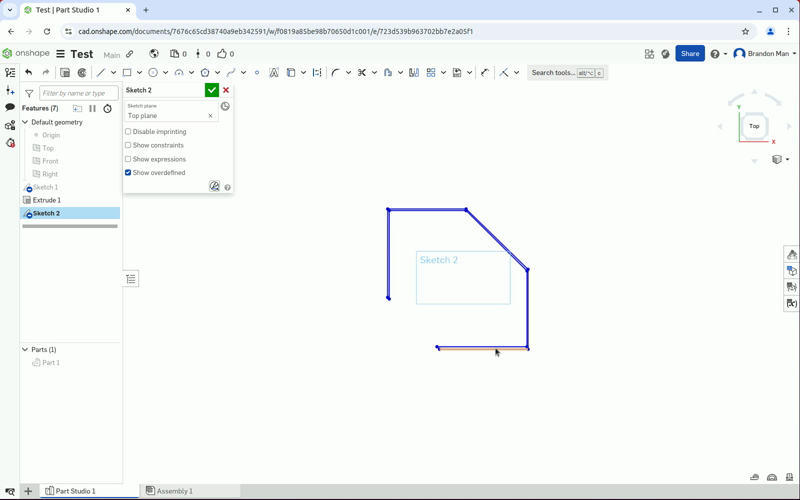
scroll(6)
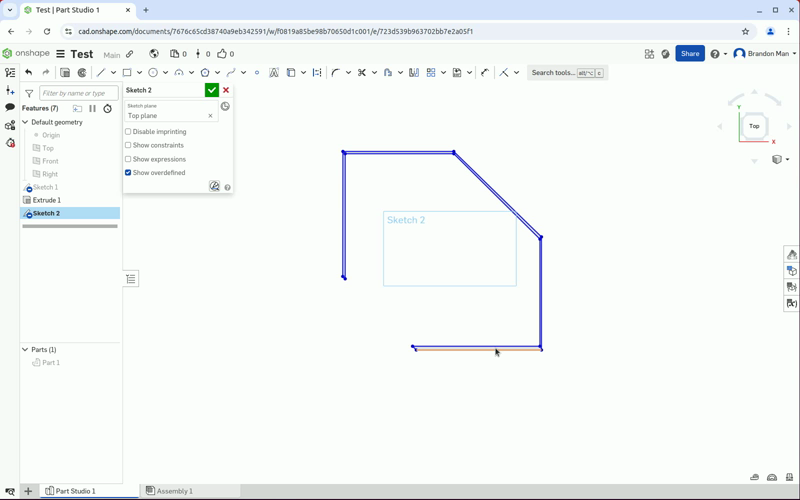
scroll(6)
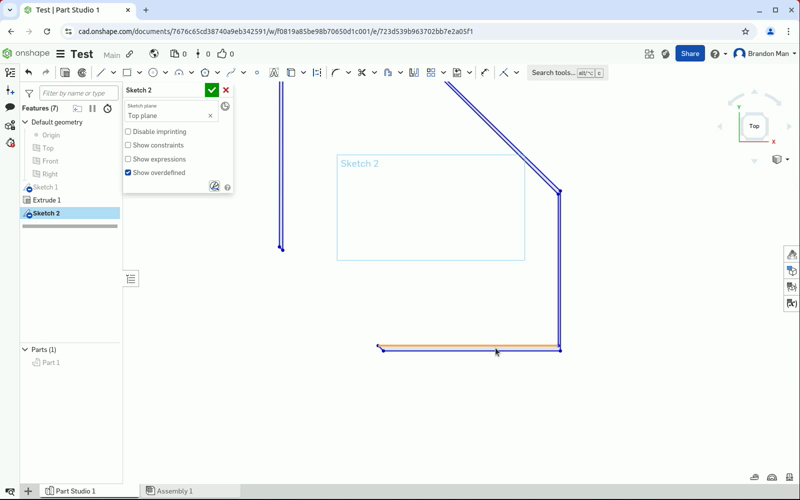
scroll(6)
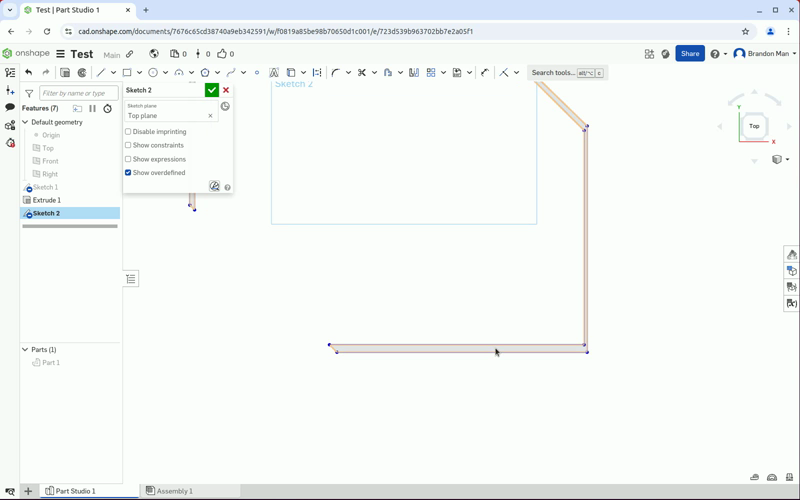
scroll(6)
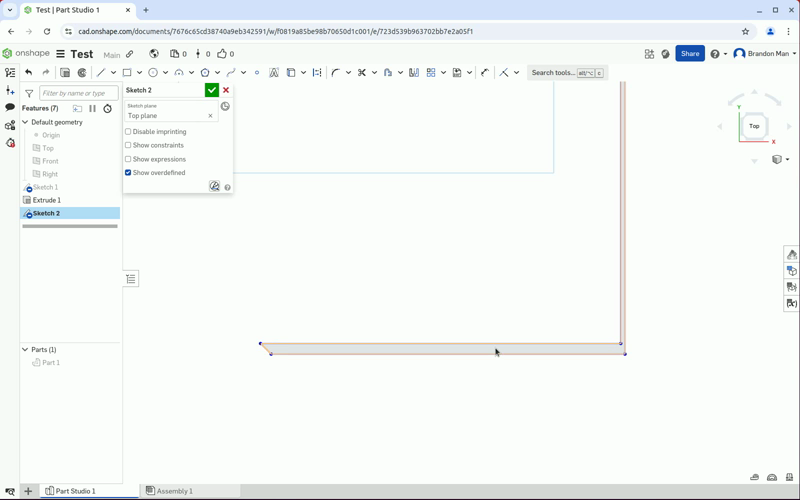
scroll(6)
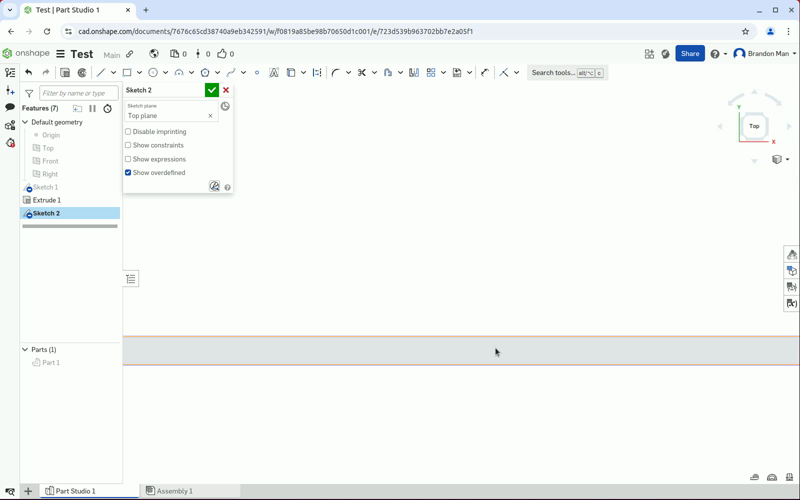
click(495, 347)
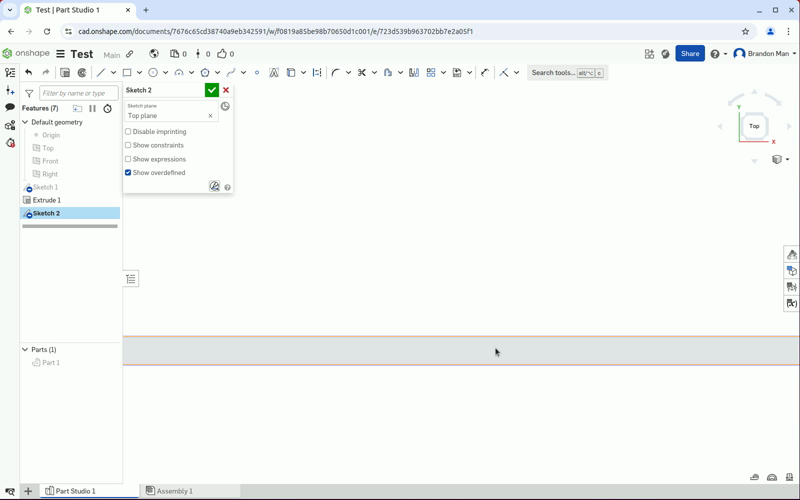
scroll(-6)
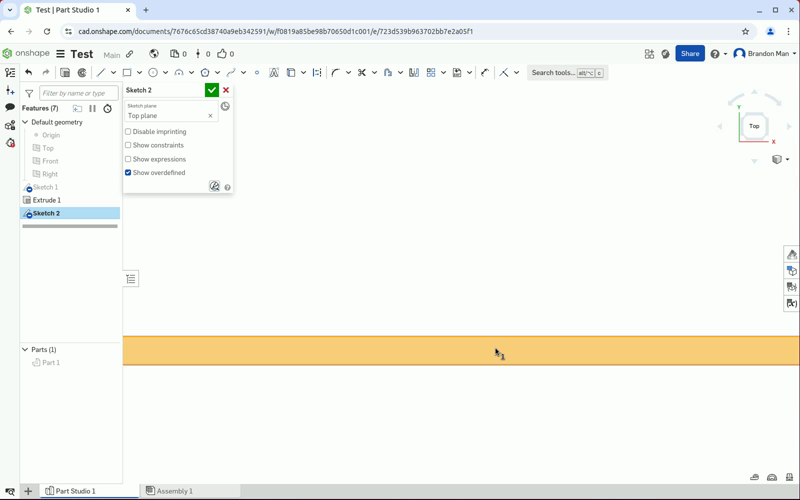
scroll(-6)
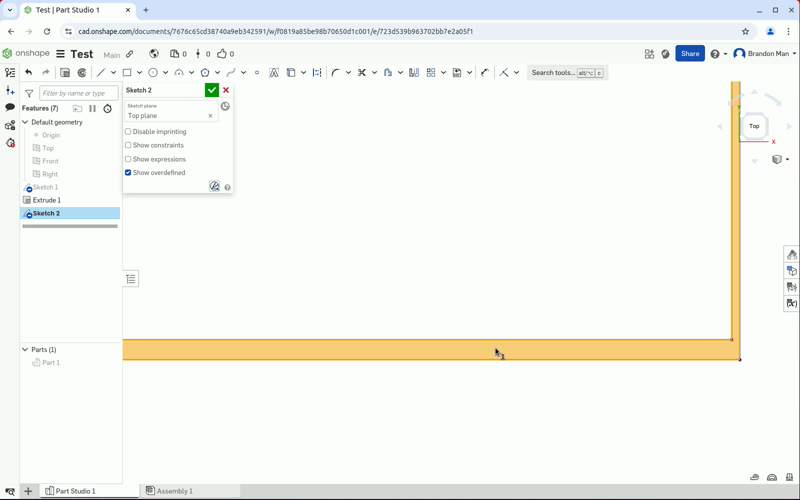
scroll(-6)
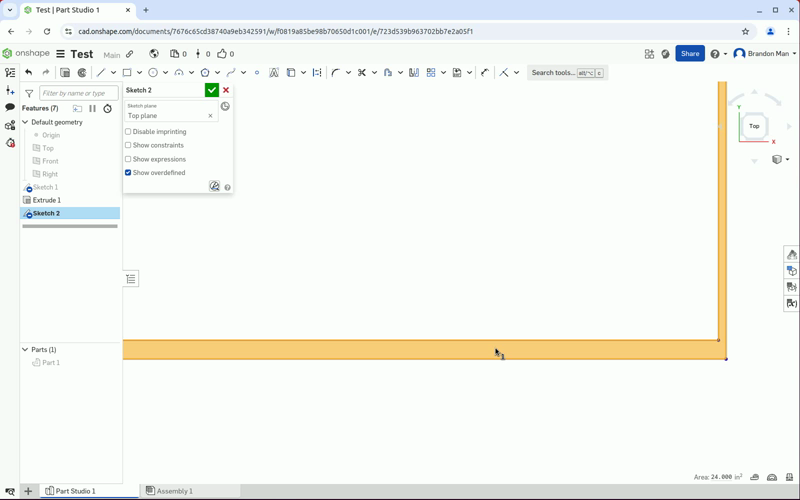
scroll(-6)
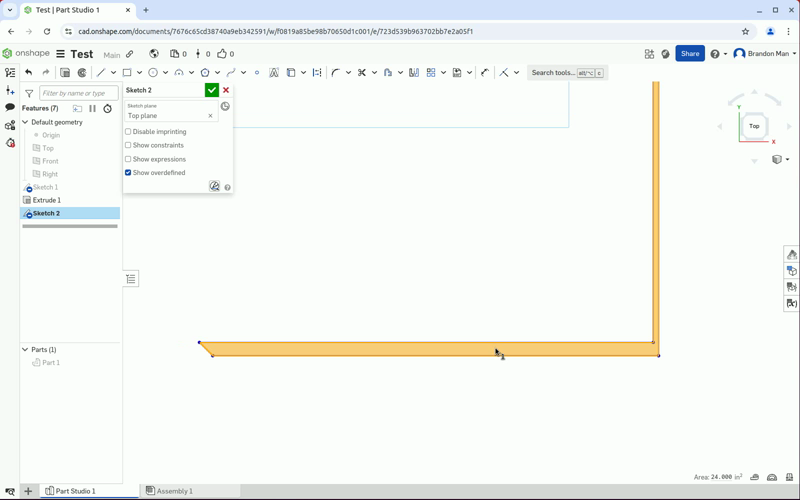
scroll(-6)
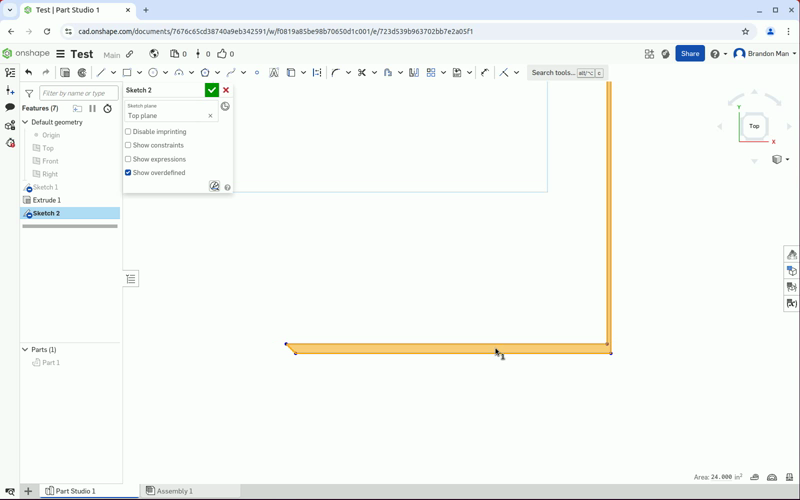
scroll(-6)
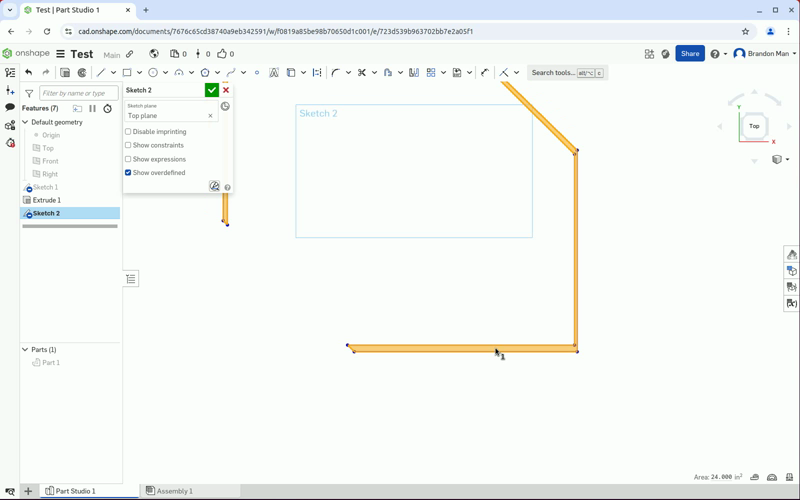
scroll(-6)
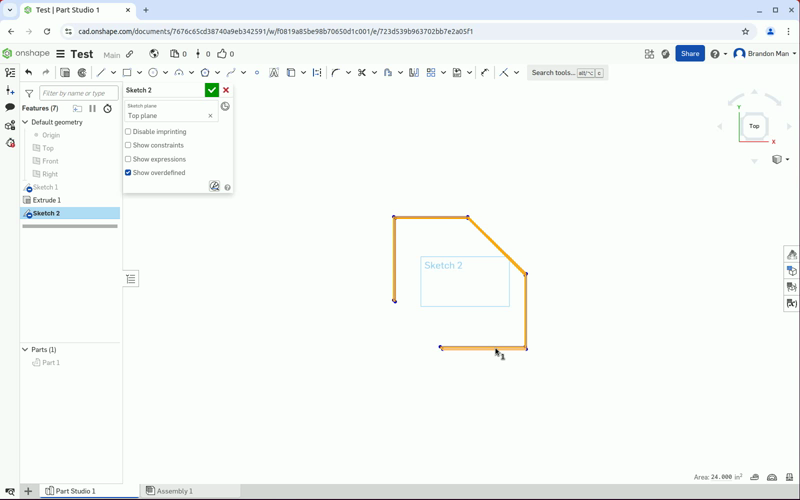
mouse_move(73, 352)
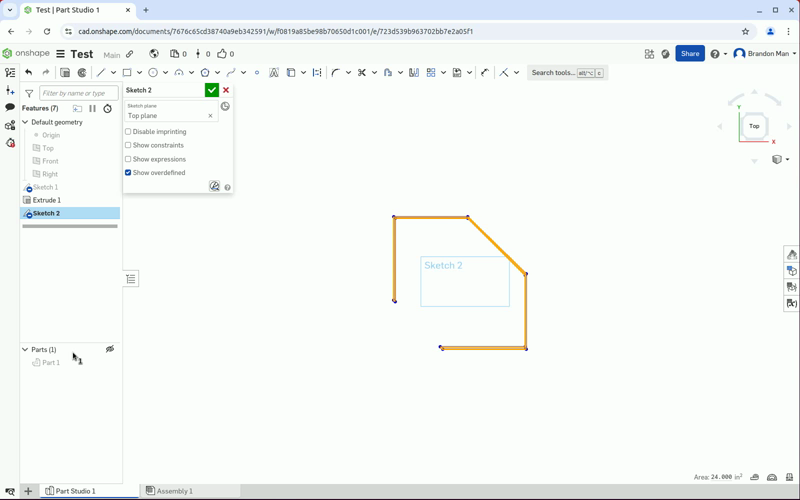
key(shift+y)
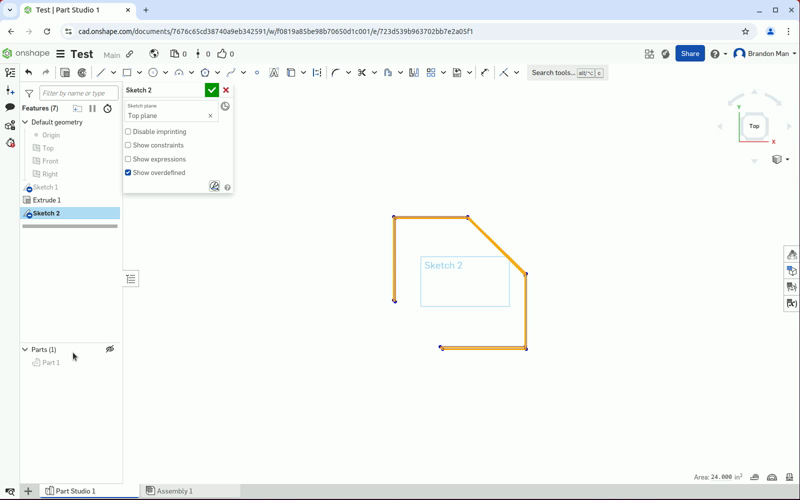
key(shift+e)
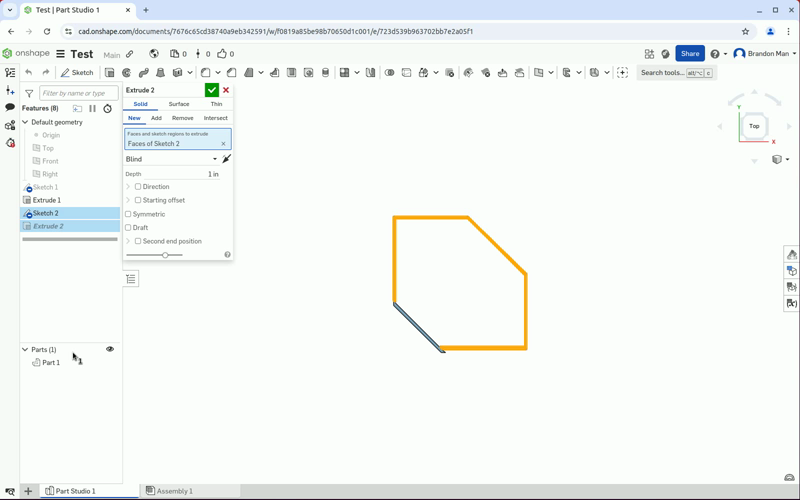
mouse_move(143, 106)
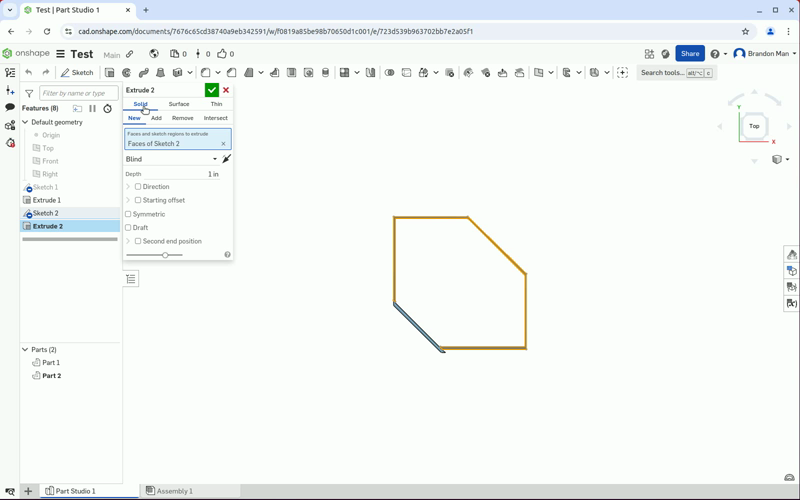
click(143, 106)
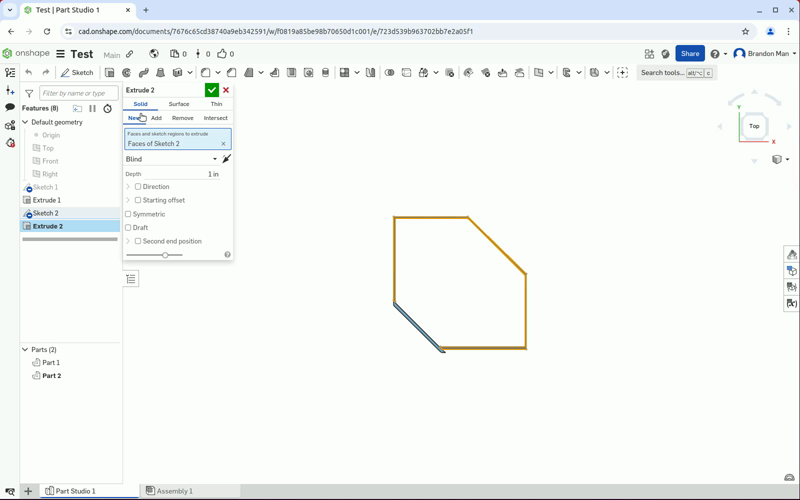
mouse_move(137, 120)
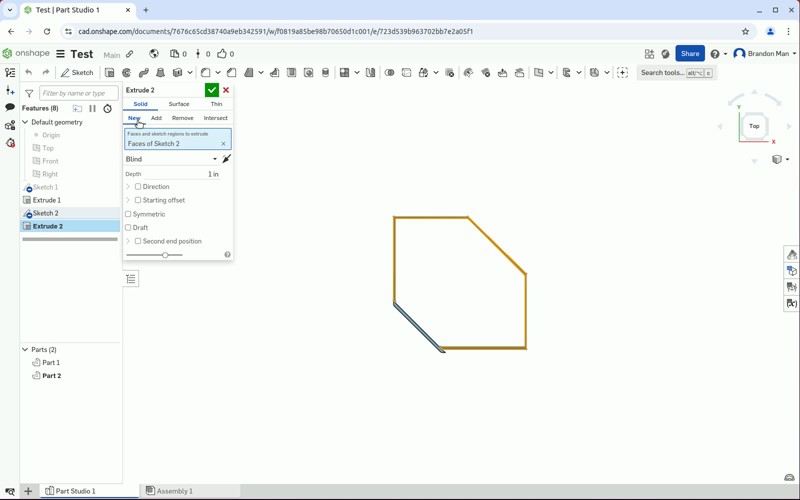
click(137, 120)
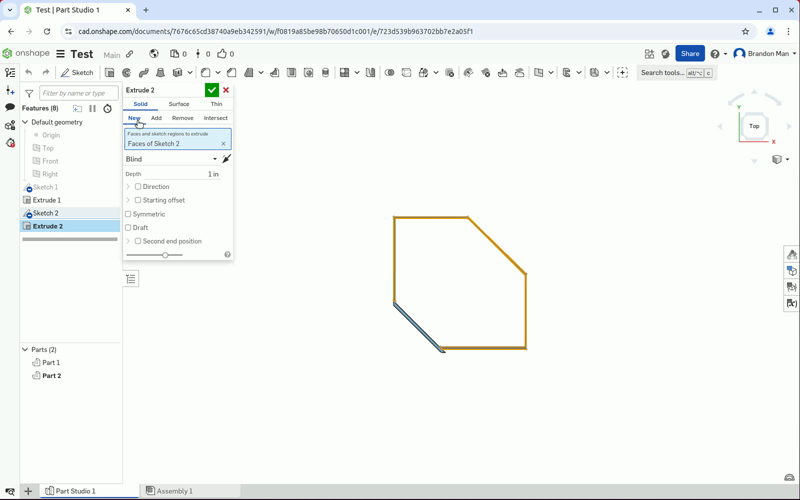
key(tab, 4)
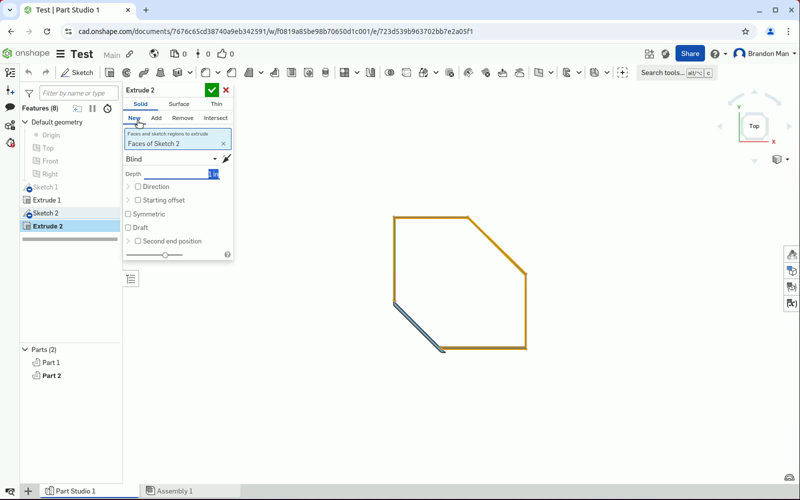
text(23.108)
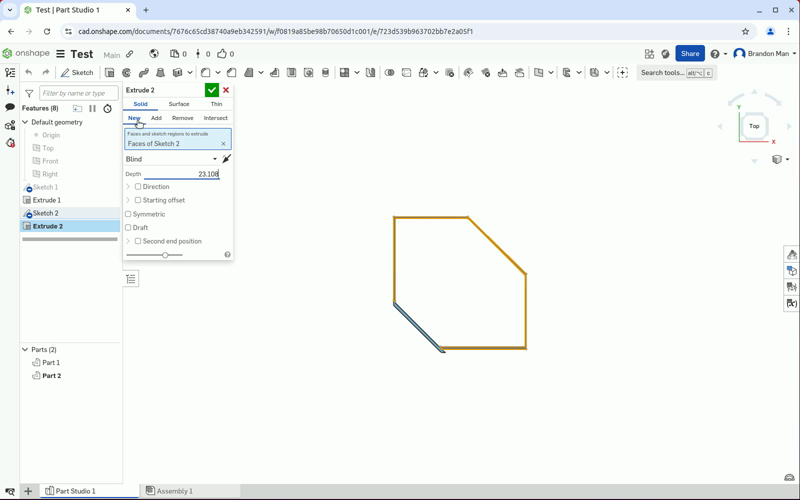
key(enter)
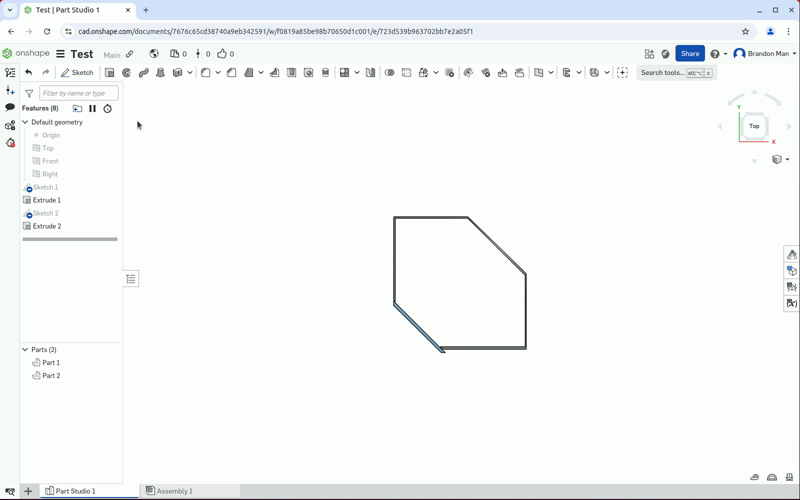
key(shift+h)
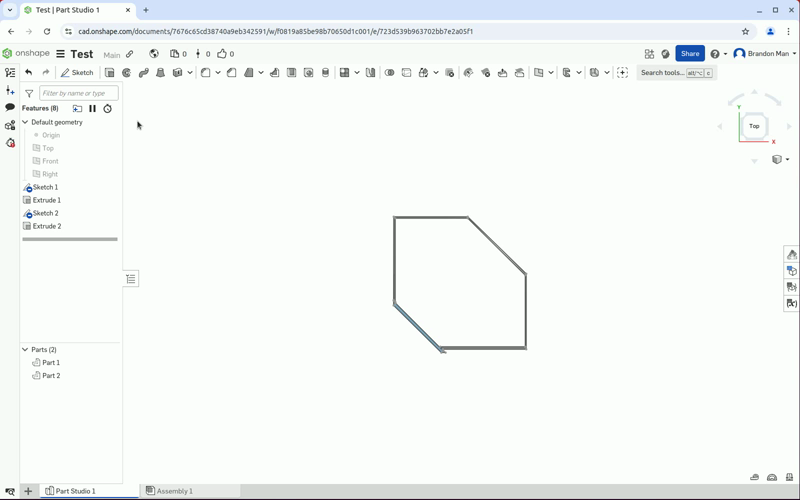
key(shift+h)
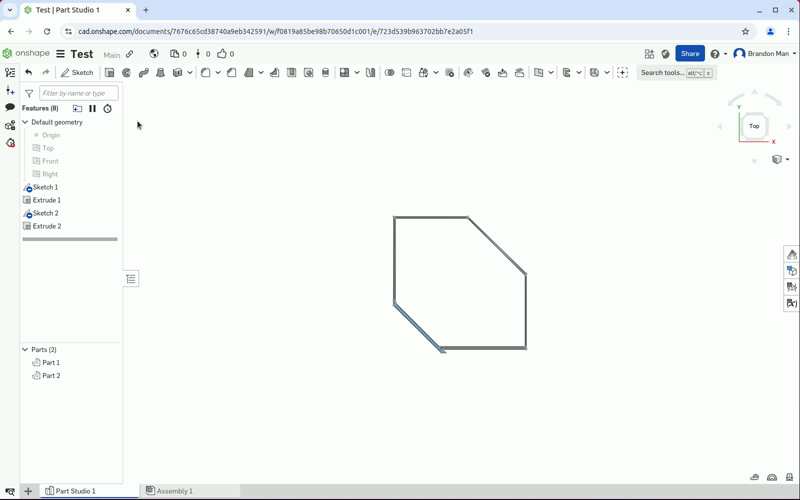
key(shift+7)
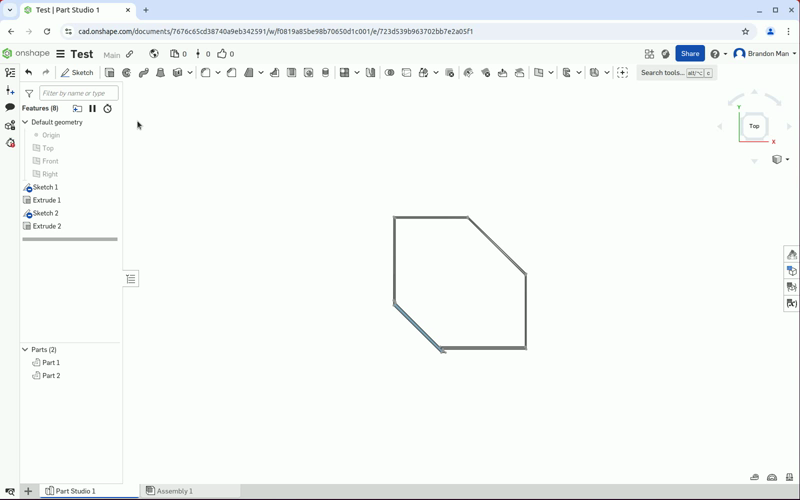
key(up, 3)
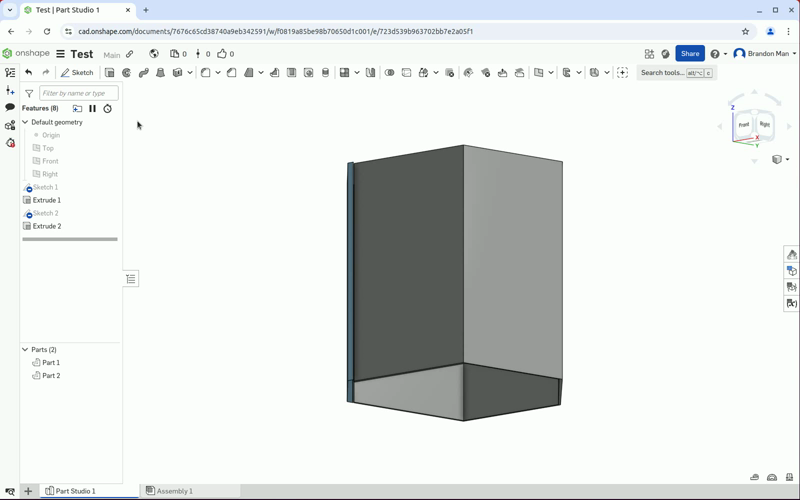
key(left, 3)
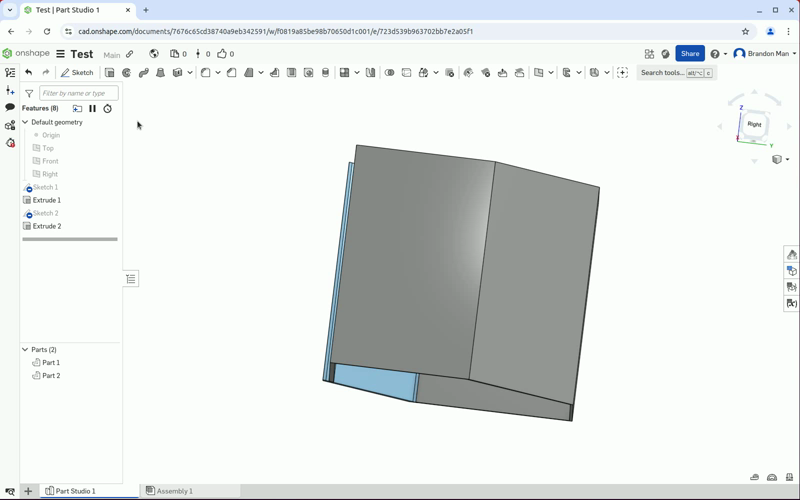
key(right, 3)
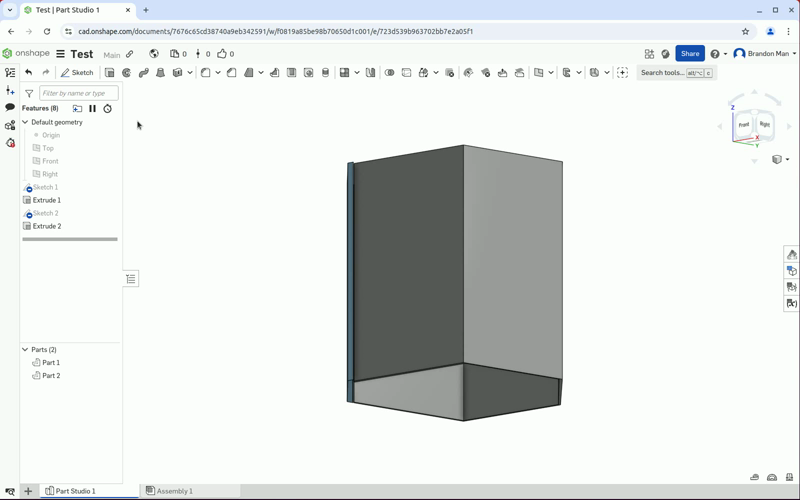
key(down, 3)
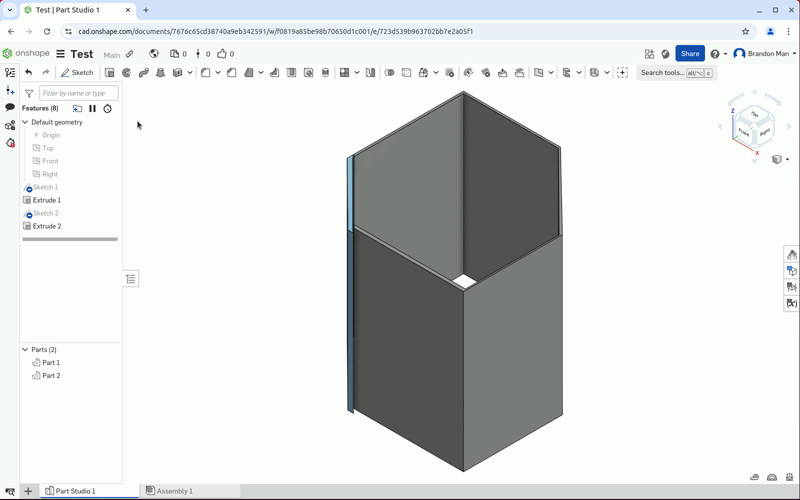
mouse_move(73, 189)
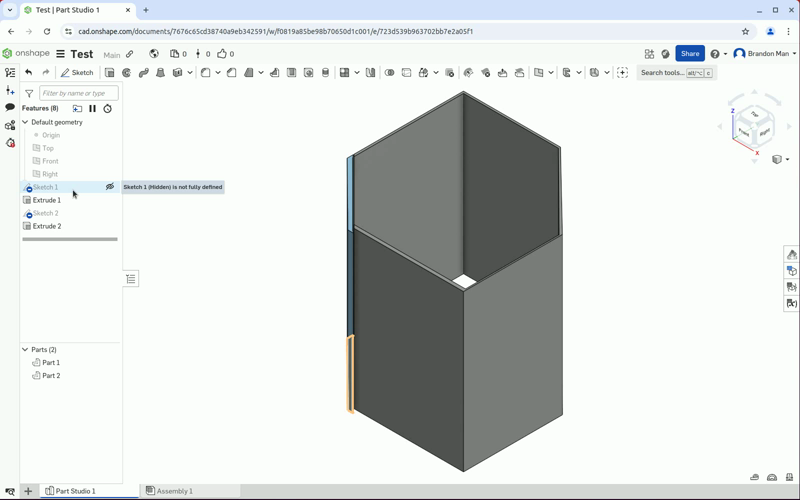
click(73, 189)